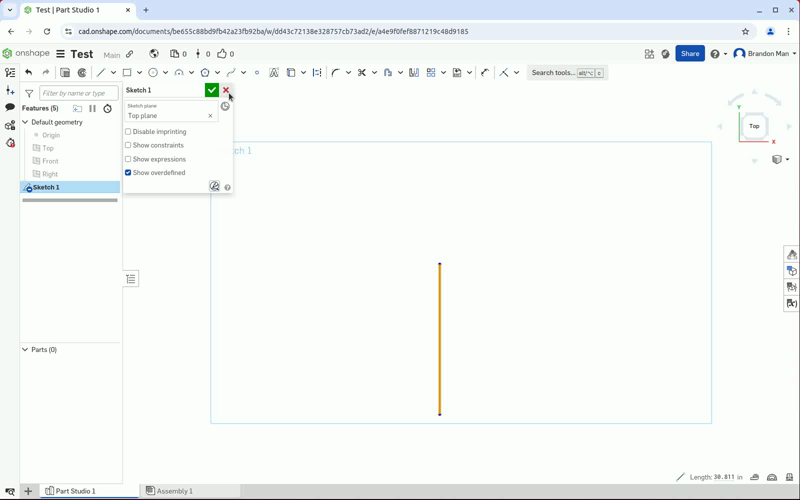
key(shift+h)
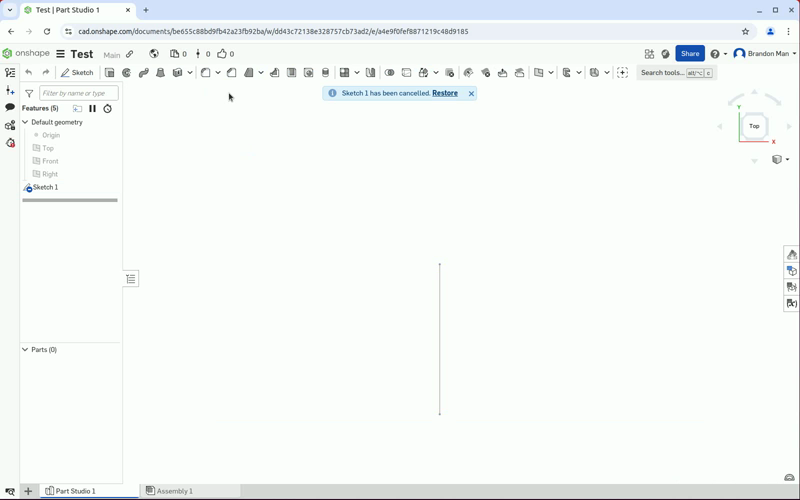
key(shift+s)
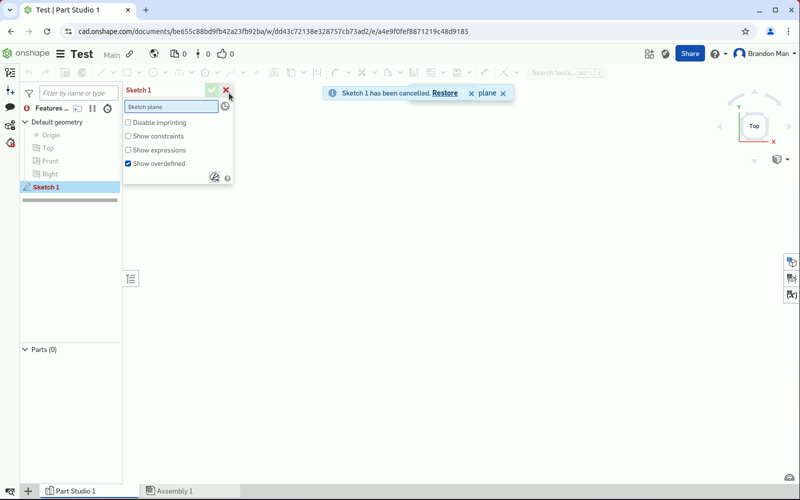
mouse_move(73, 150)
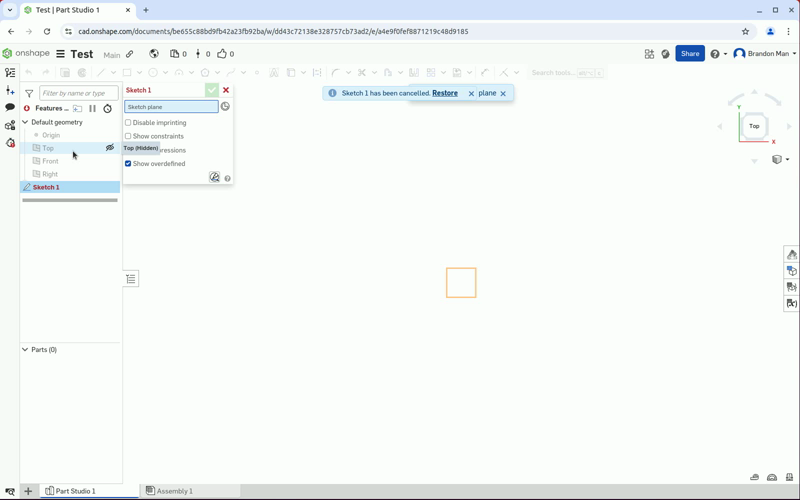
click(73, 150)
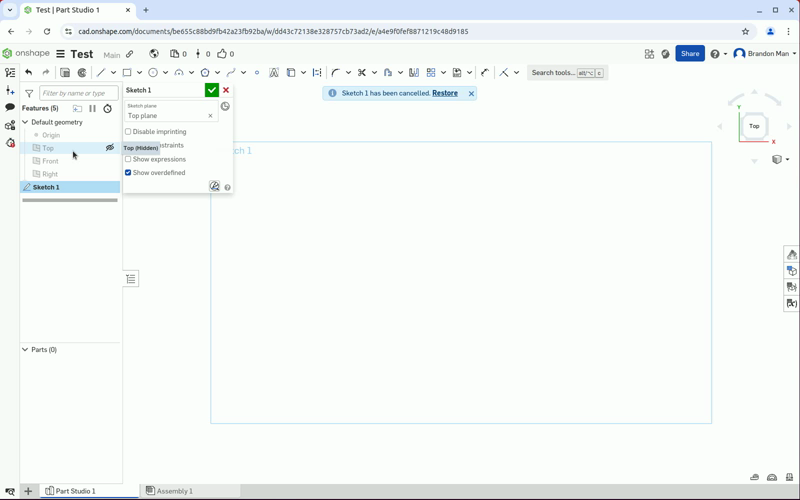
mouse_move(73, 352)
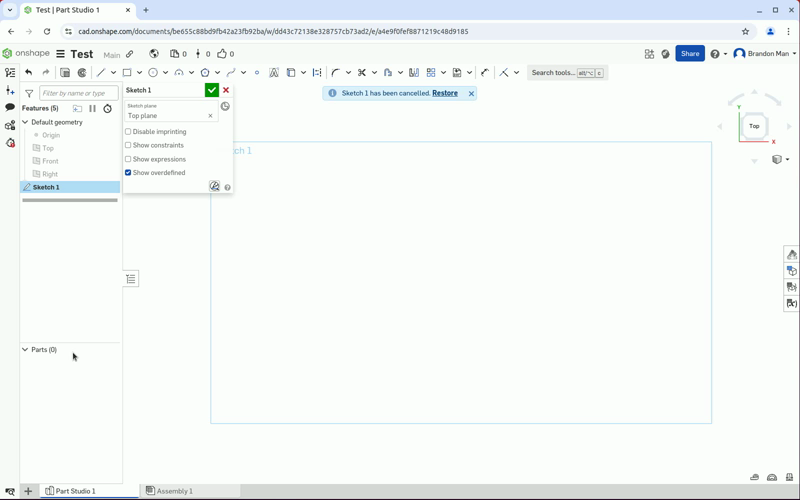
key(y)
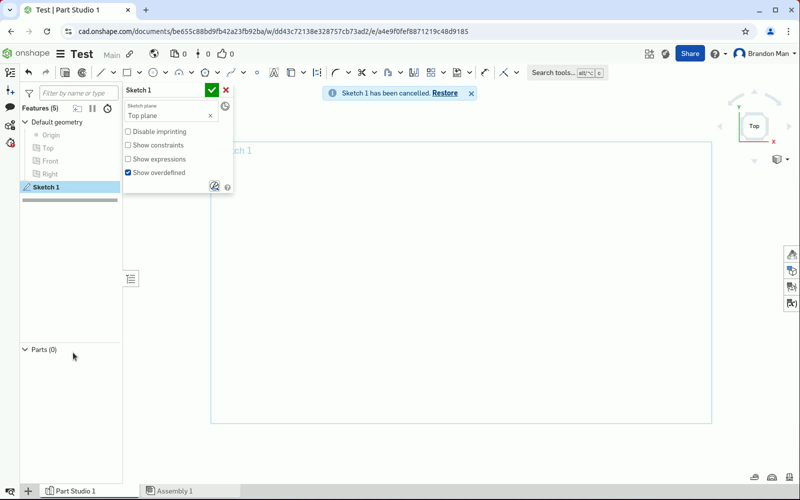
key(c)
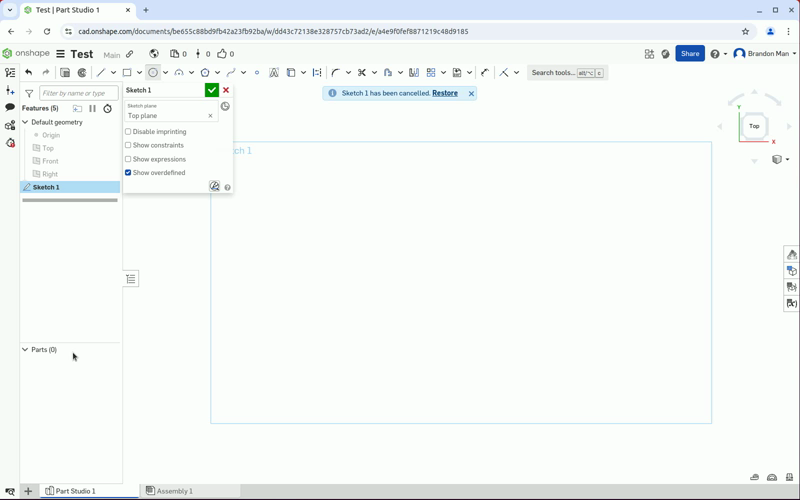
key_down(shift)
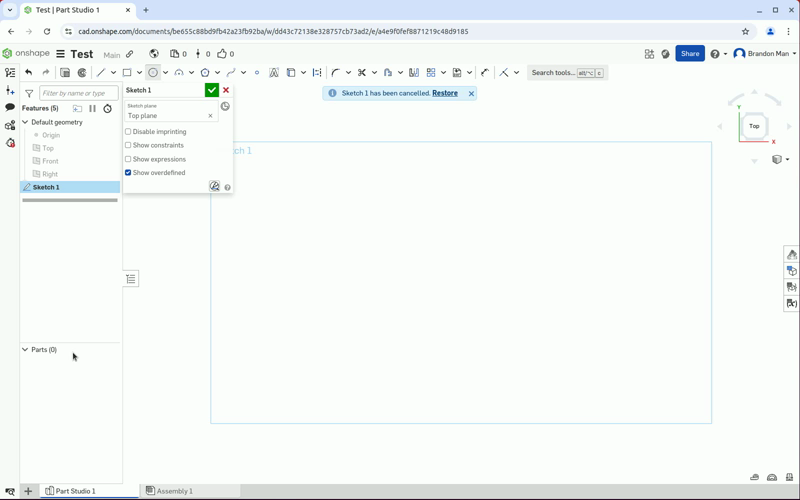
mouse_move(461, 282)
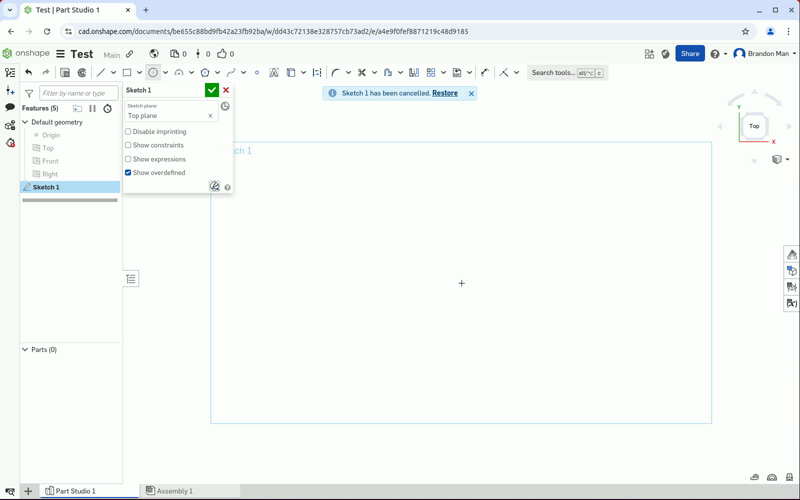
click(461, 282)
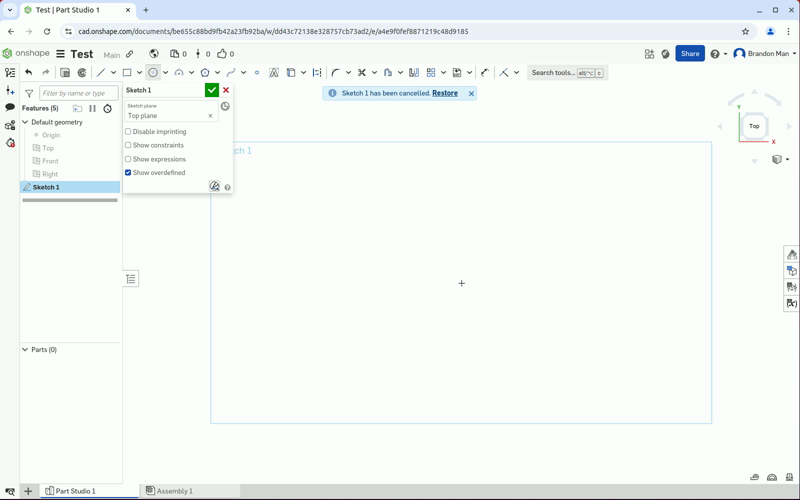
key_up(shift)
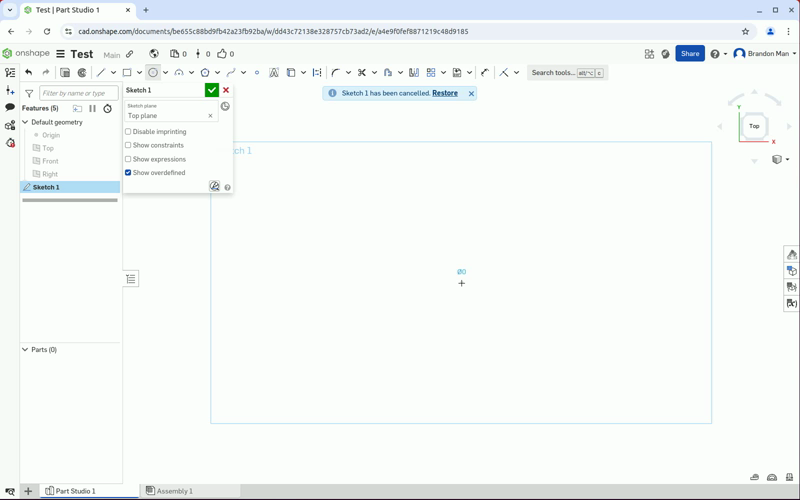
mouse_move(514, 282)
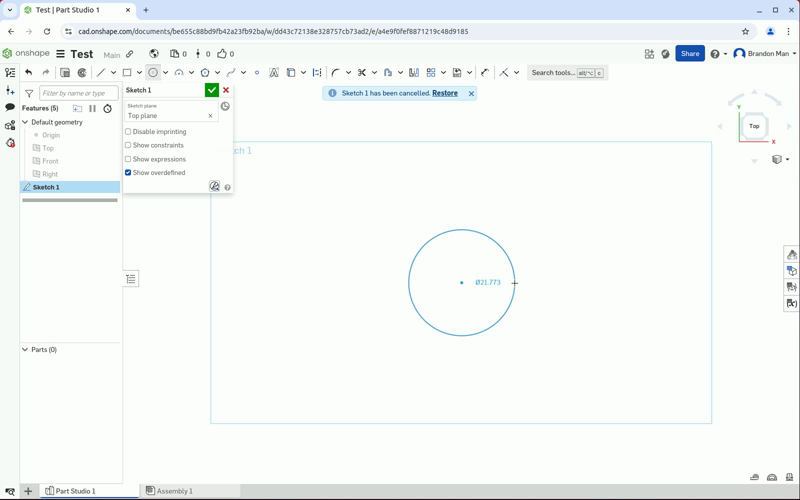
click(514, 282)
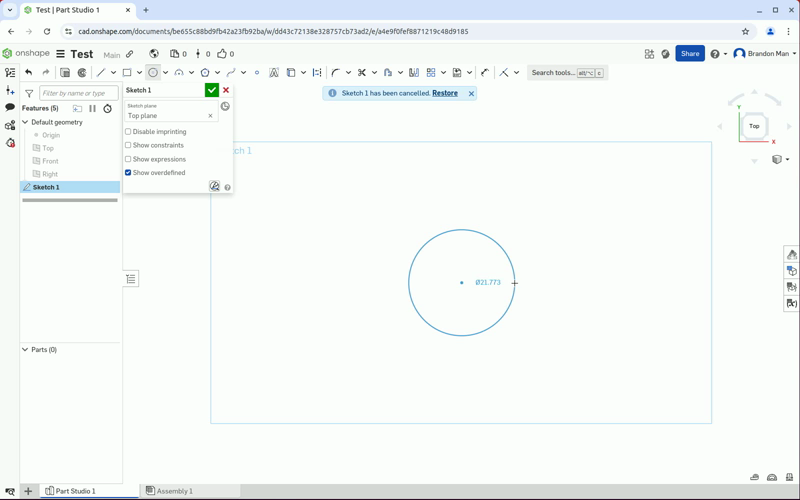
key(esc)
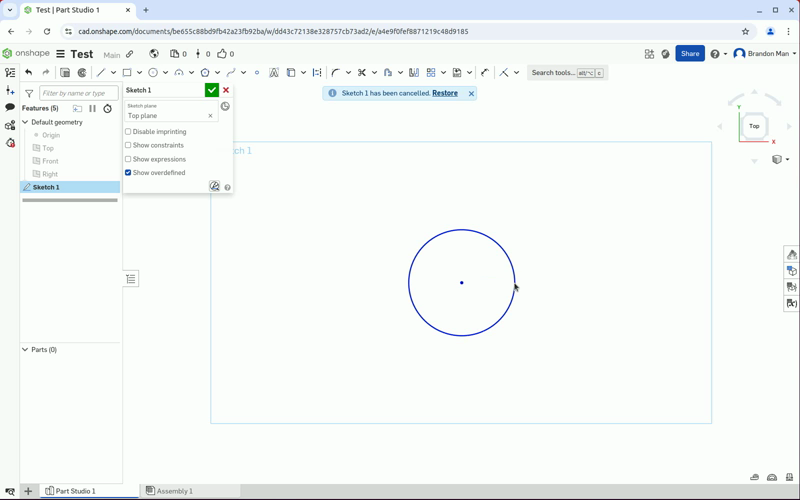
key(l)
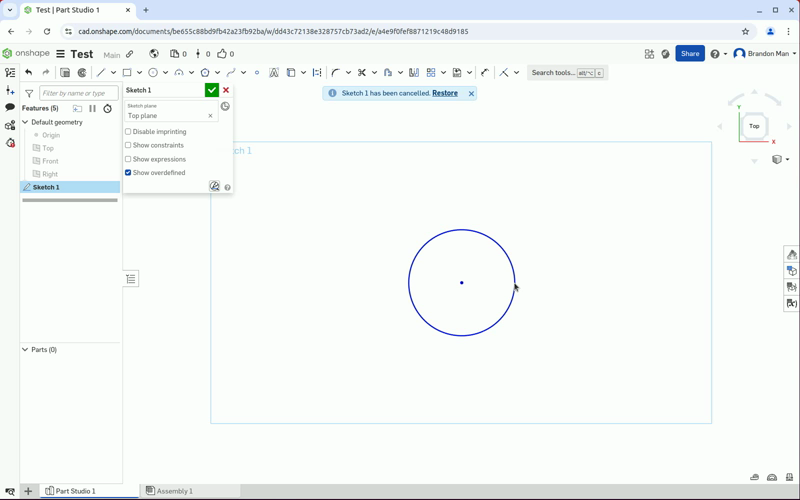
key_down(shift)
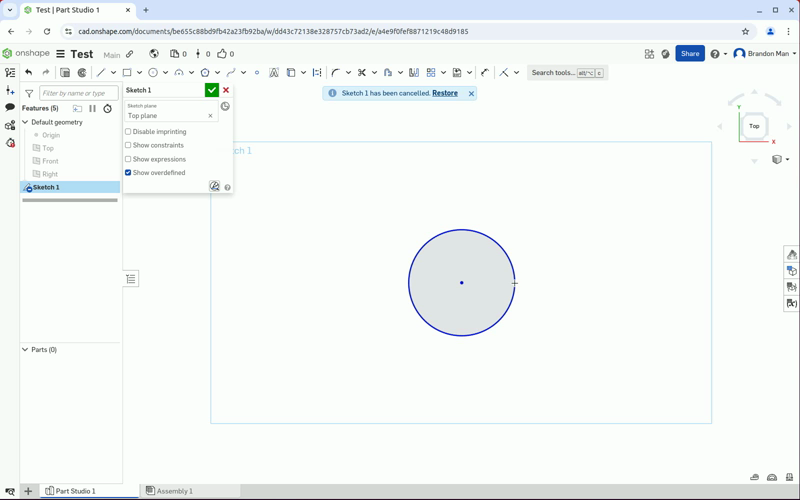
mouse_move(427, 282)
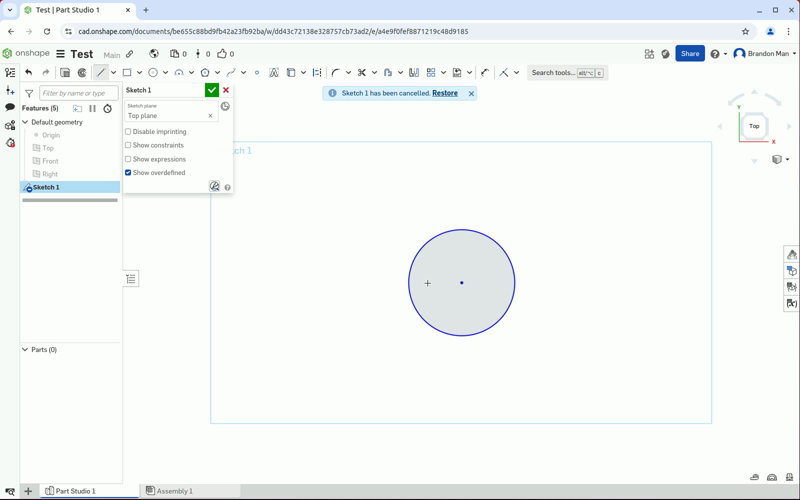
click(427, 282)
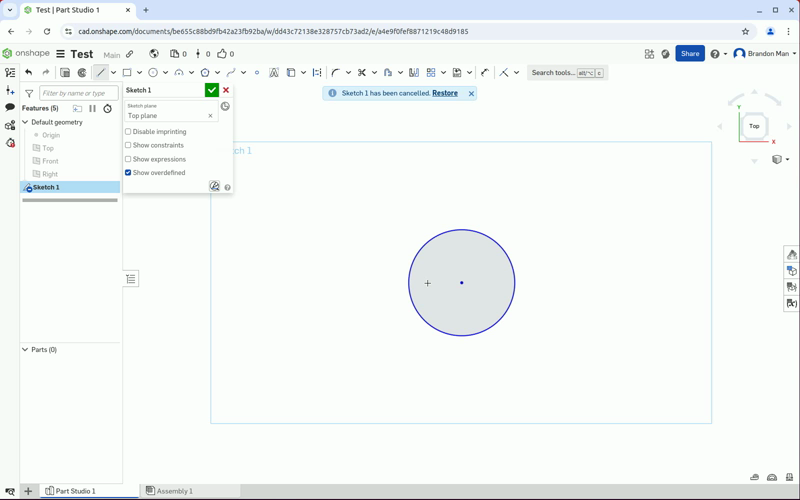
key_up(shift)
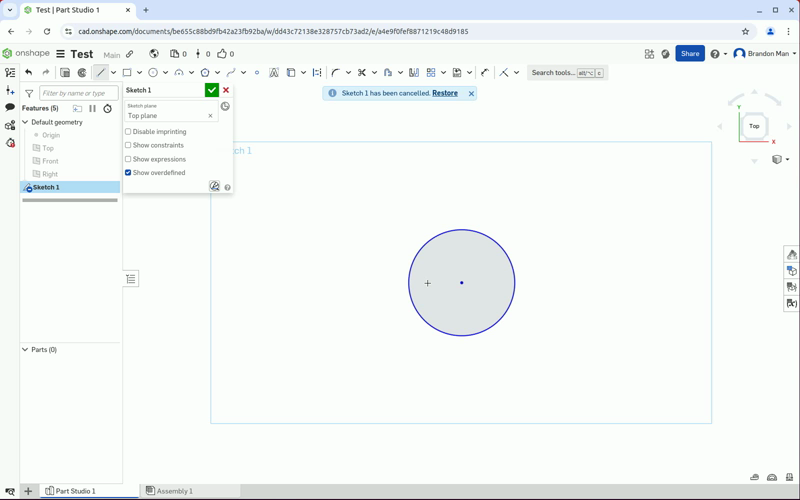
key_down(shift)
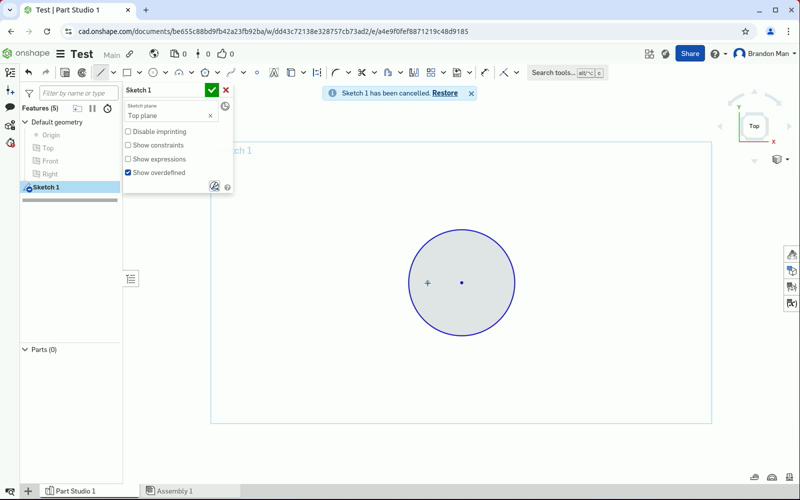
mouse_move(457, 282)
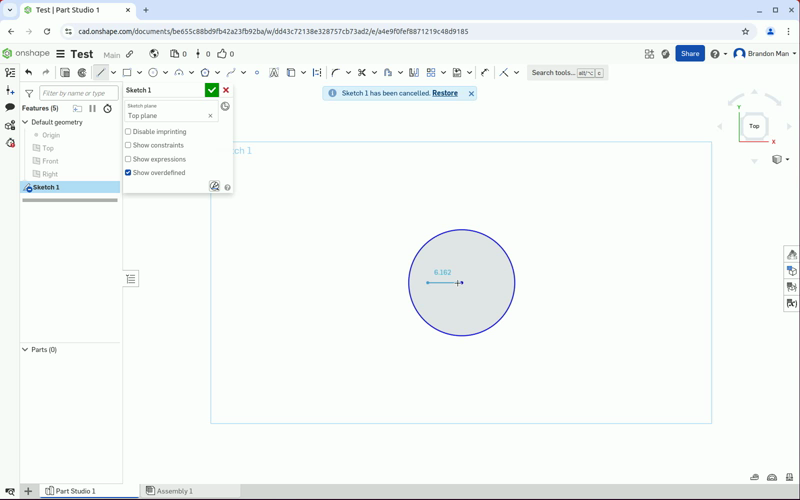
mouse_move(444, 312)
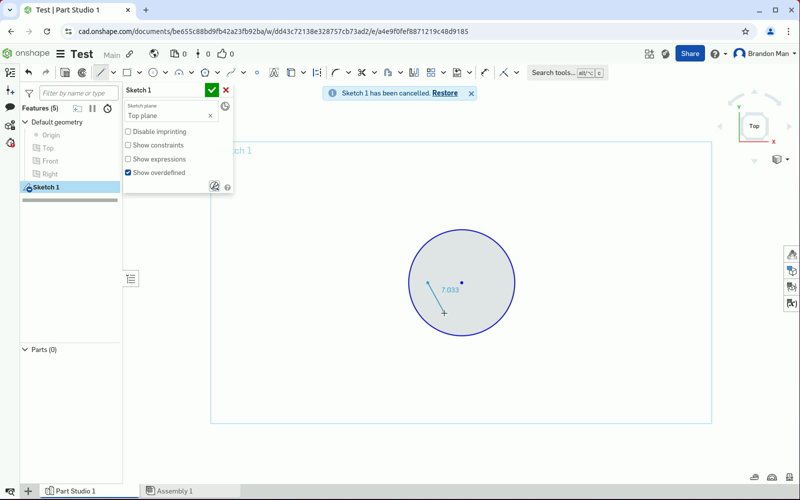
click(444, 312)
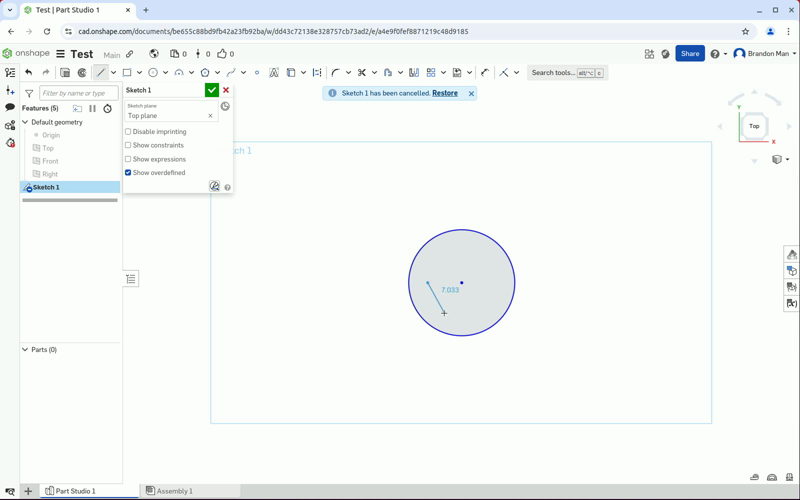
key_up(shift)
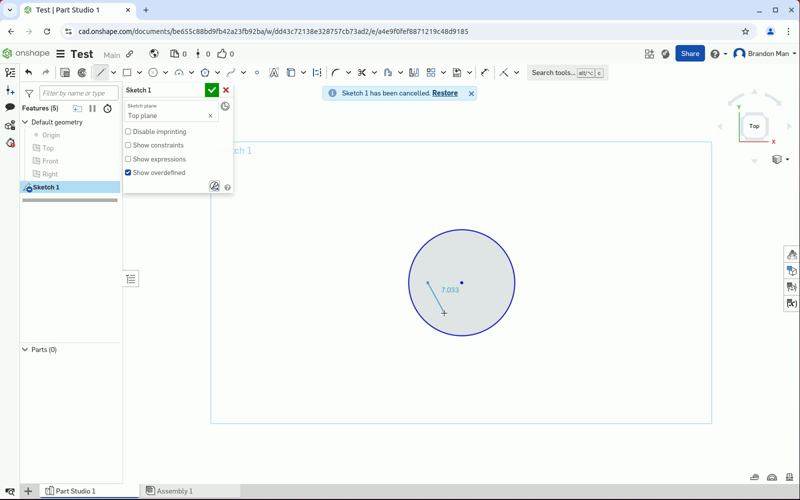
key_down(shift)
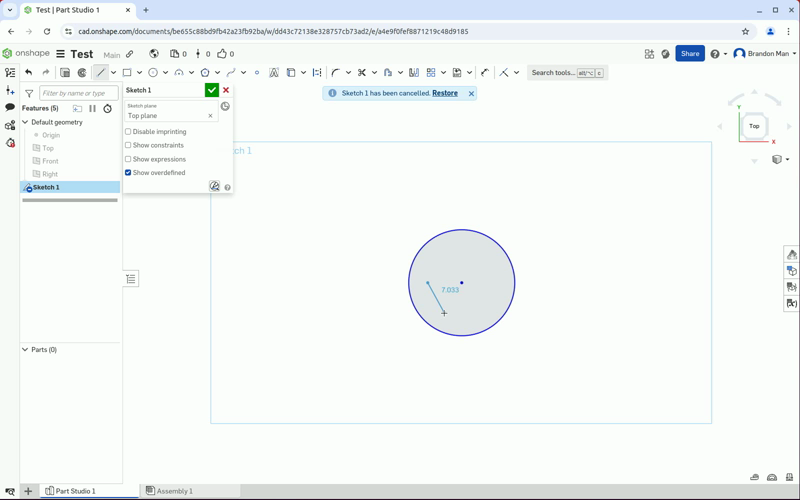
mouse_move(474, 312)
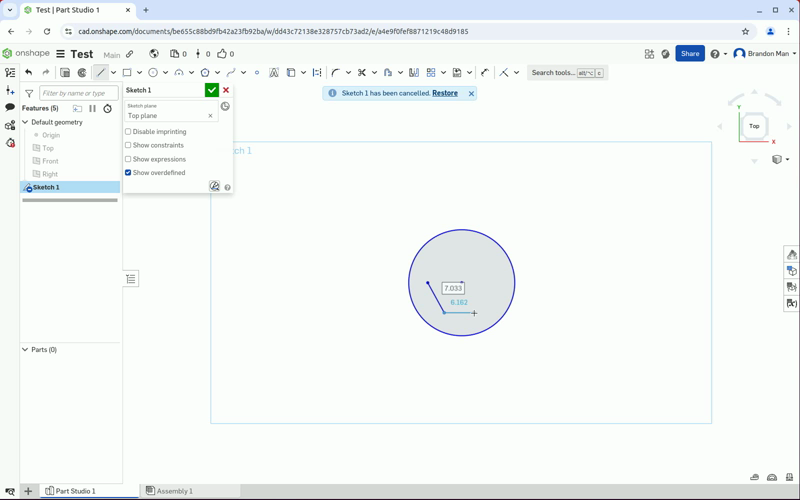
mouse_move(478, 312)
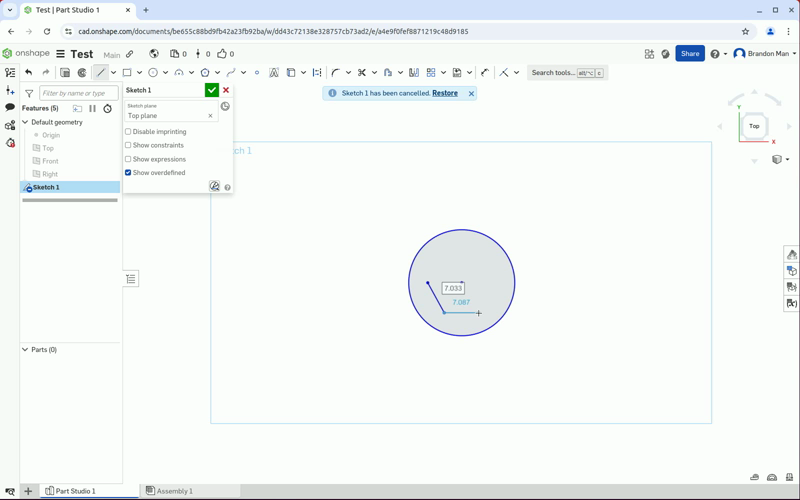
click(478, 312)
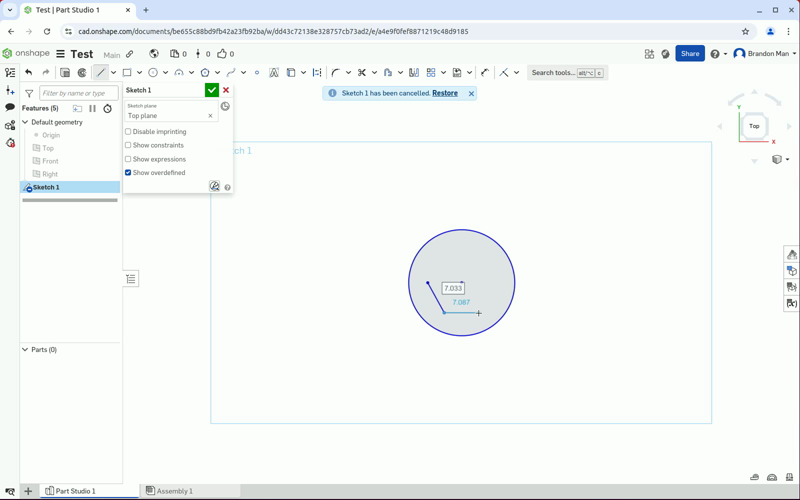
key_up(shift)
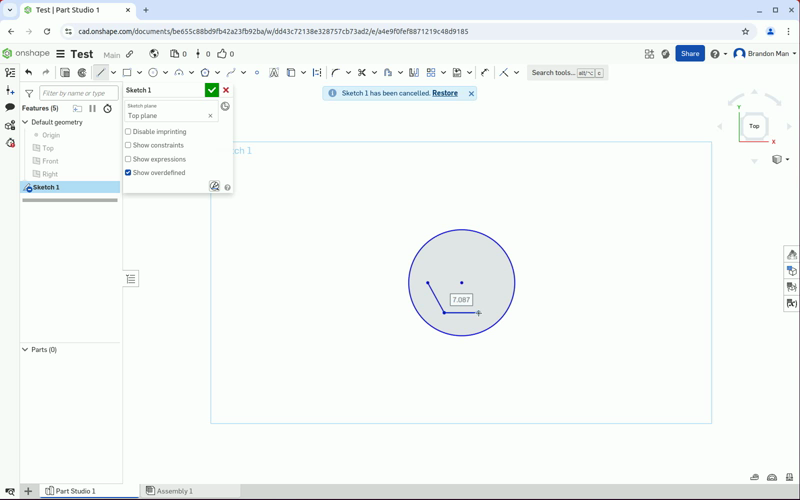
key_down(shift)
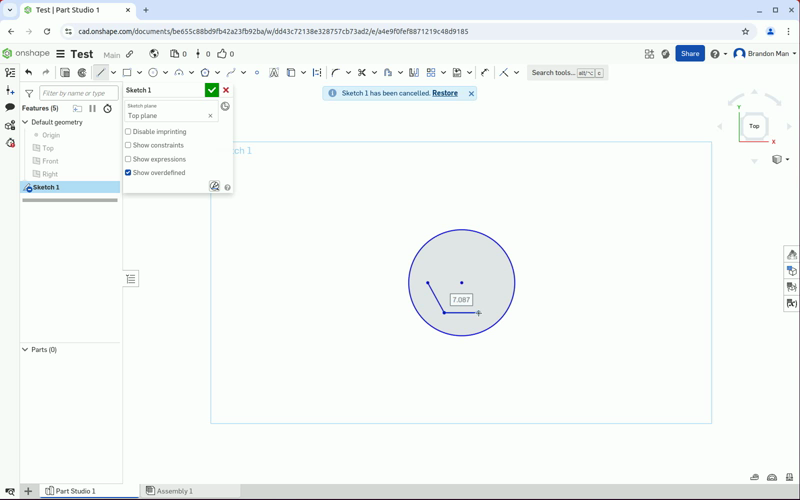
mouse_move(508, 312)
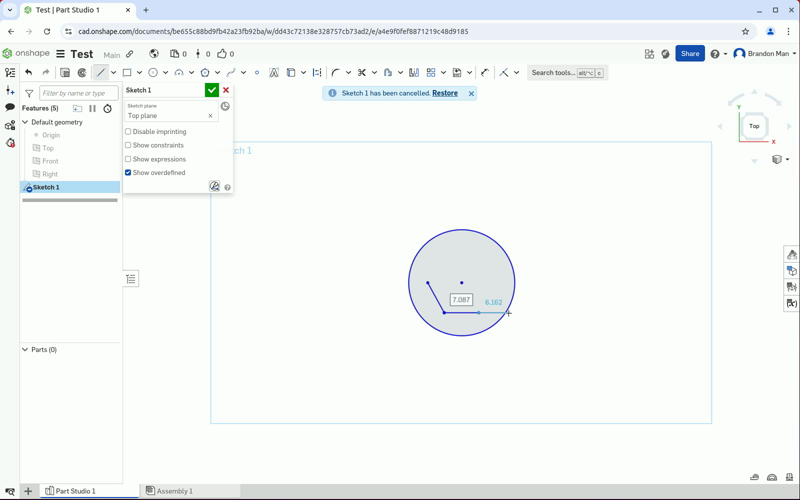
mouse_move(495, 282)
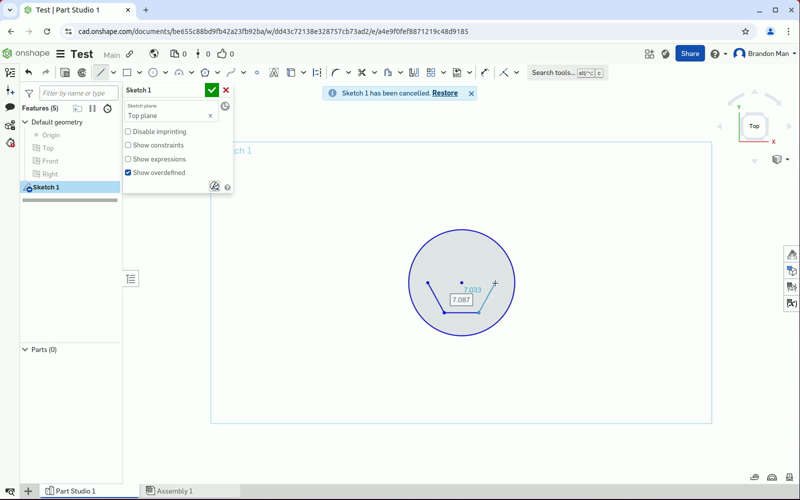
click(495, 282)
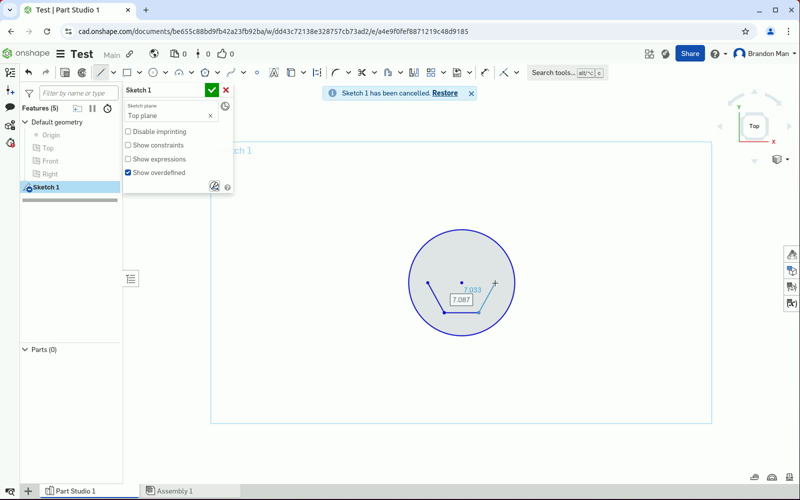
key_up(shift)
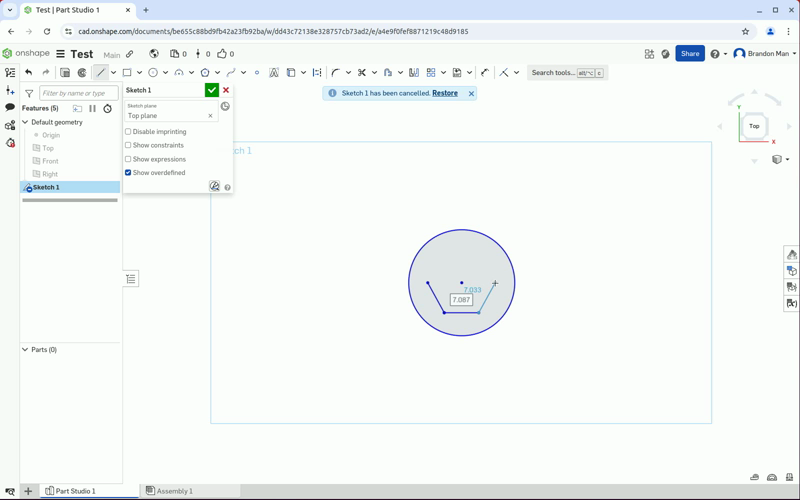
key_down(shift)
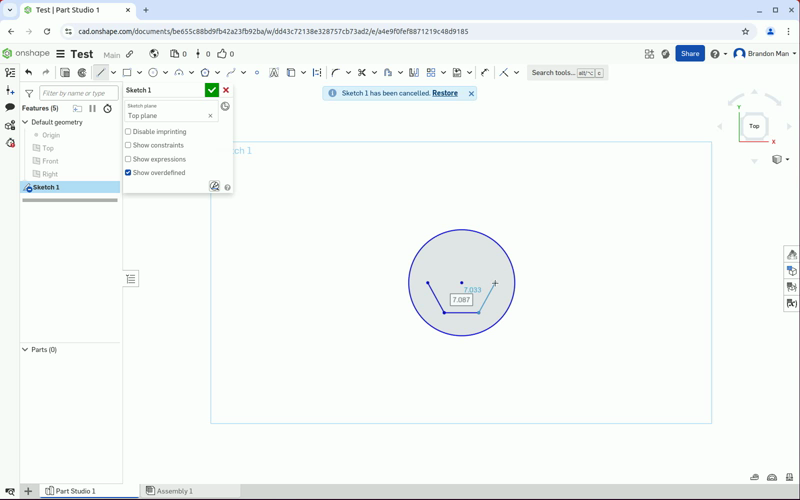
mouse_move(525, 282)
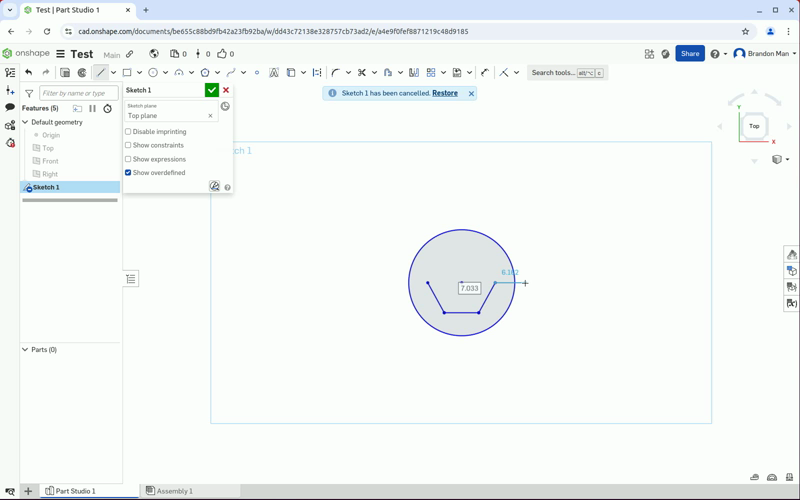
mouse_move(478, 253)
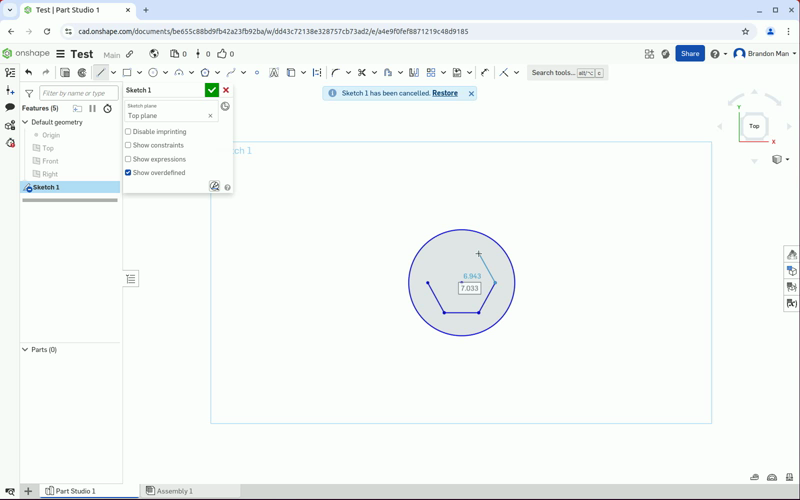
click(478, 253)
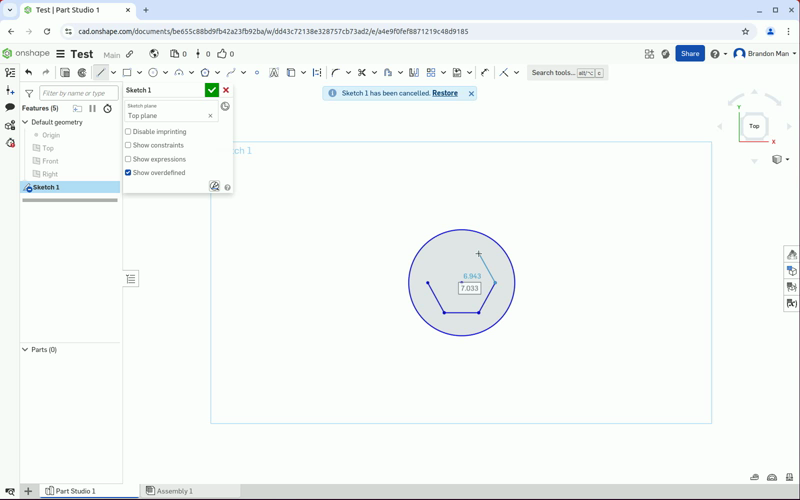
key_up(shift)
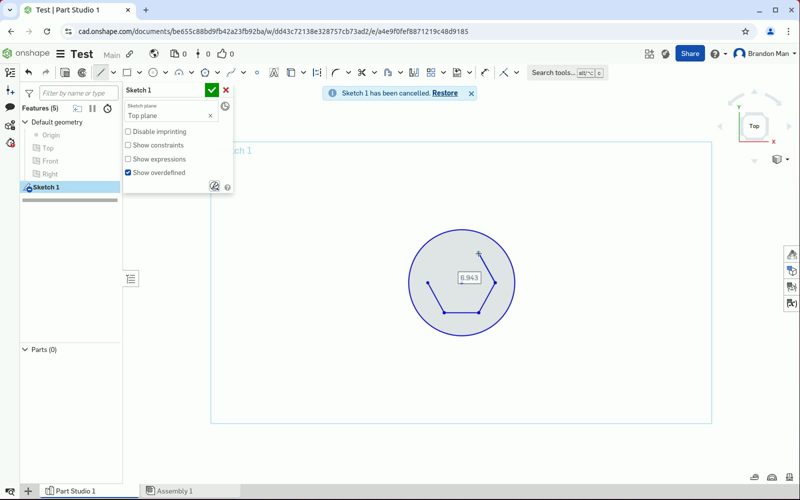
key_down(shift)
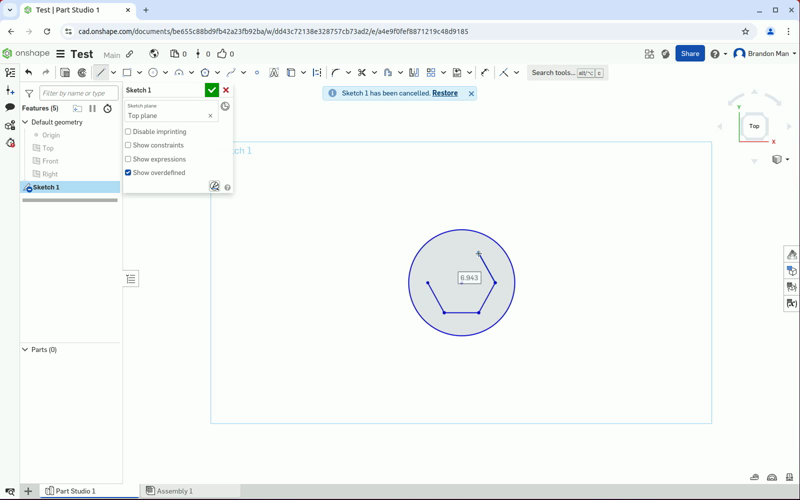
mouse_move(508, 253)
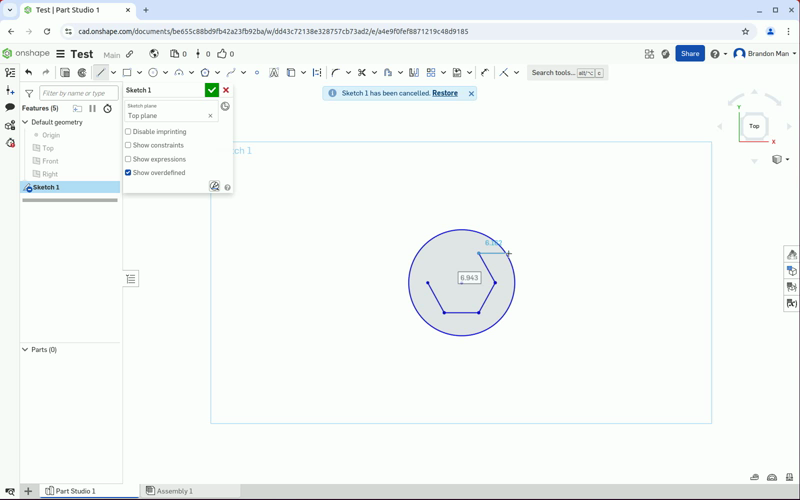
mouse_move(444, 253)
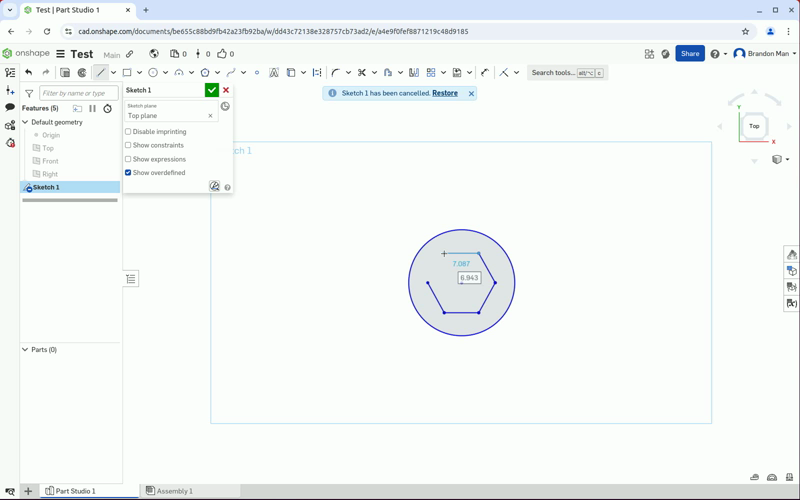
click(444, 253)
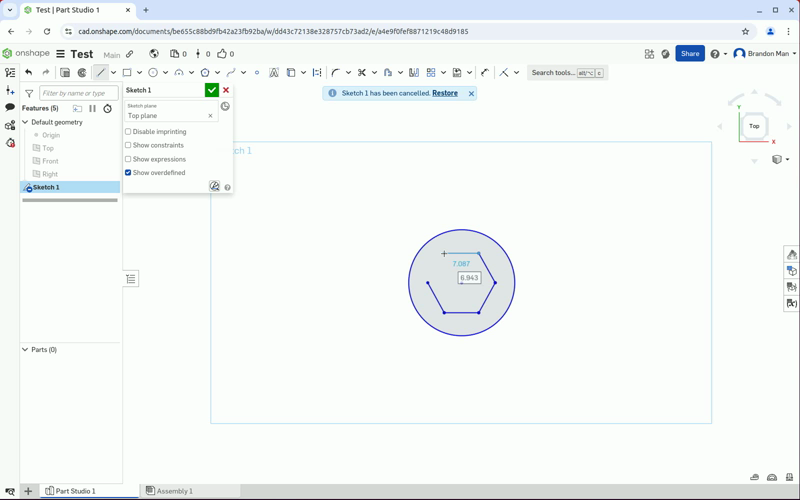
key_up(shift)
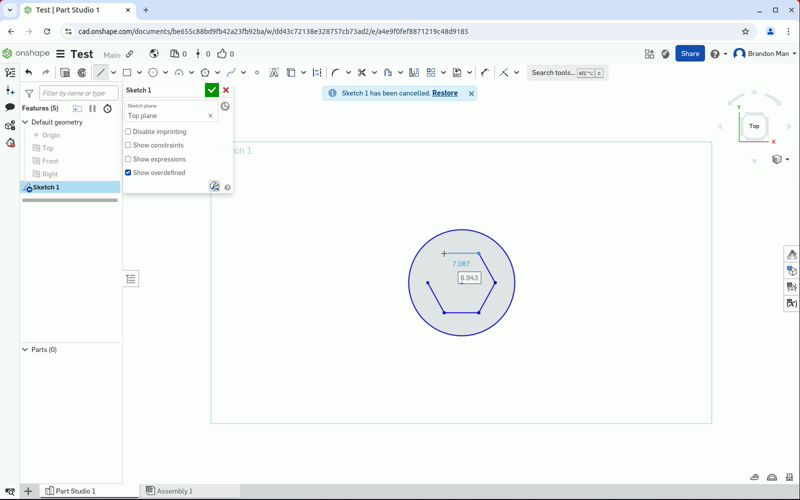
mouse_move(474, 253)
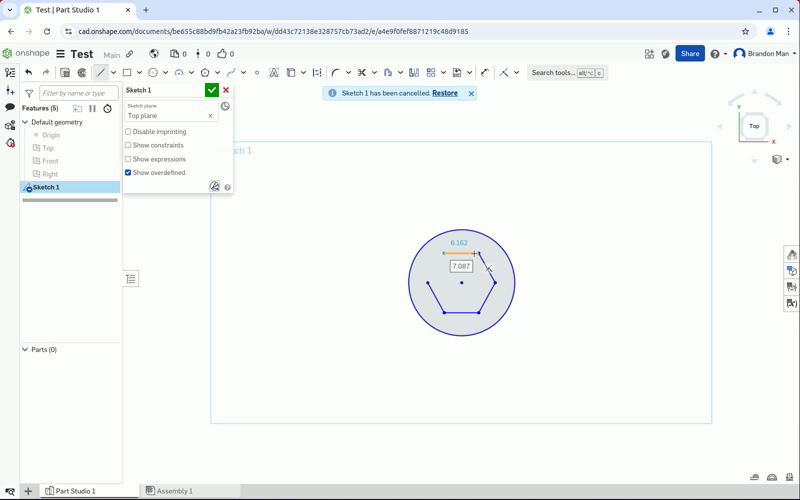
key_down(shift)
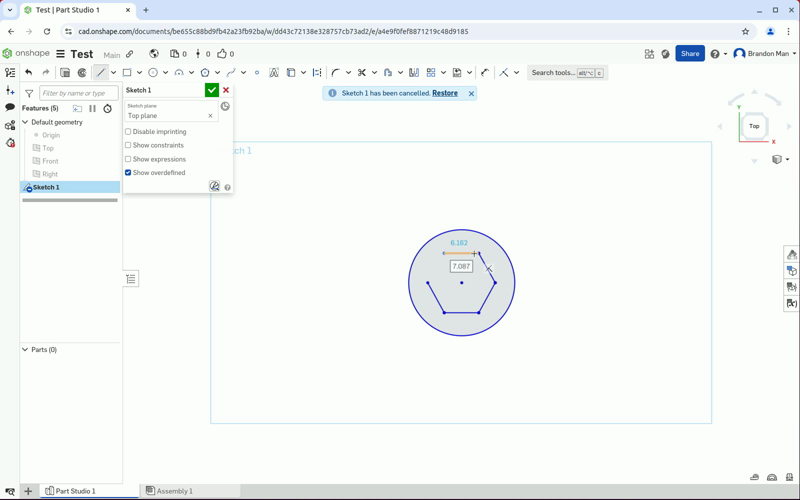
mouse_move(427, 282)
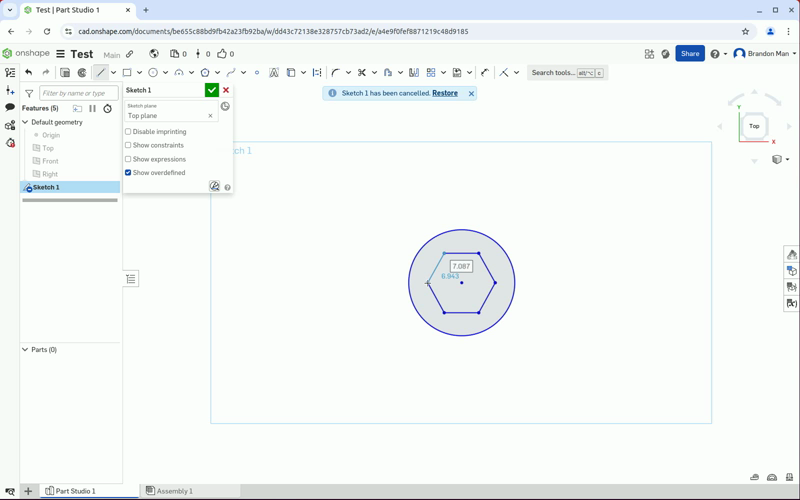
key_up(shift)
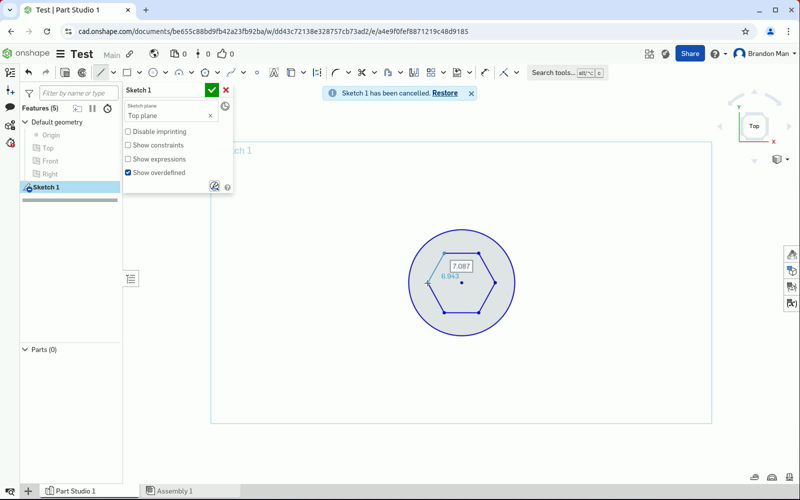
click(427, 282)
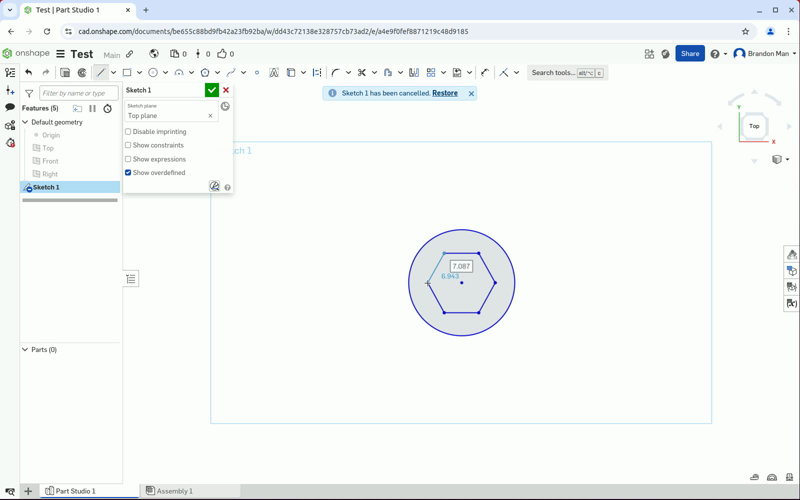
key(esc)
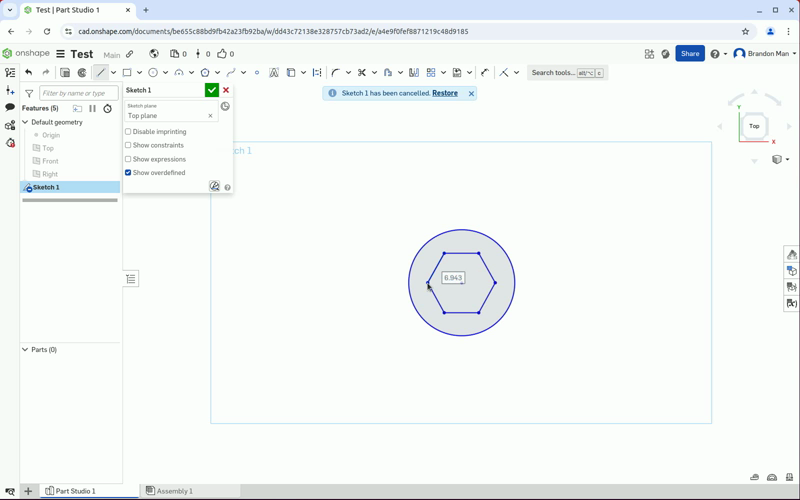
mouse_move(456, 318)
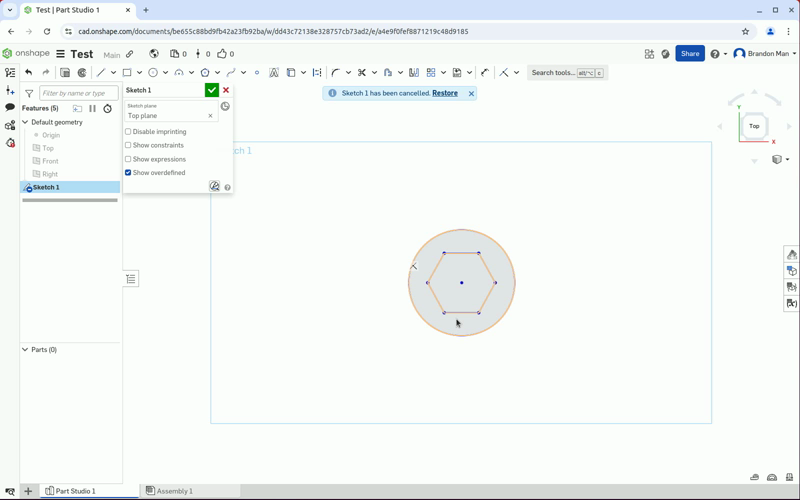
click(456, 318)
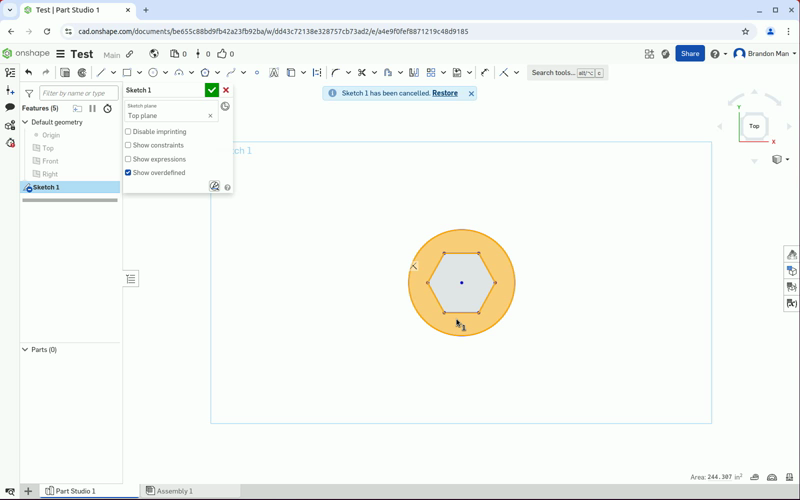
mouse_move(73, 352)
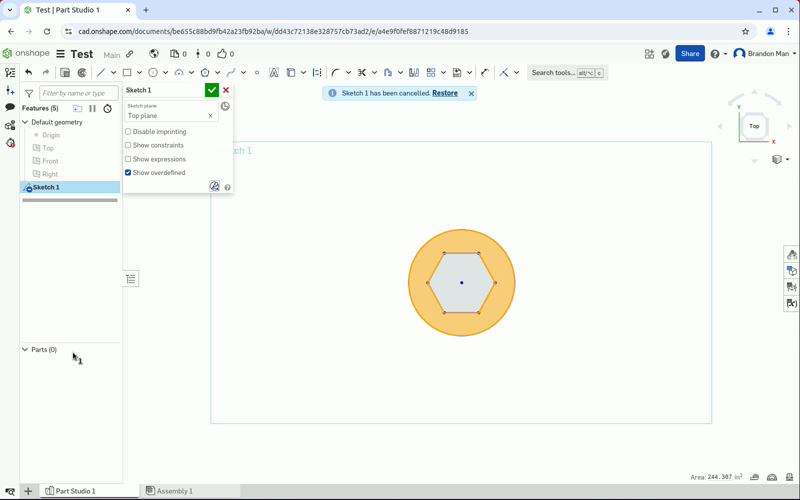
key(shift+y)
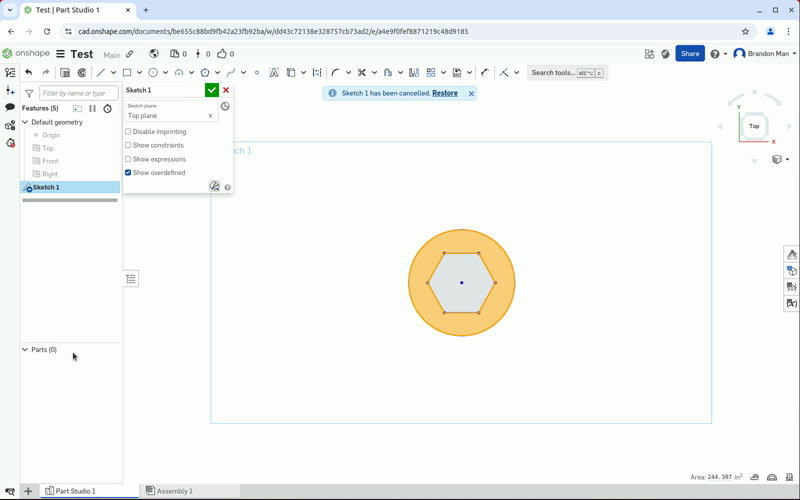
key(shift+e)
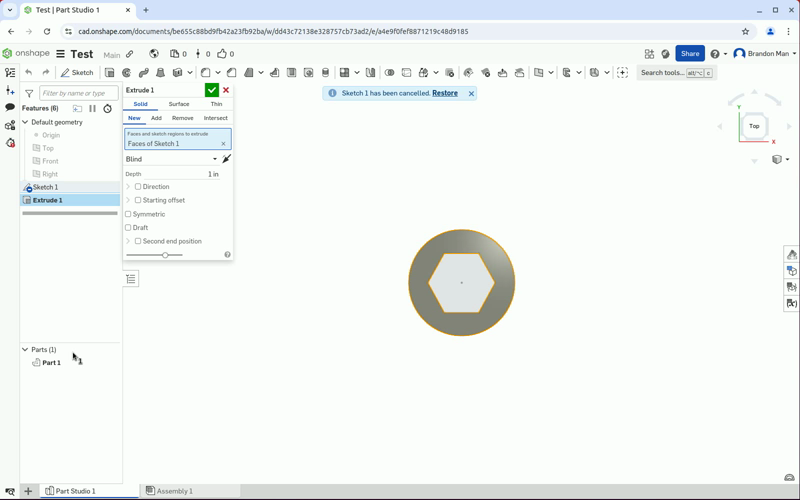
mouse_move(143, 106)
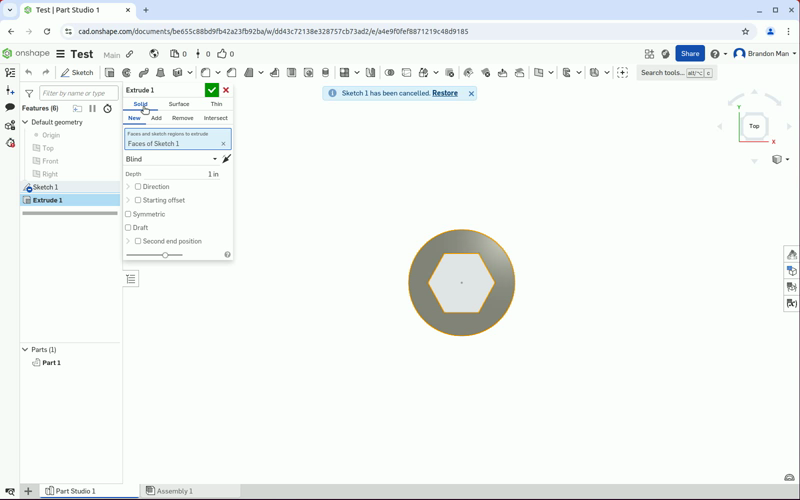
click(143, 106)
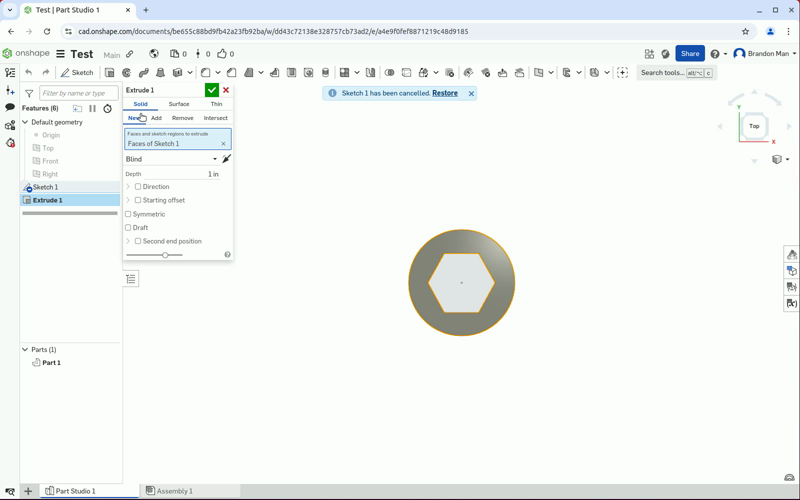
mouse_move(137, 120)
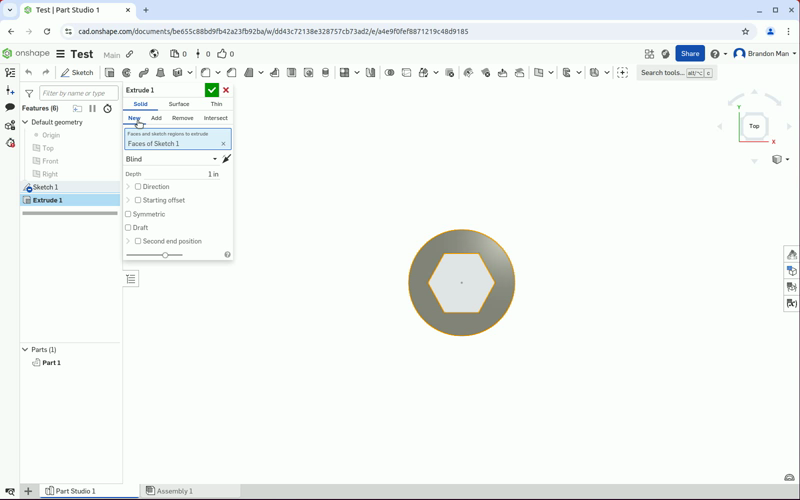
click(137, 120)
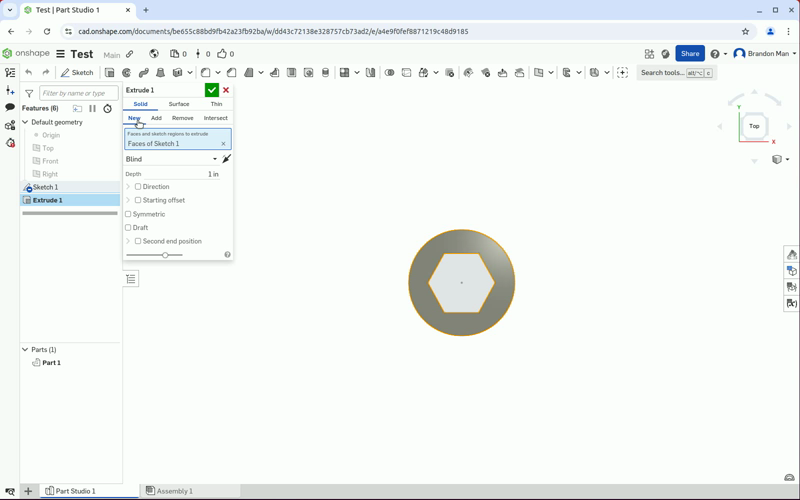
key(tab, 4)
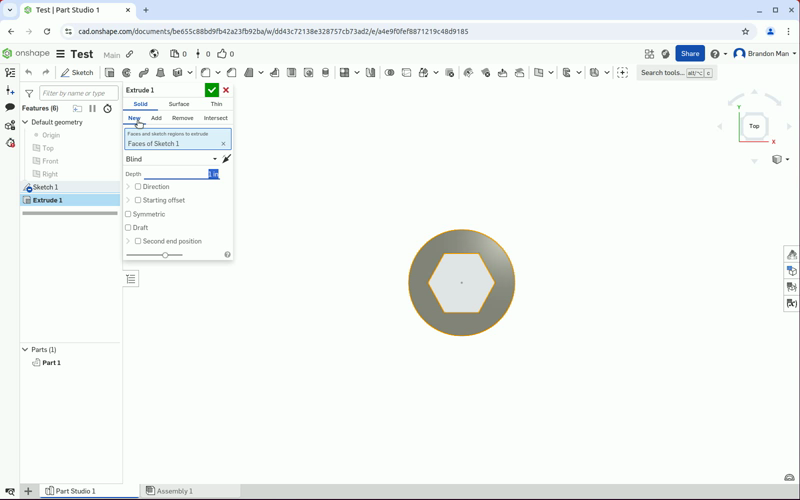
text(14.202)
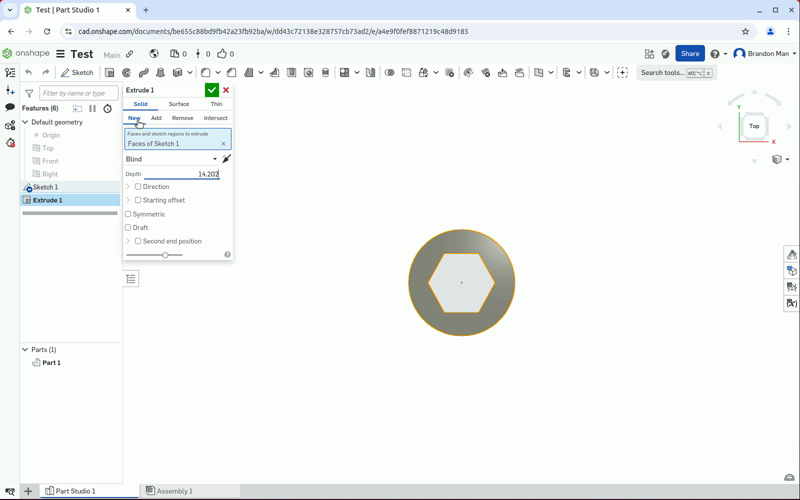
key(enter)
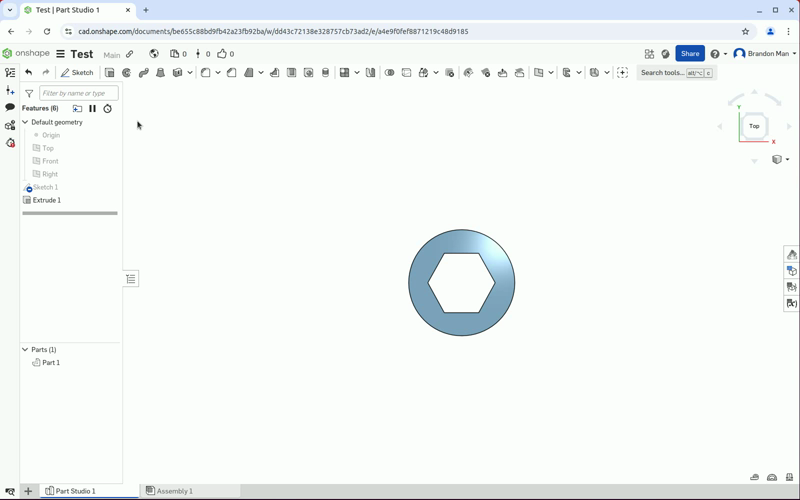
key(shift+h)
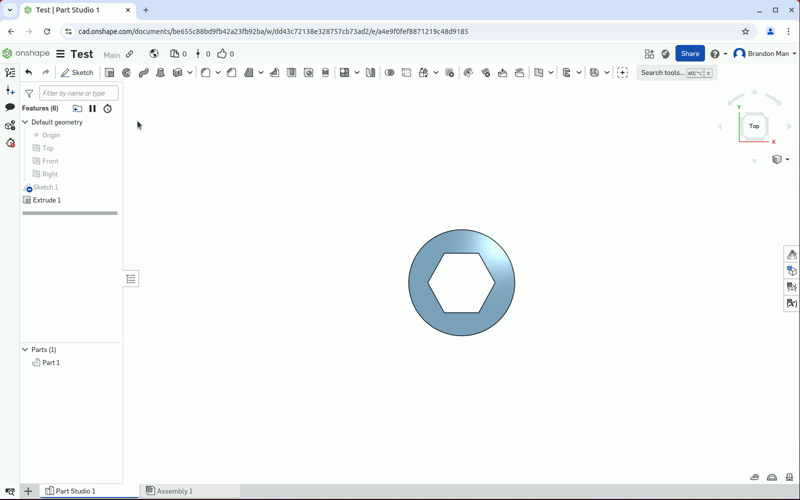
key(shift+h)
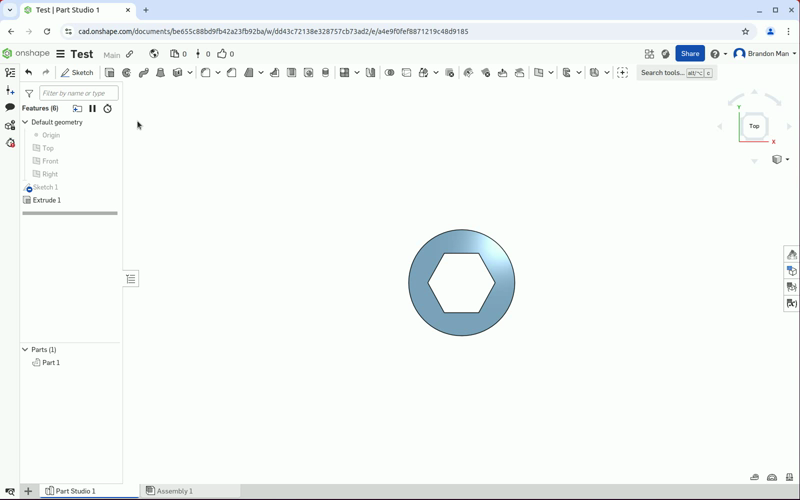
mouse_move(73, 189)
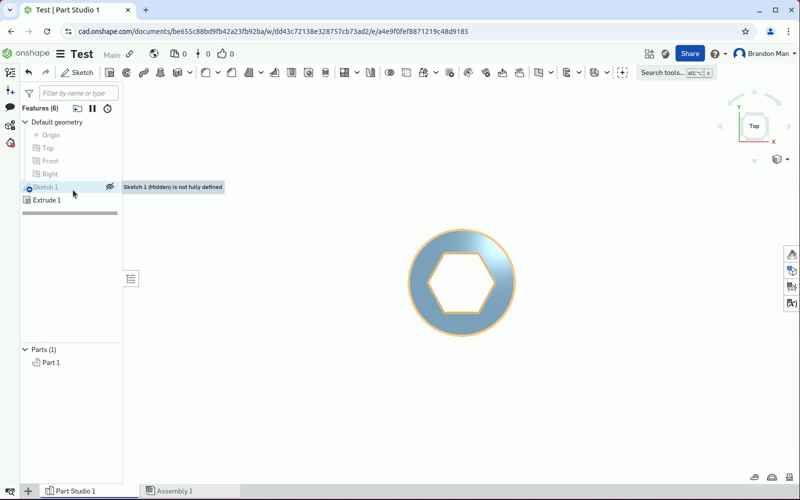
click(73, 189)
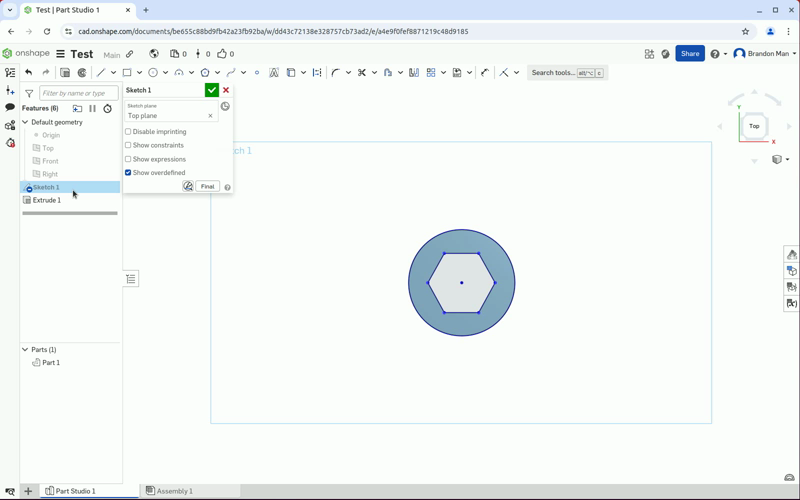
mouse_move(229, 92)
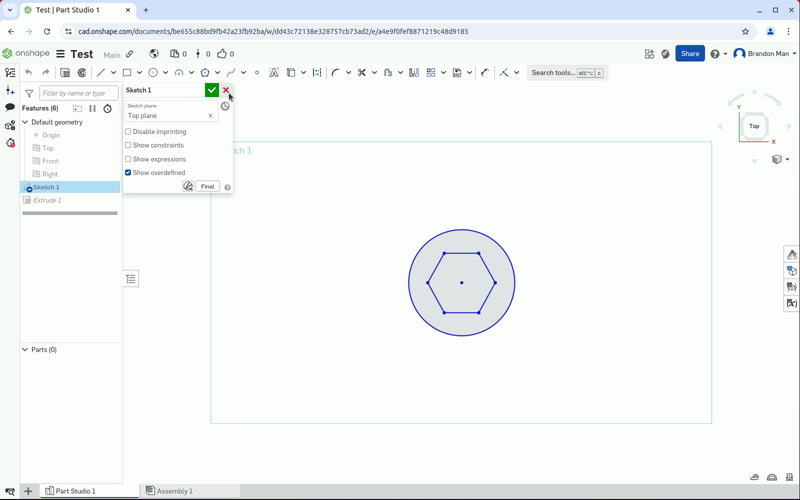
click(229, 92)
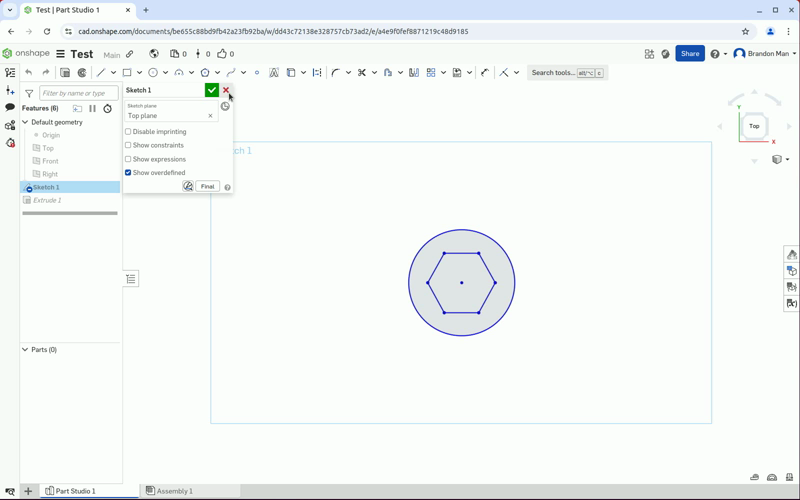
key(shift+s)
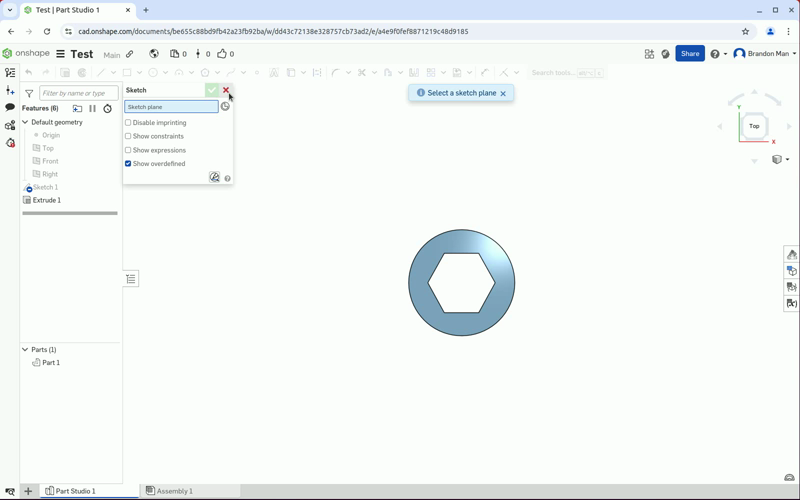
mouse_move(73, 150)
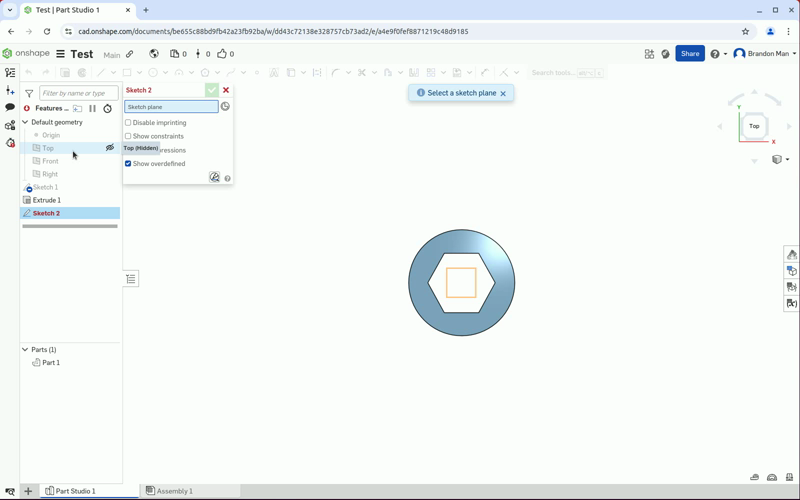
click(73, 150)
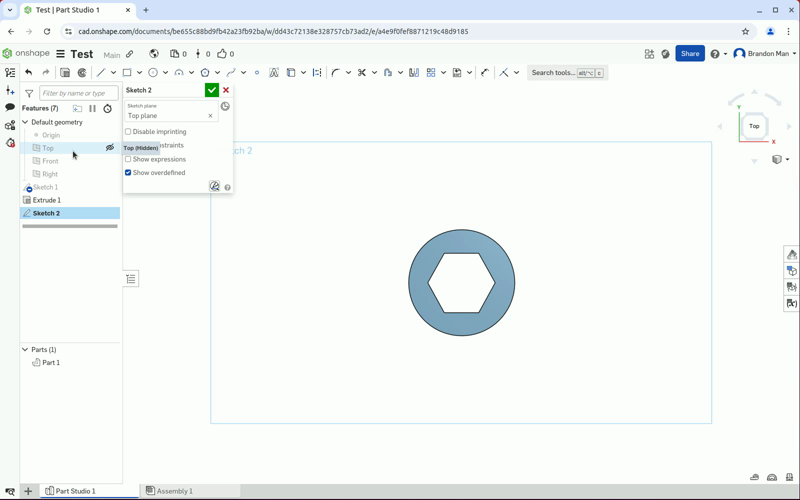
mouse_move(73, 352)
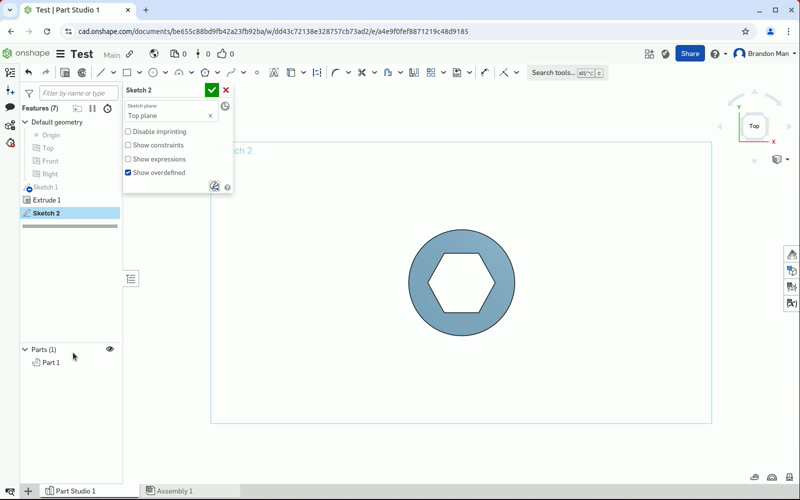
key(y)
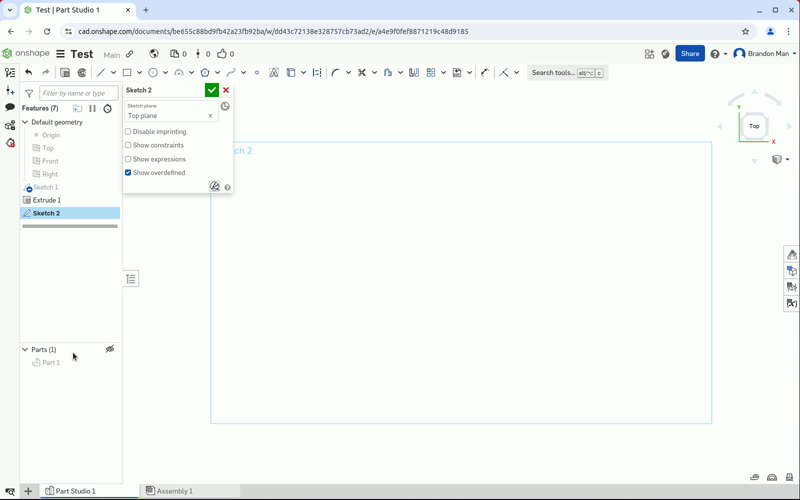
key(l)
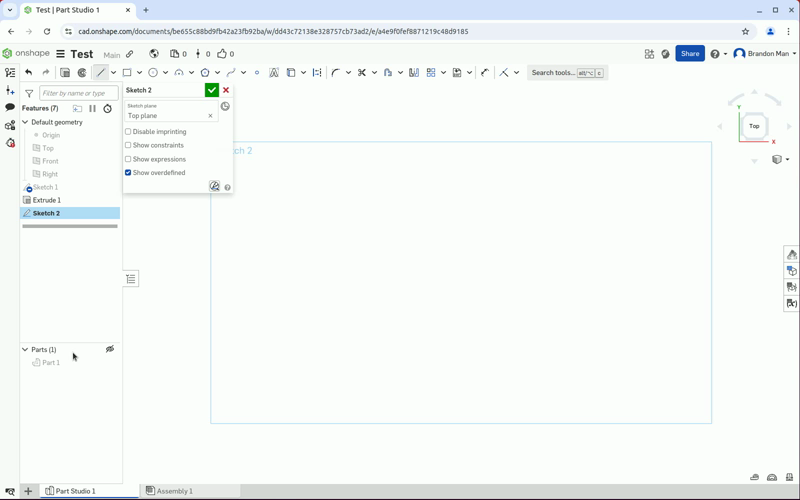
key_down(shift)
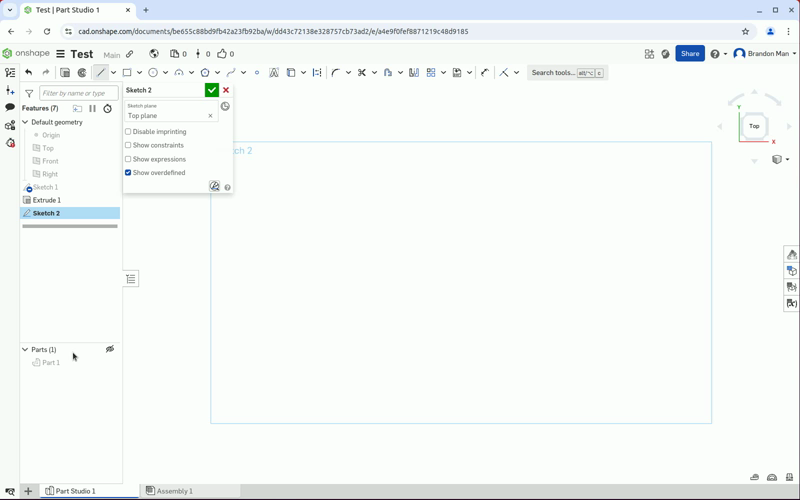
mouse_move(426, 282)
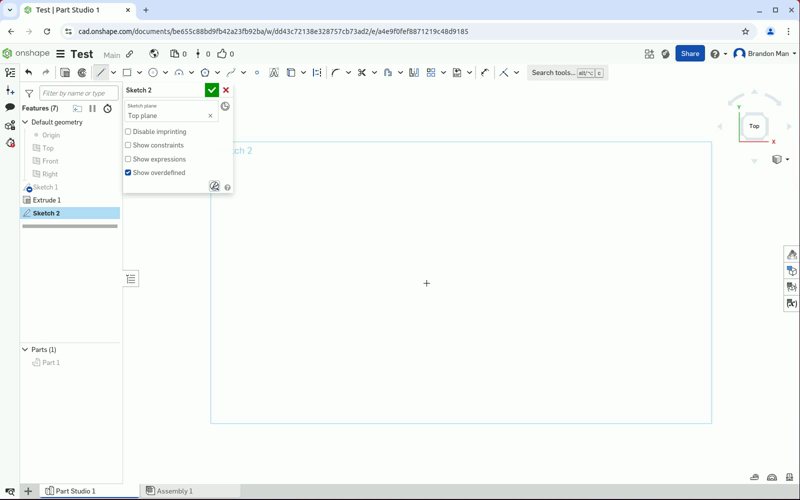
click(426, 282)
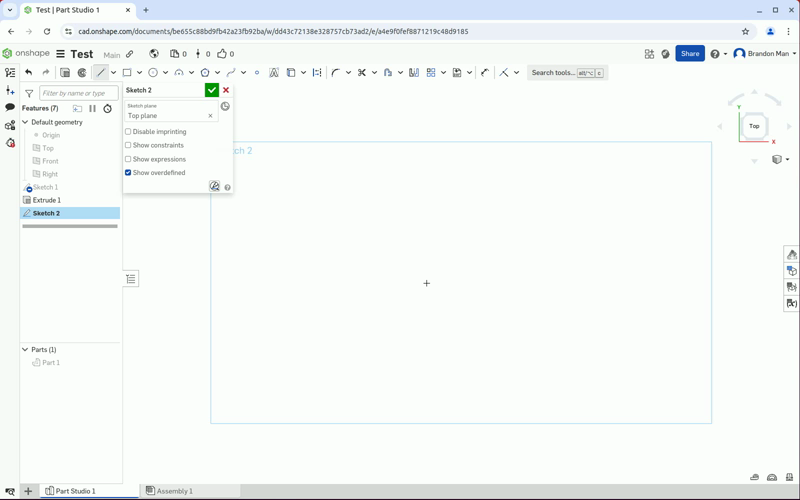
key_up(shift)
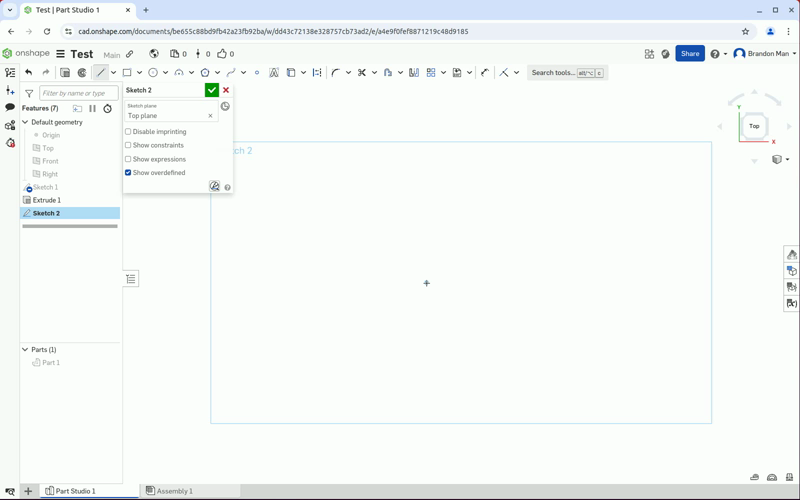
key_down(shift)
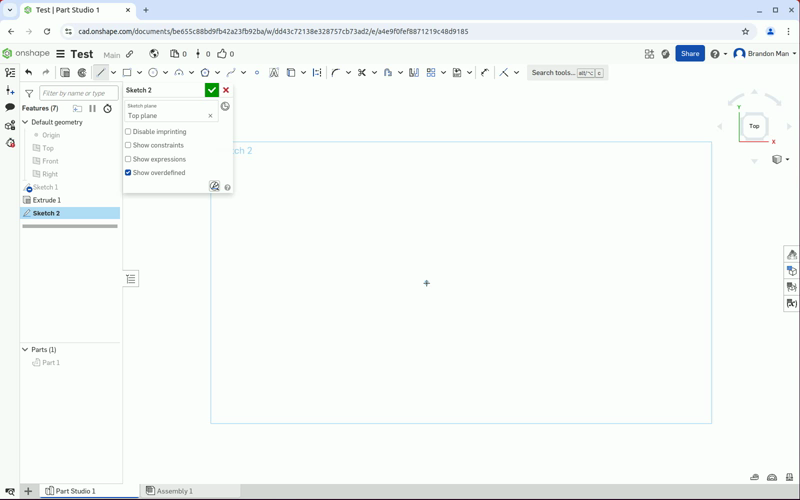
mouse_move(456, 282)
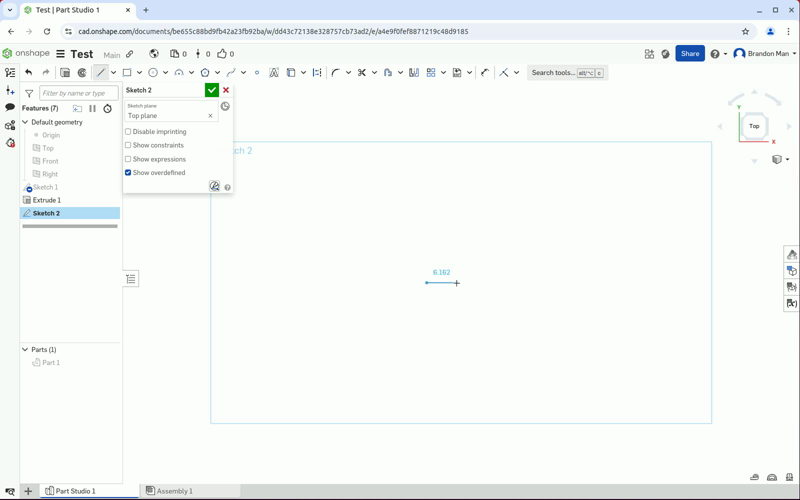
mouse_move(444, 312)
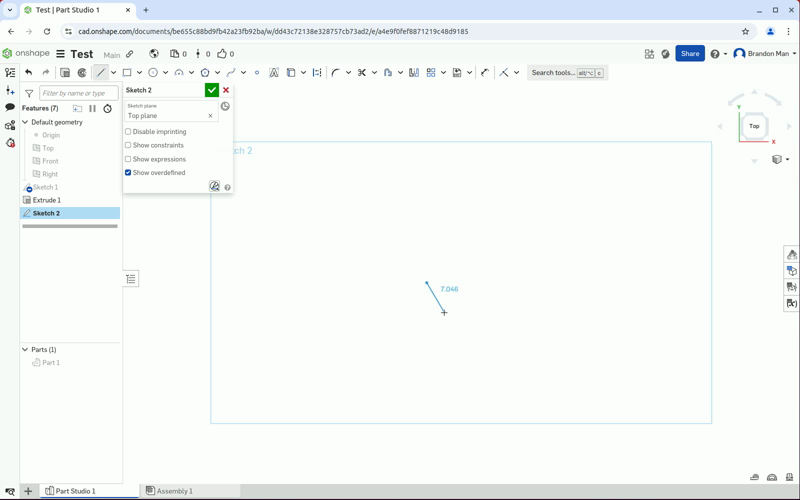
click(444, 312)
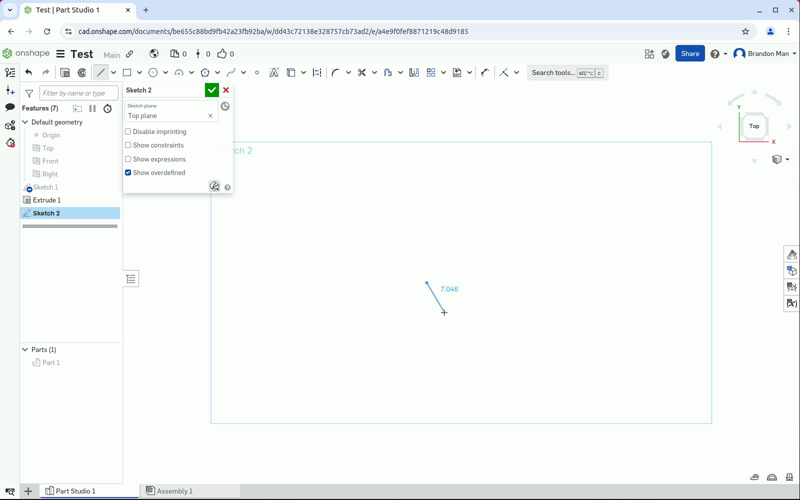
key_up(shift)
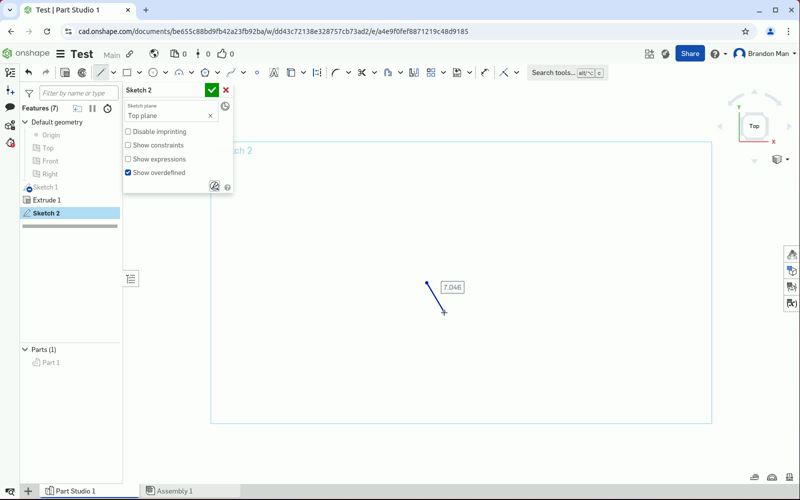
key_down(shift)
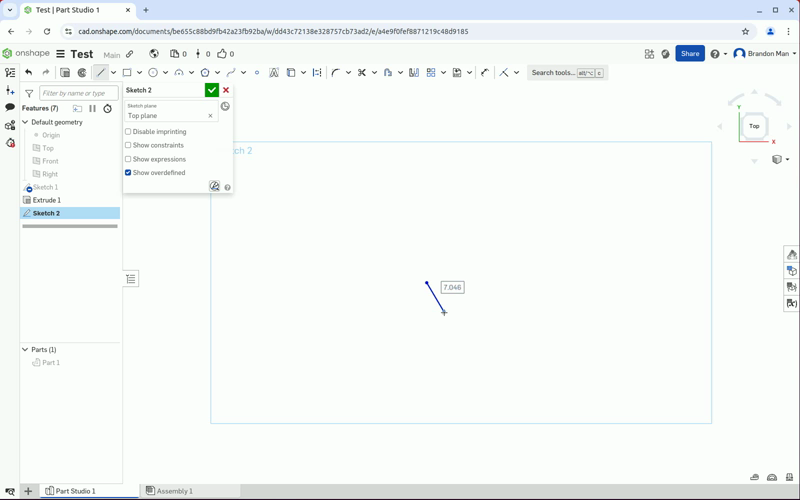
mouse_move(474, 312)
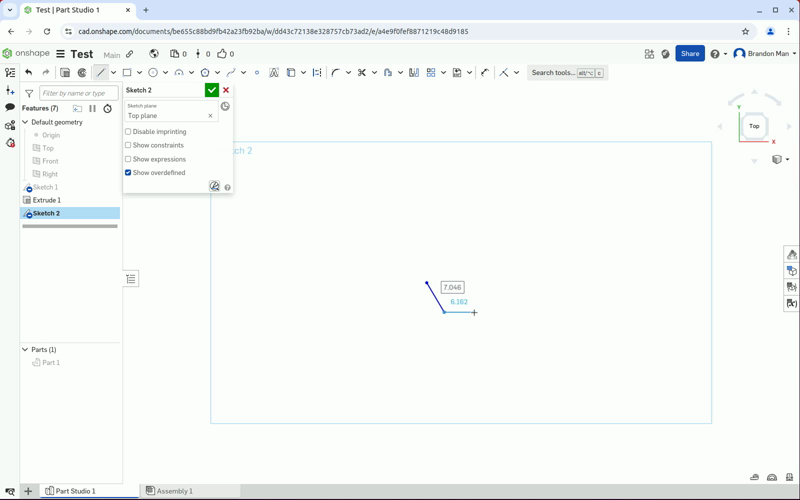
mouse_move(477, 312)
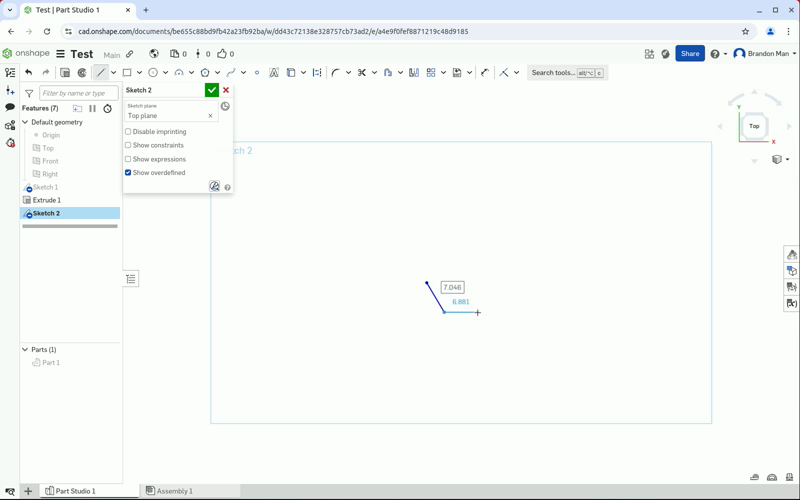
click(477, 312)
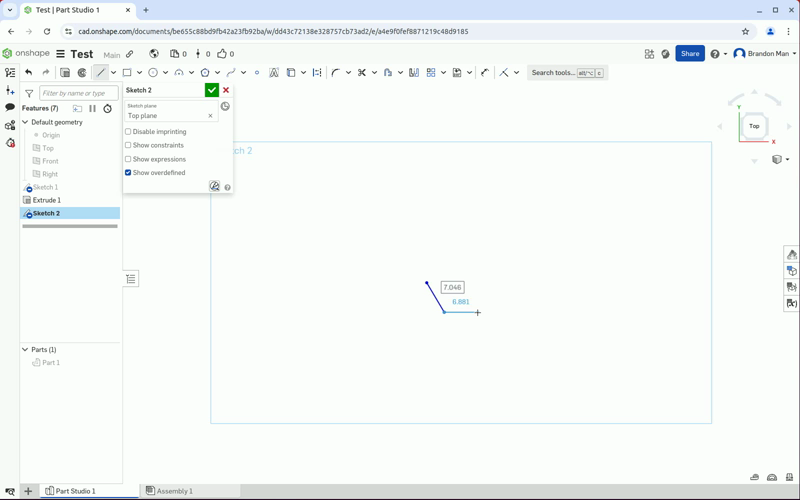
key_up(shift)
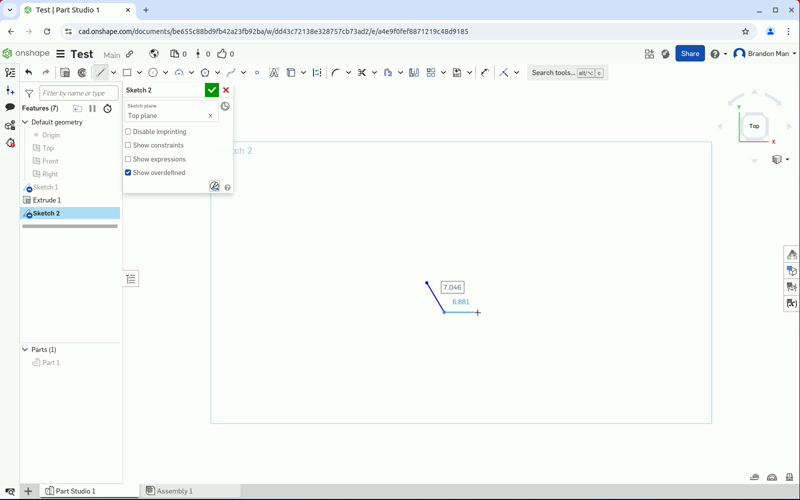
key_down(shift)
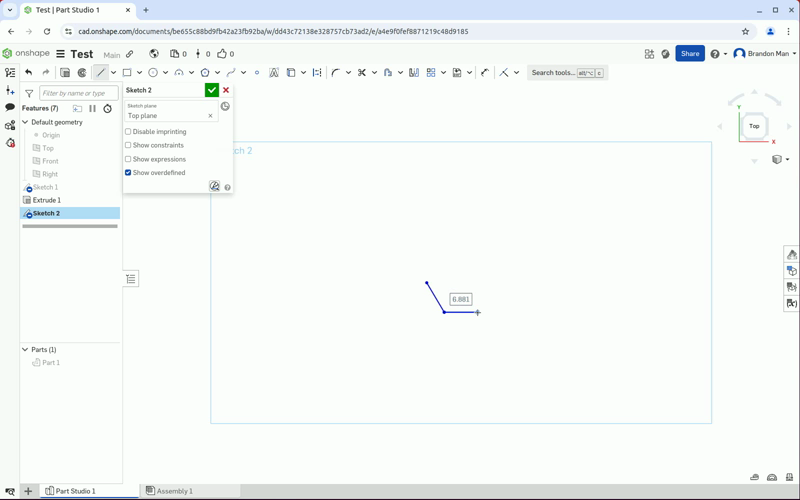
mouse_move(507, 312)
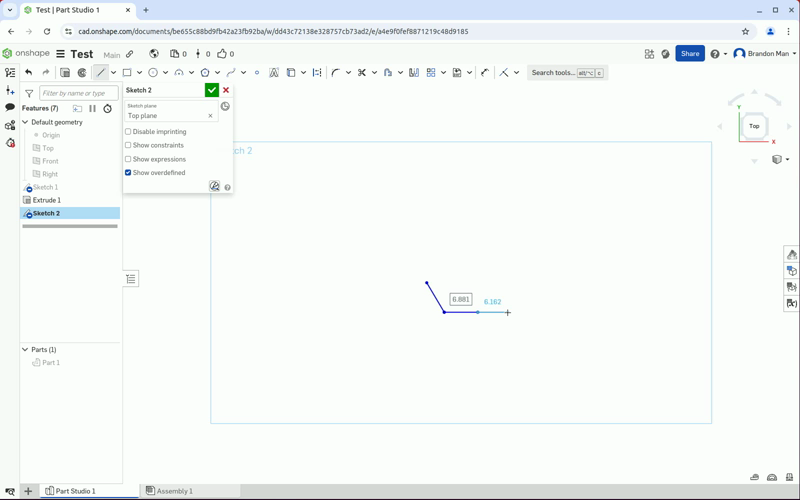
mouse_move(495, 282)
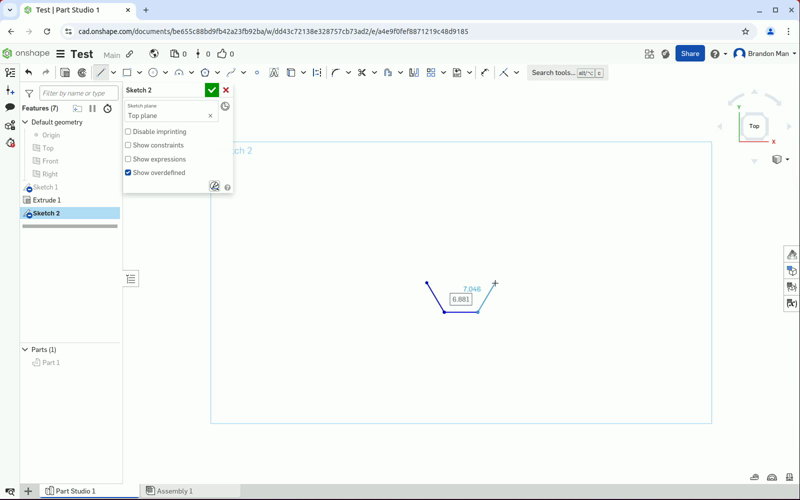
click(495, 282)
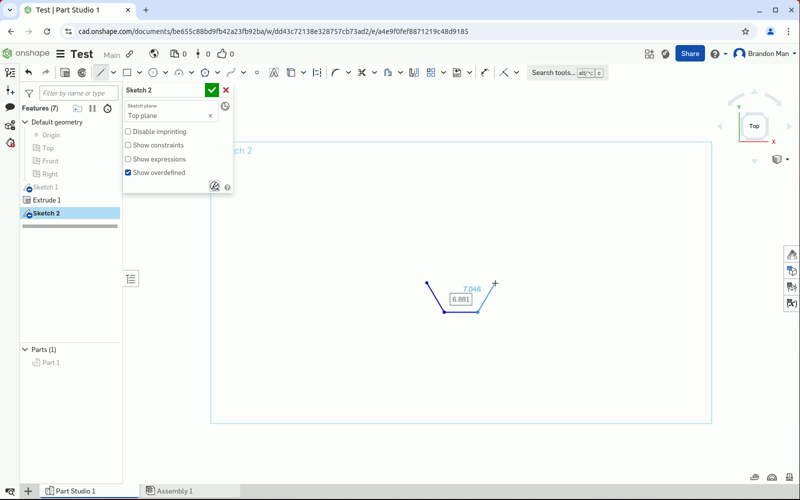
key_up(shift)
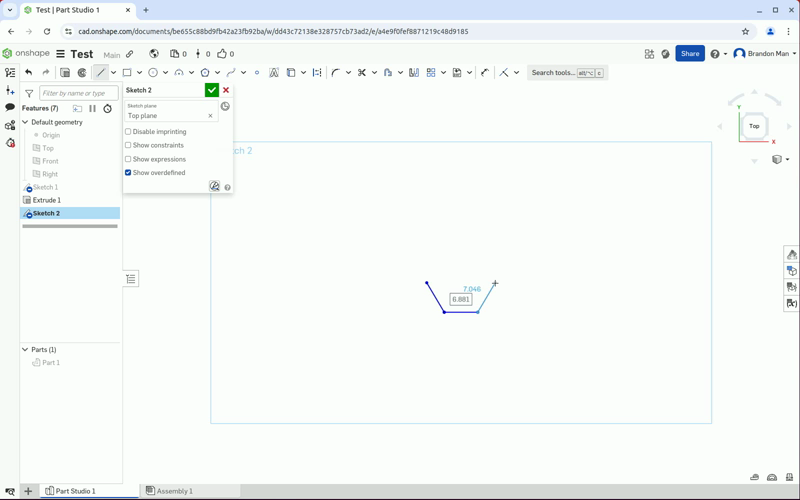
key_down(shift)
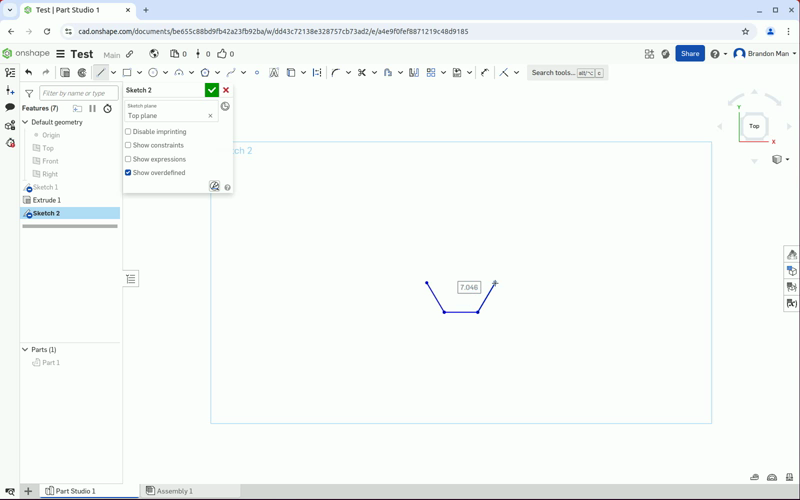
mouse_move(525, 282)
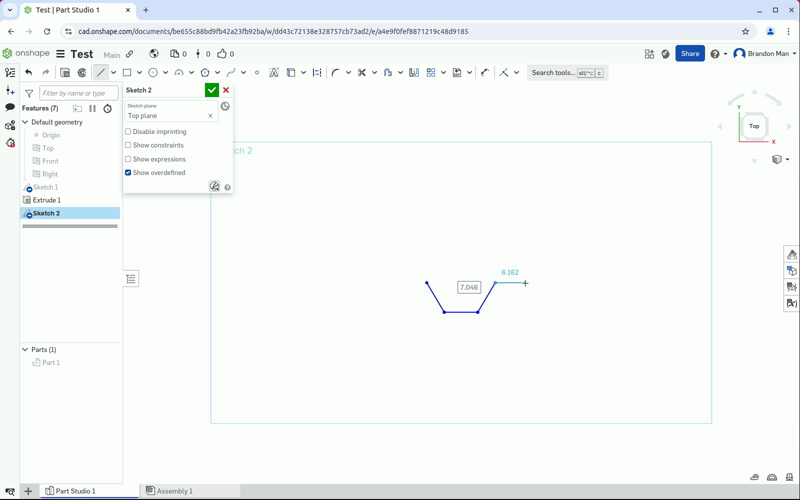
mouse_move(477, 253)
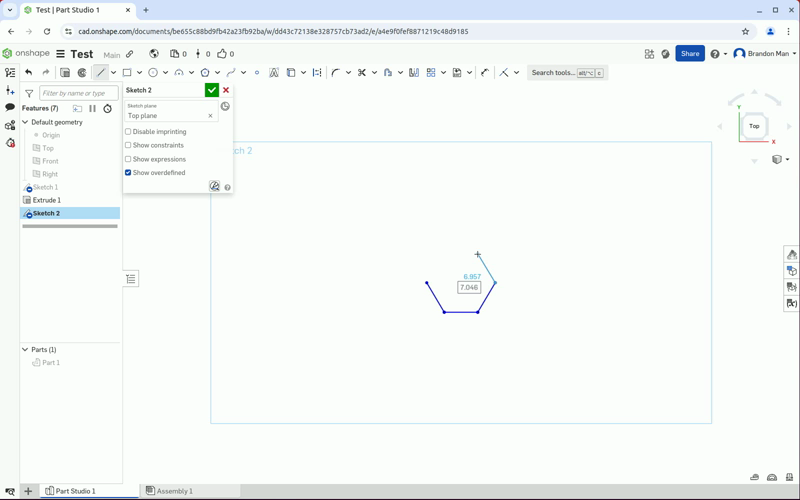
click(477, 253)
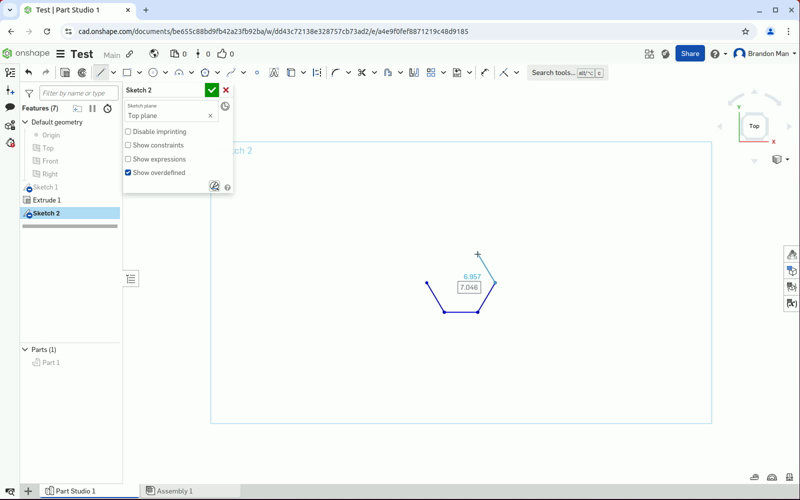
key_up(shift)
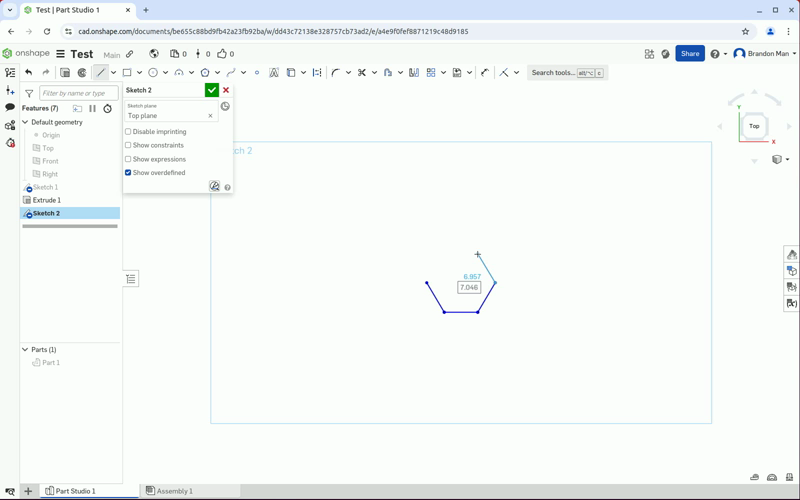
key_down(shift)
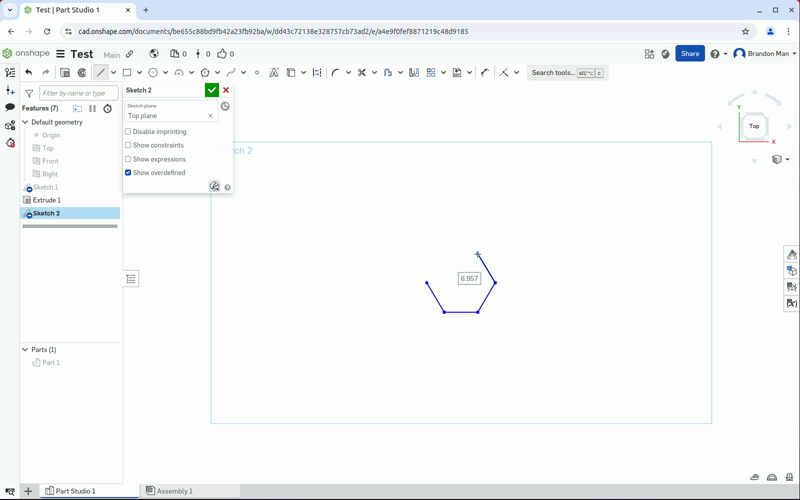
mouse_move(507, 253)
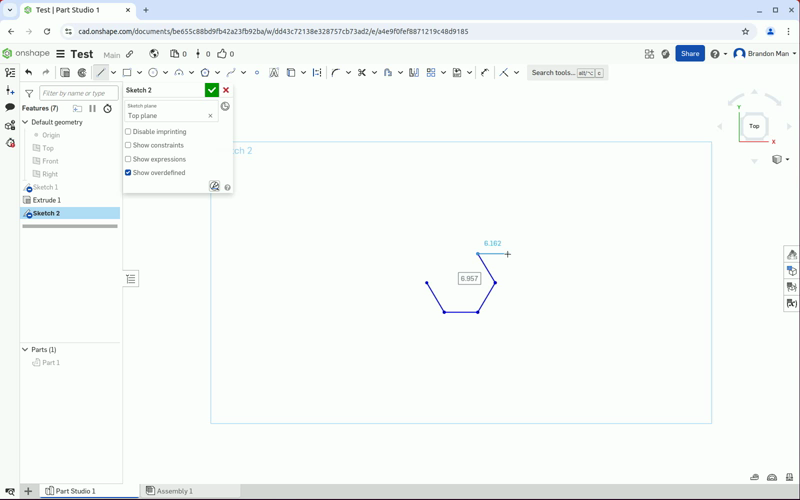
mouse_move(444, 253)
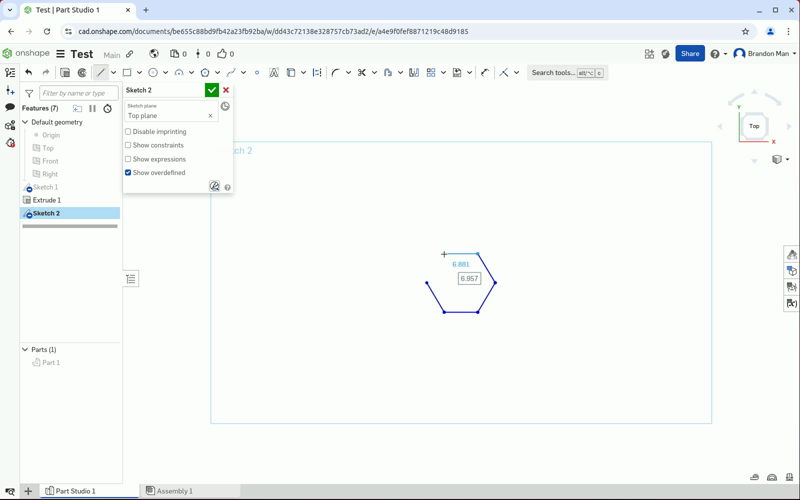
click(444, 253)
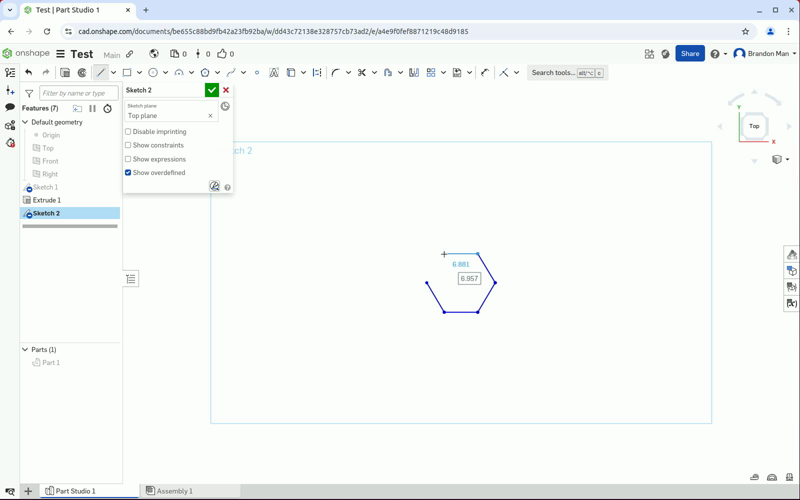
key_up(shift)
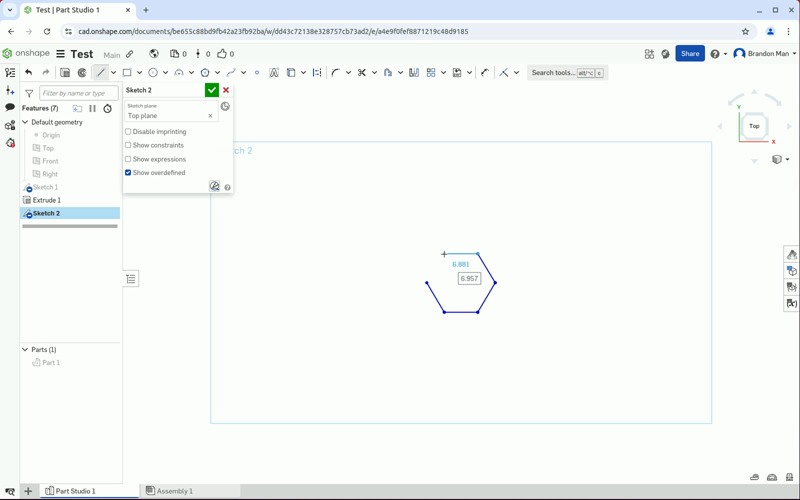
mouse_move(474, 253)
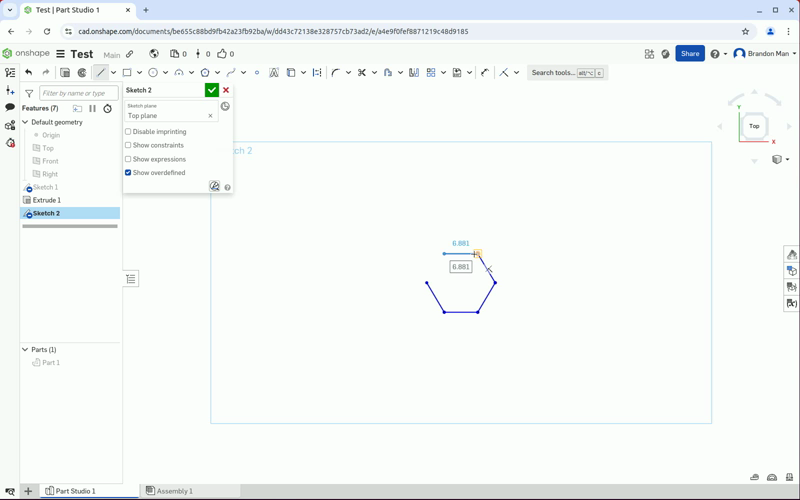
key_down(shift)
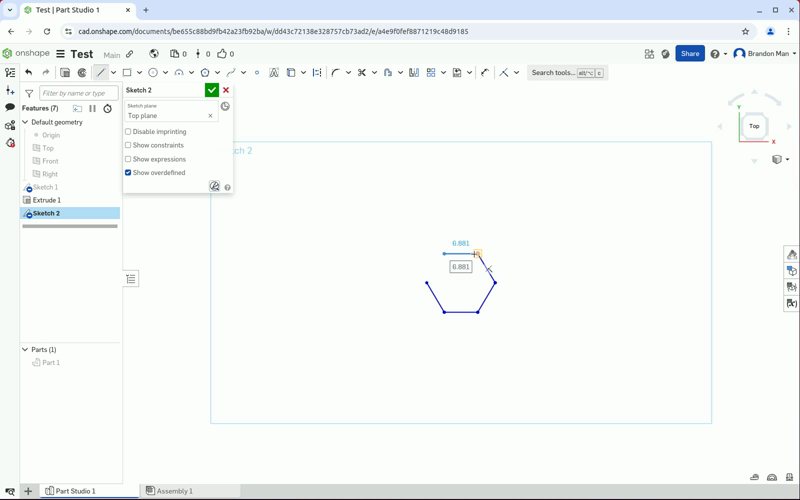
mouse_move(426, 282)
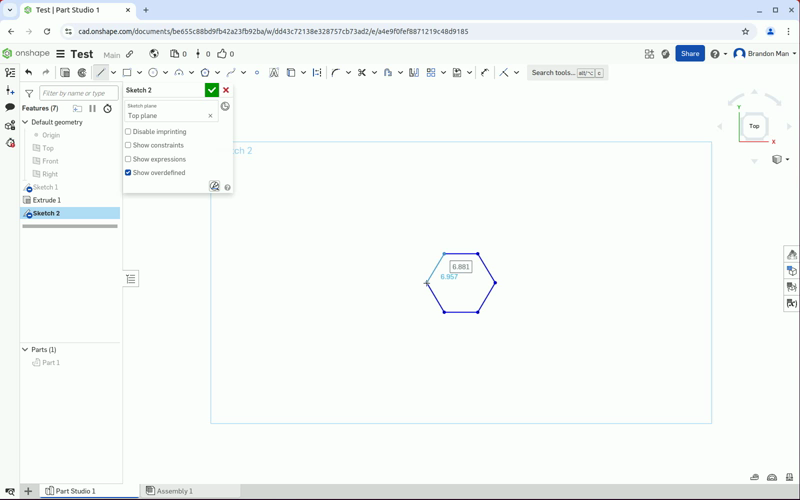
key_up(shift)
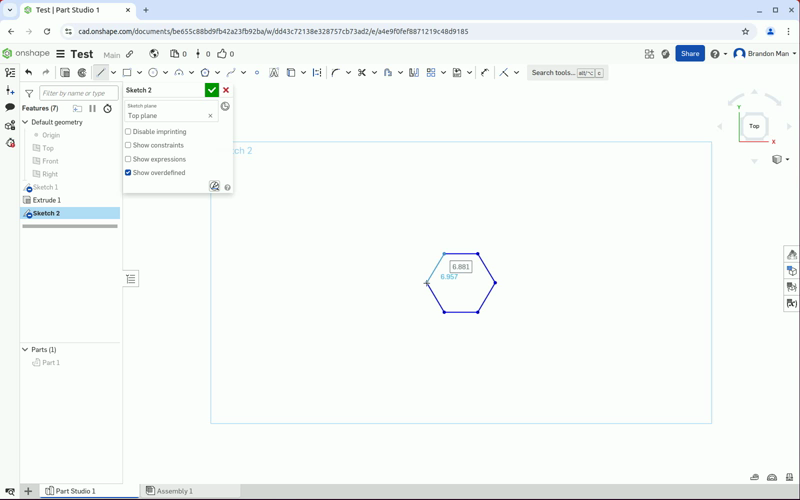
click(426, 282)
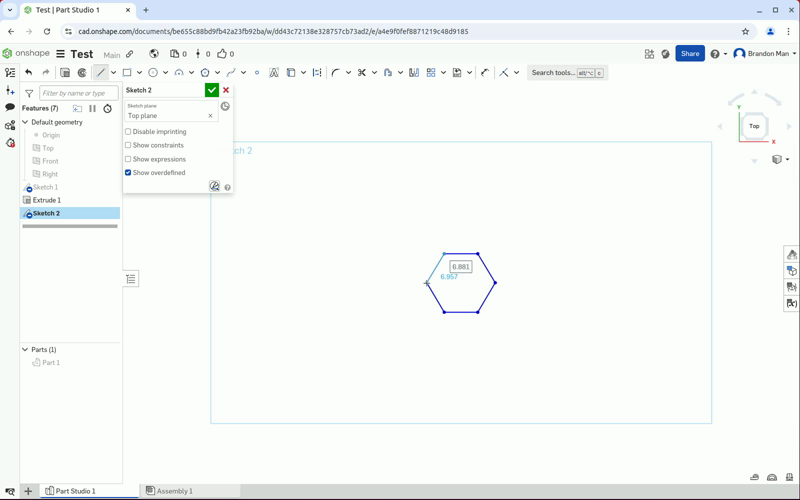
key(esc)
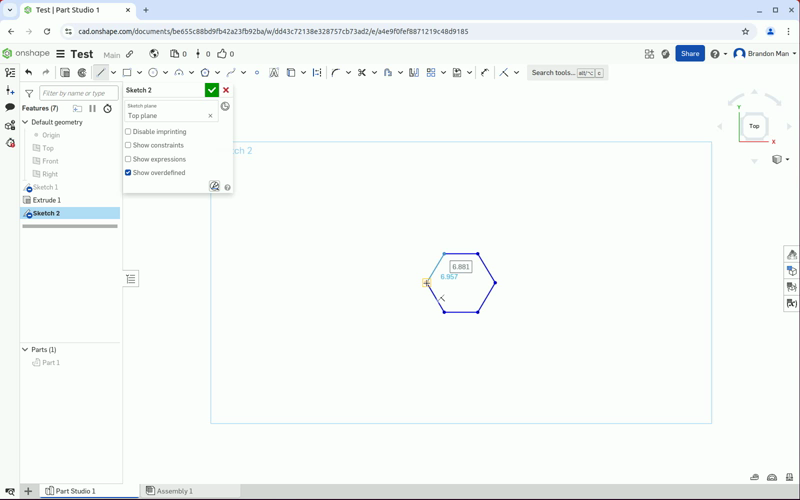
key(c)
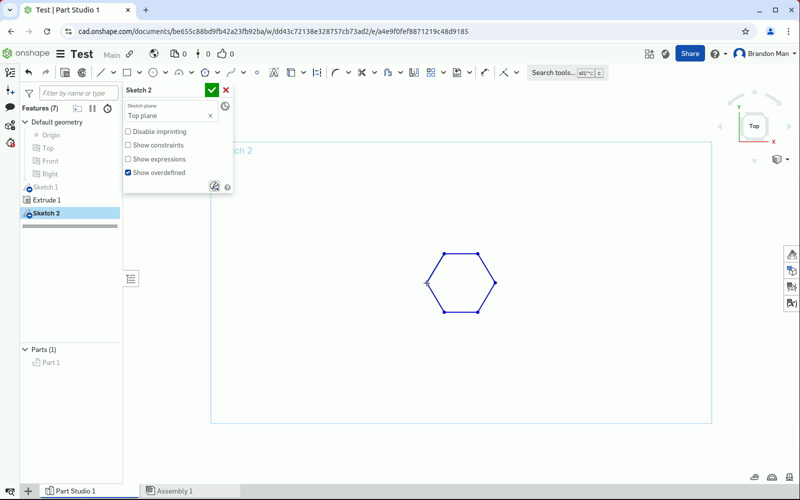
key_down(shift)
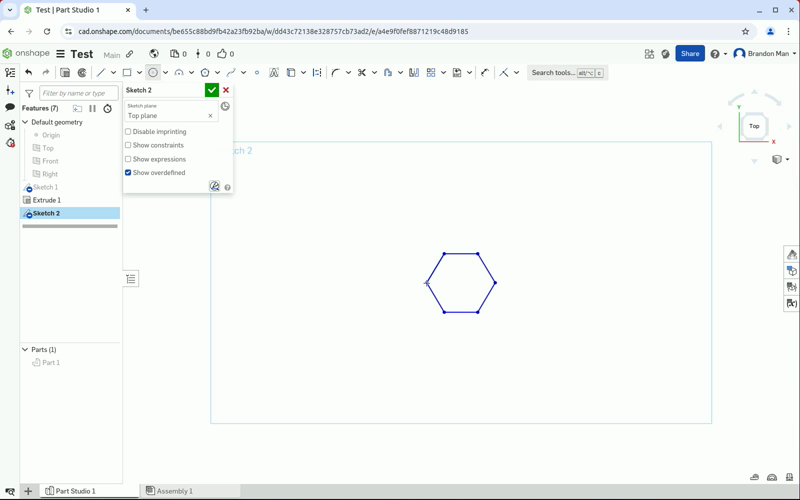
mouse_move(461, 282)
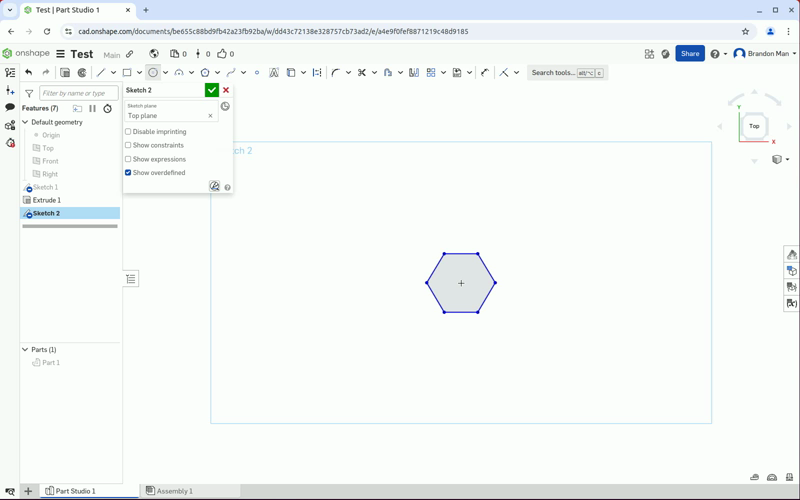
click(461, 282)
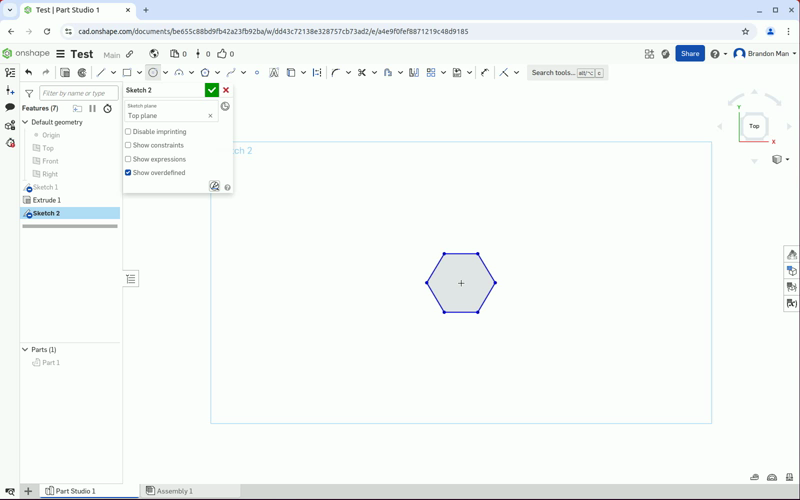
key_up(shift)
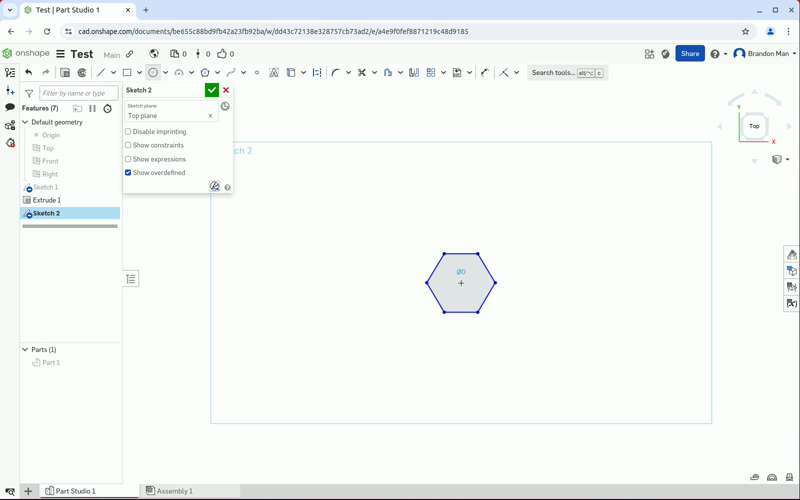
mouse_move(479, 282)
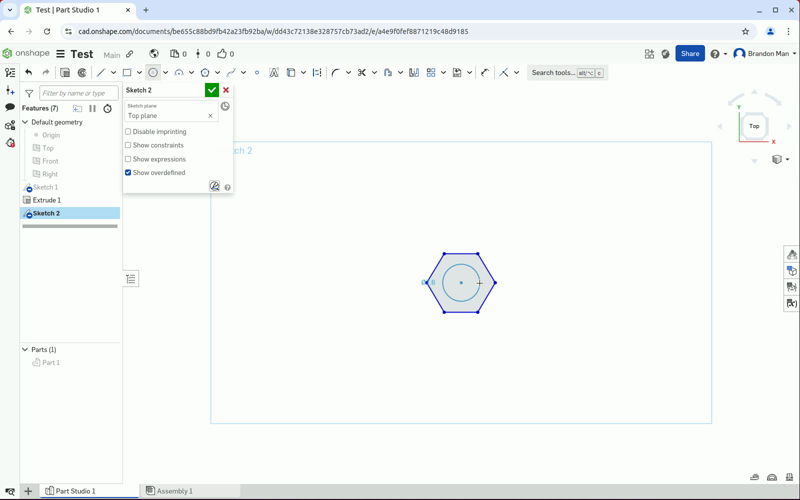
click(479, 282)
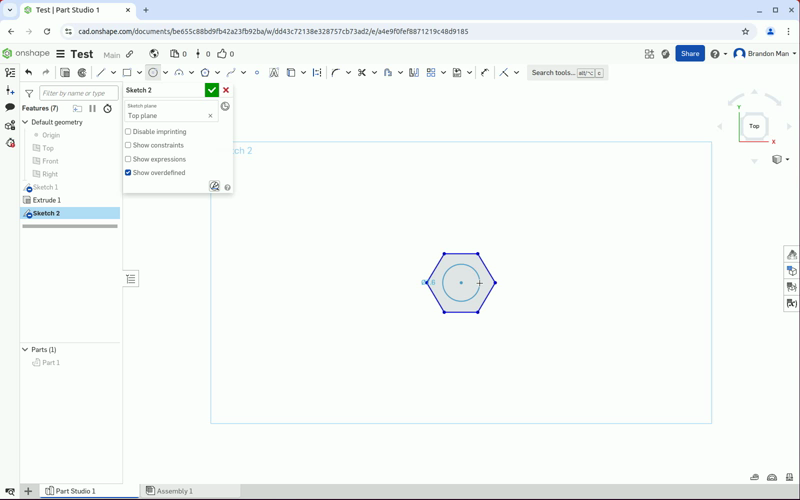
key(esc)
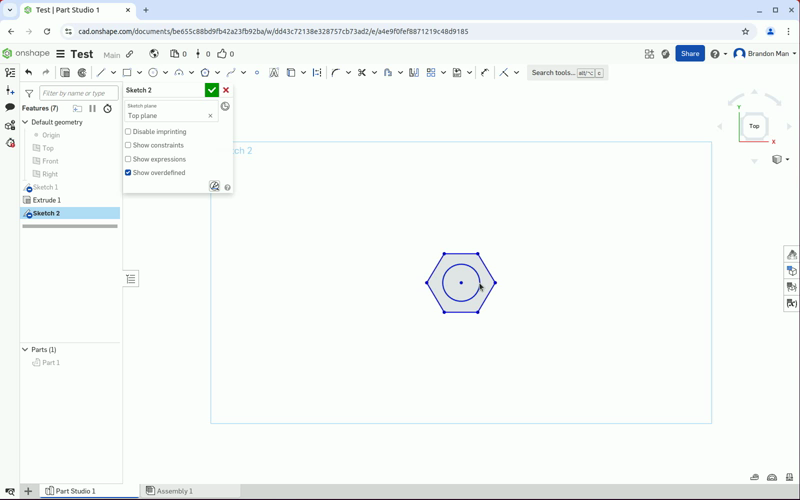
mouse_move(441, 268)
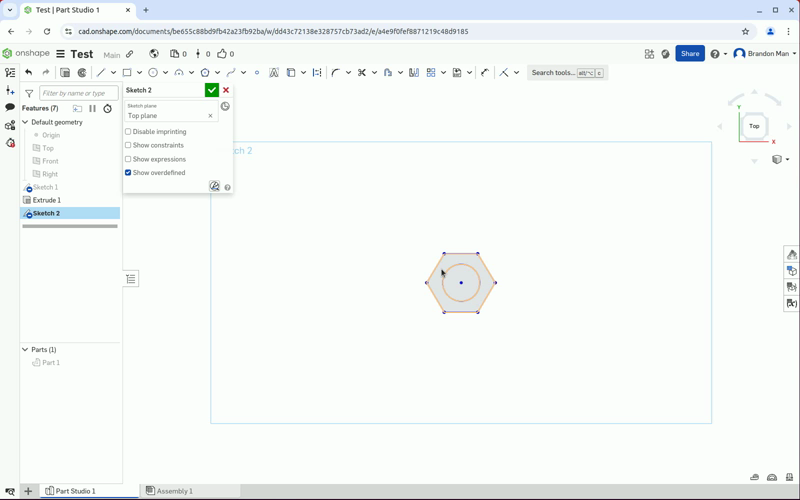
click(441, 268)
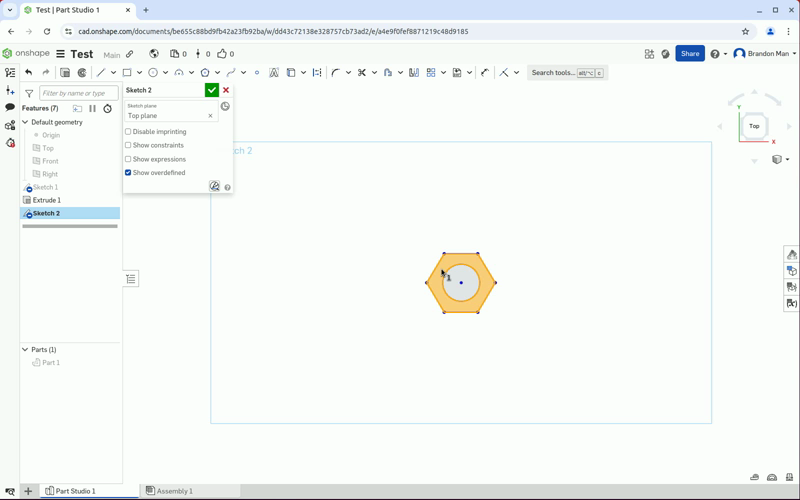
mouse_move(73, 352)
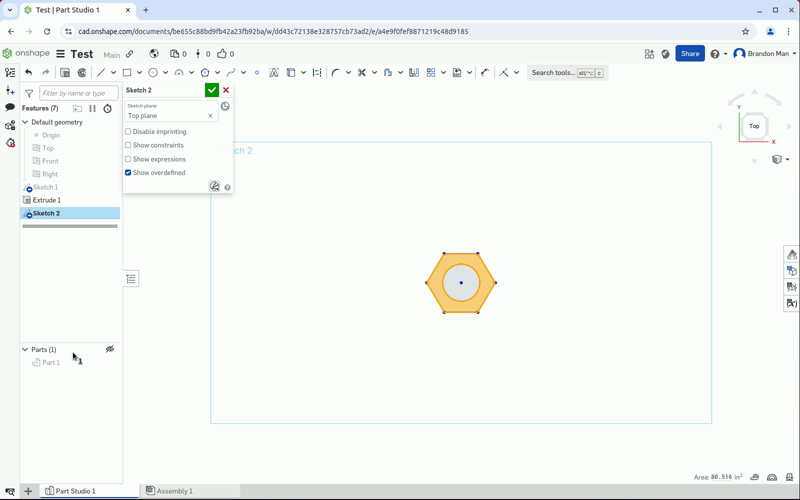
key(shift+y)
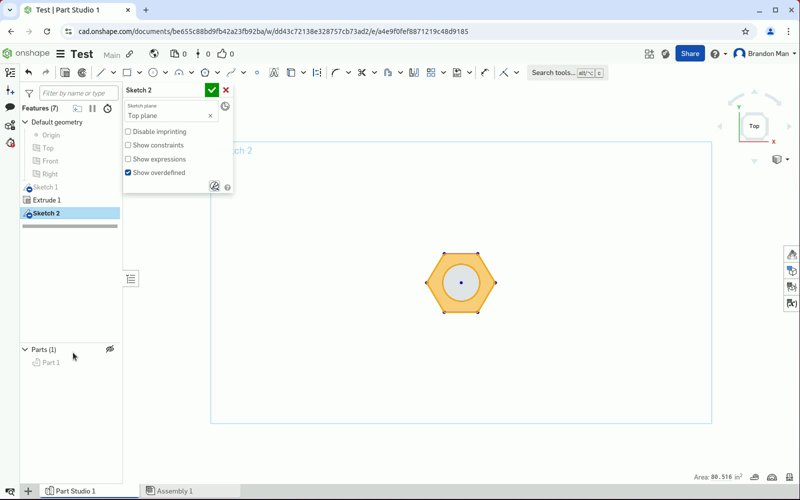
key(shift+e)
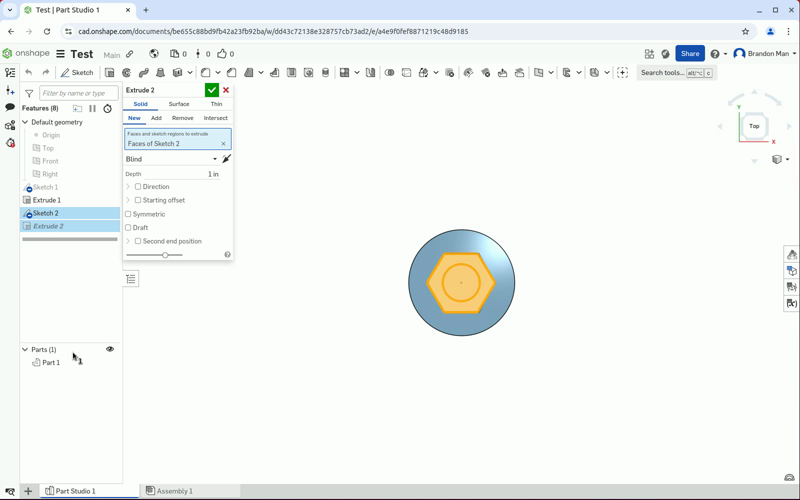
mouse_move(143, 106)
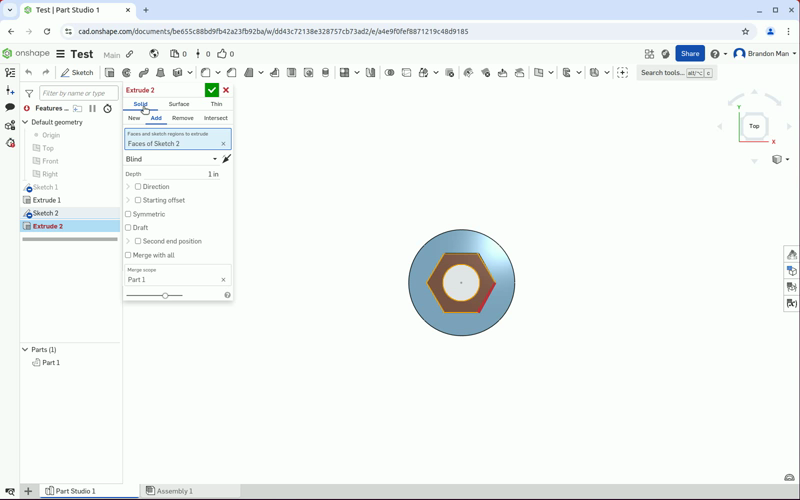
click(143, 106)
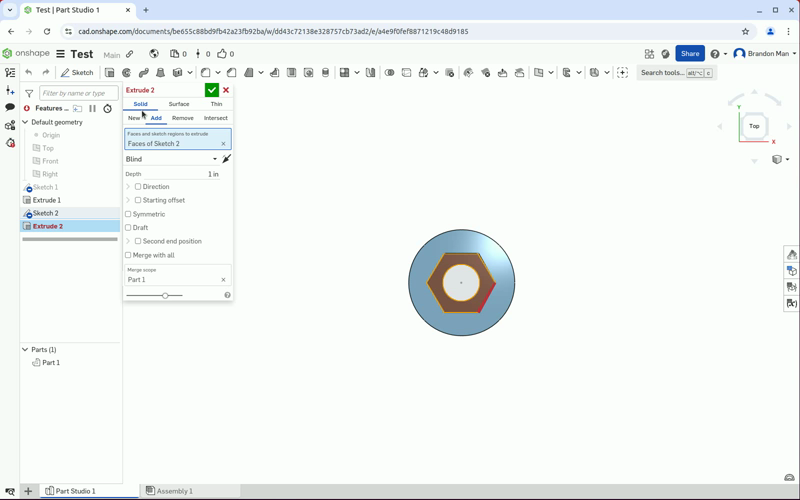
mouse_move(137, 120)
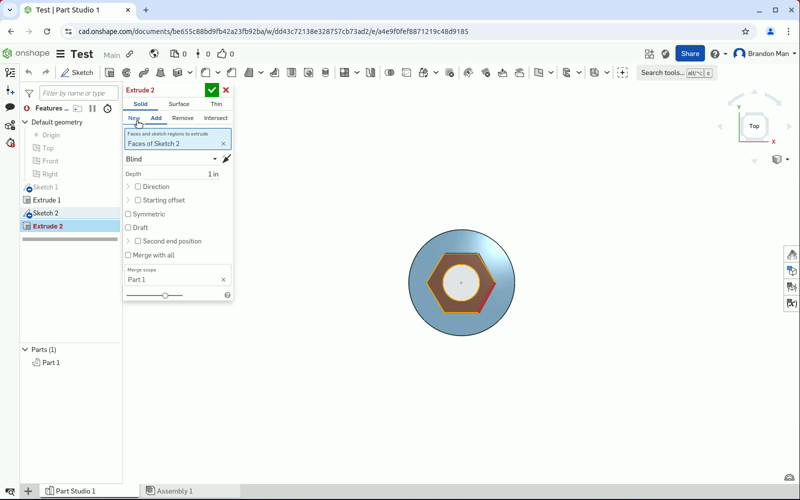
click(137, 120)
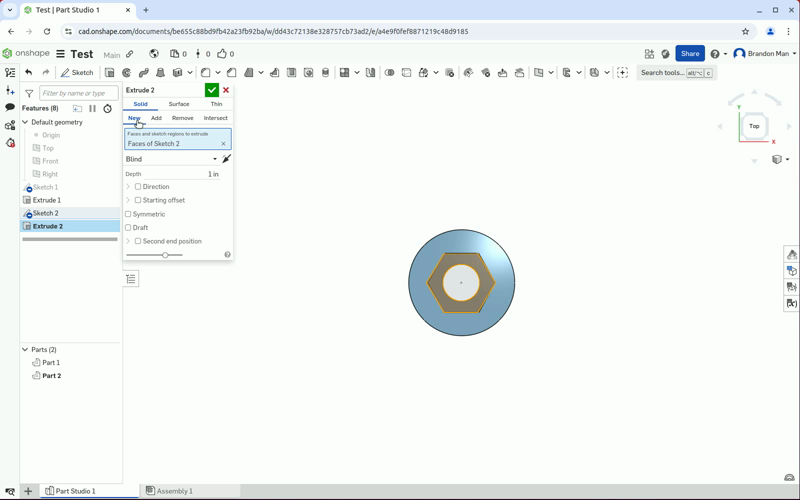
key(tab, 4)
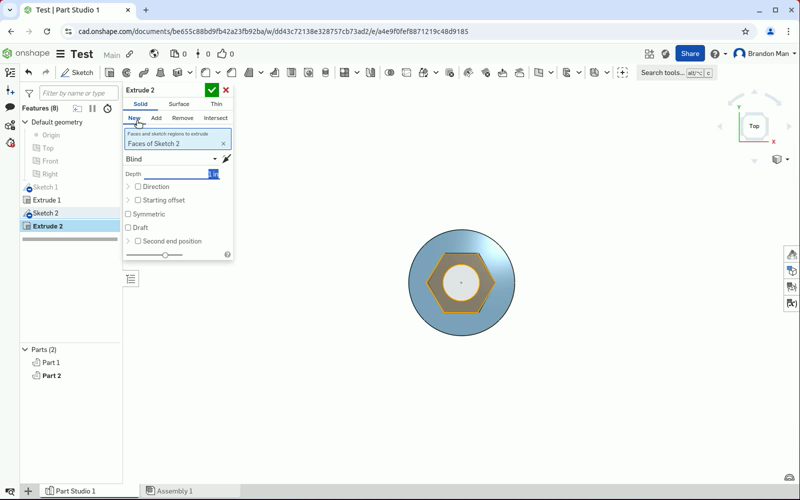
text(14.202)
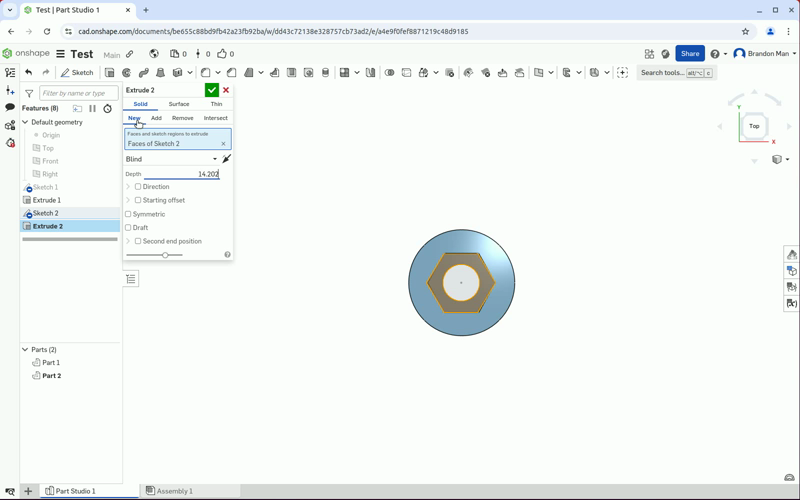
key(enter)
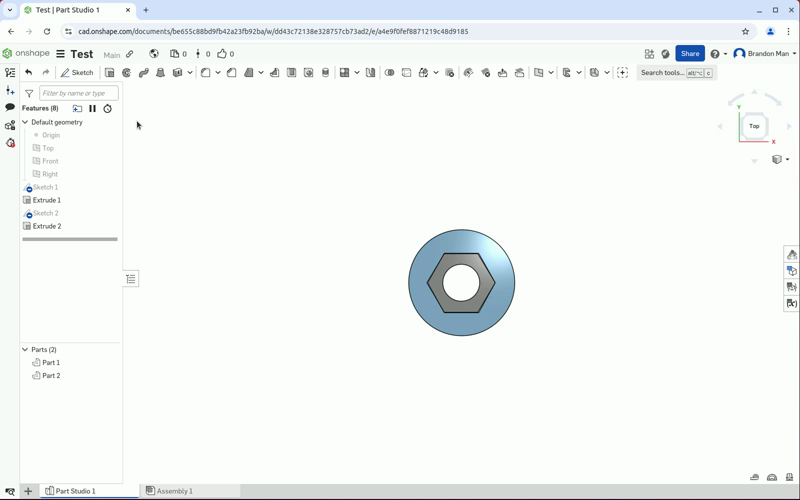
key(shift+h)
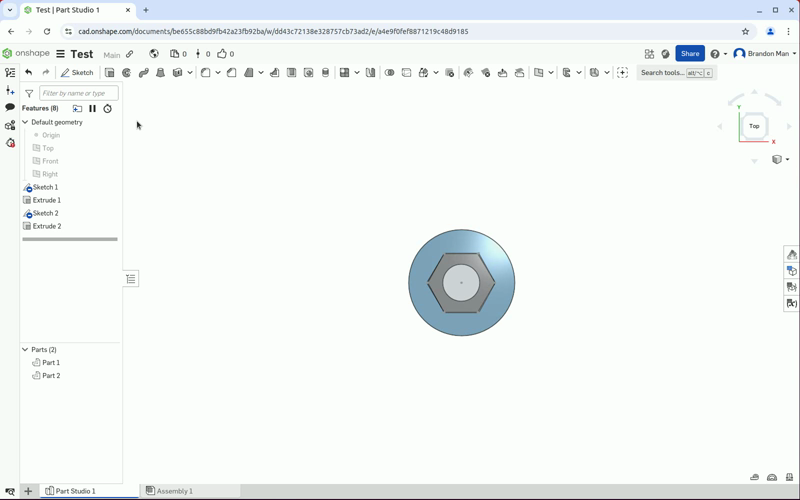
key(shift+h)
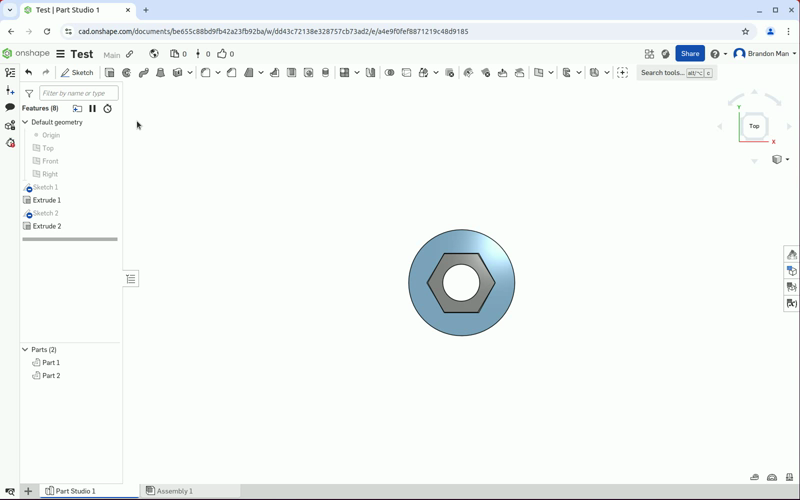
mouse_move(73, 189)
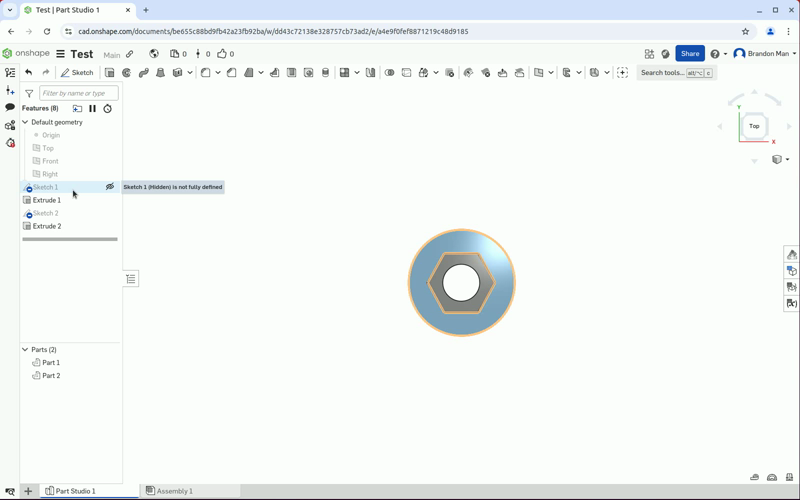
click(73, 189)
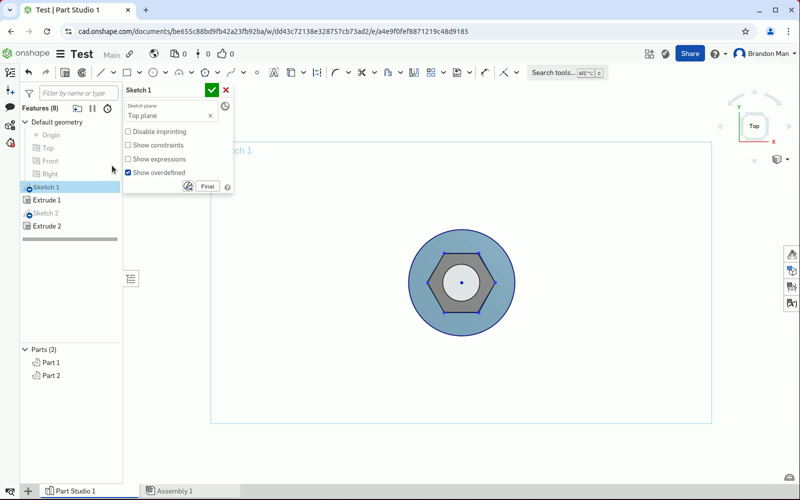
mouse_move(229, 92)
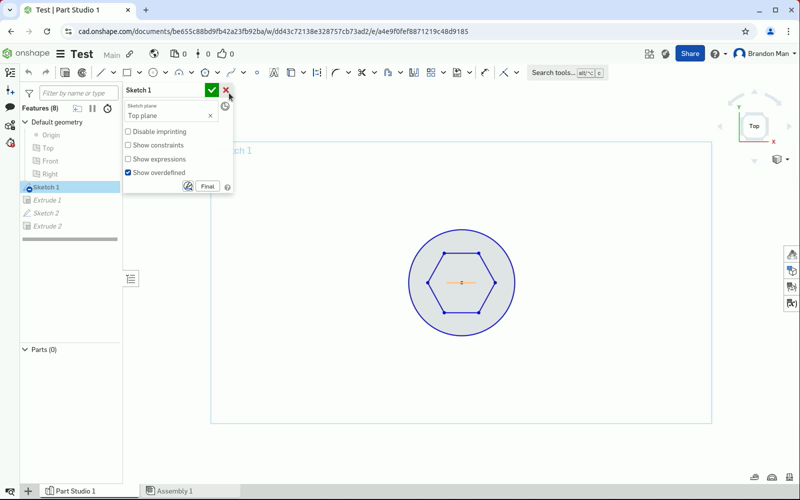
click(229, 92)
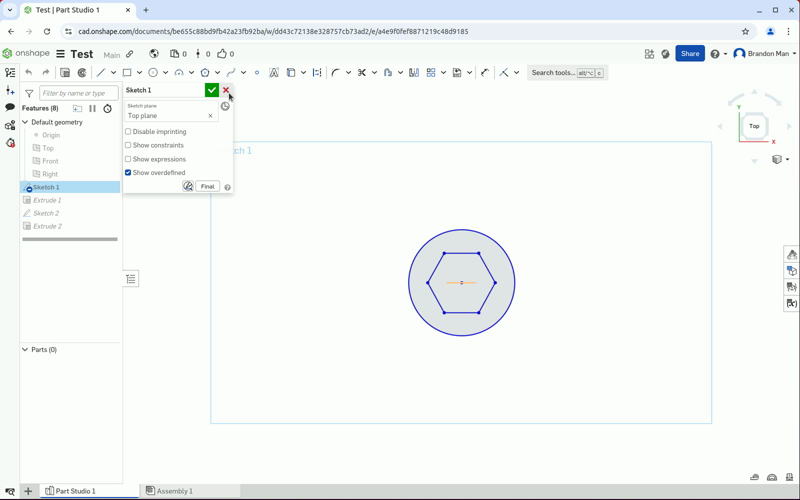
key(shift+s)
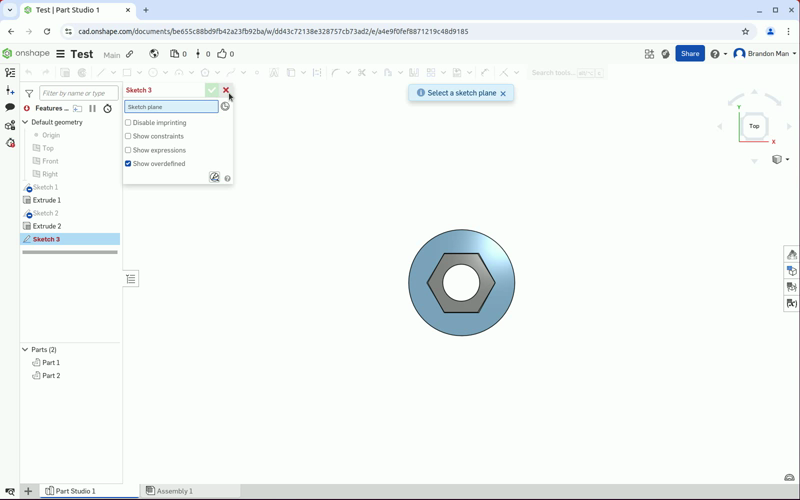
mouse_move(73, 150)
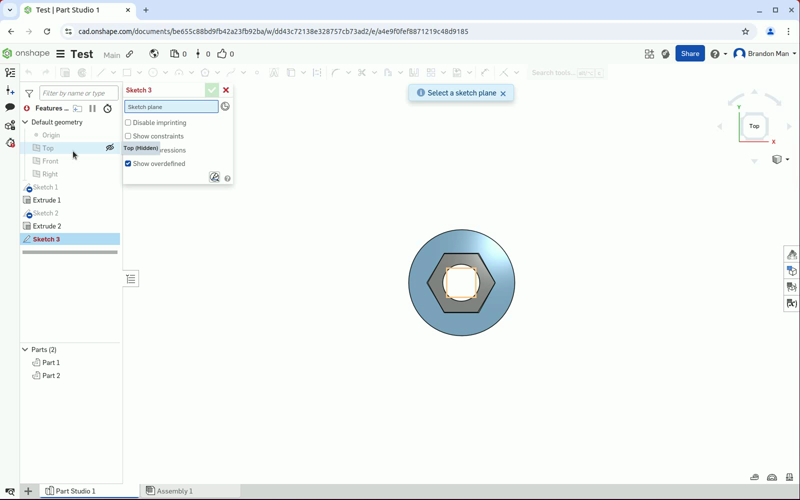
click(73, 150)
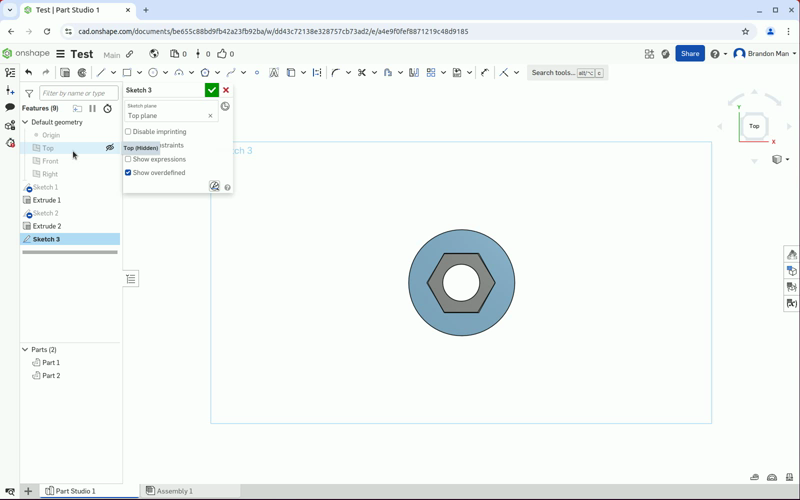
mouse_move(73, 352)
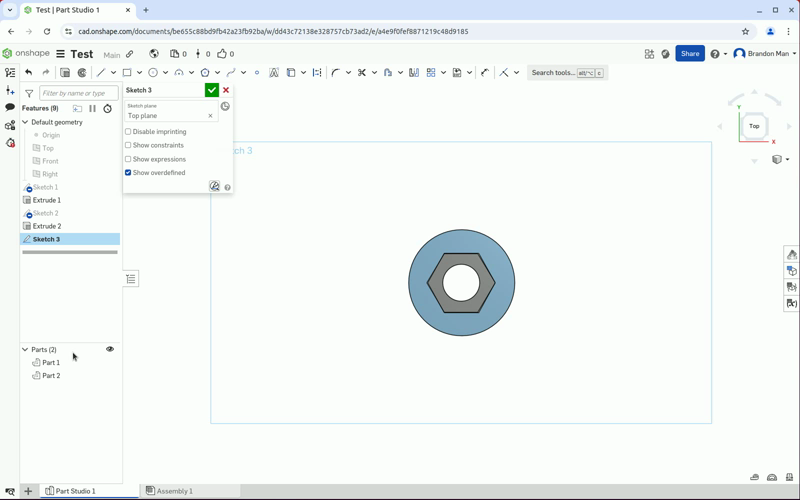
key(y)
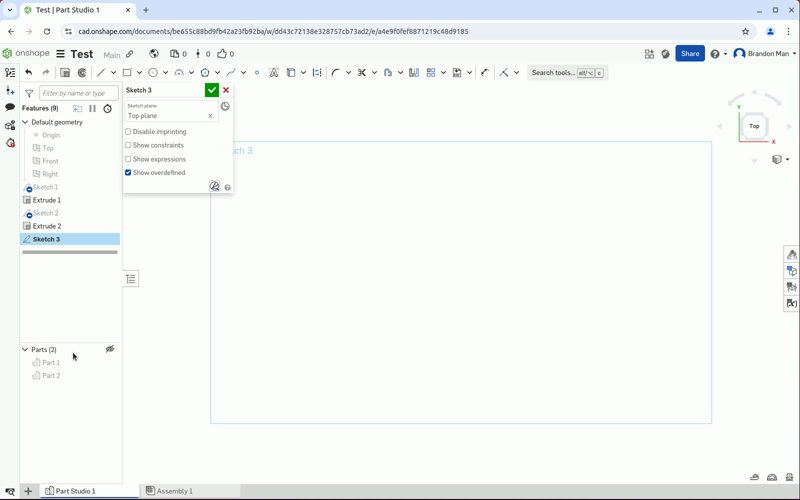
key(c)
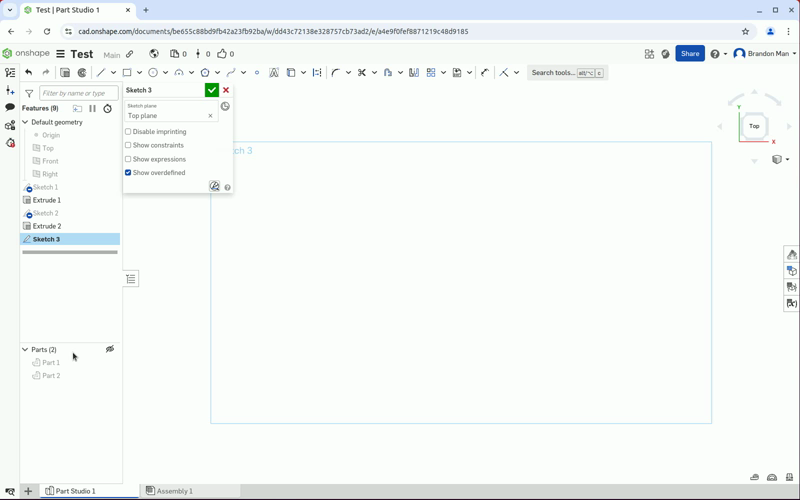
key_down(shift)
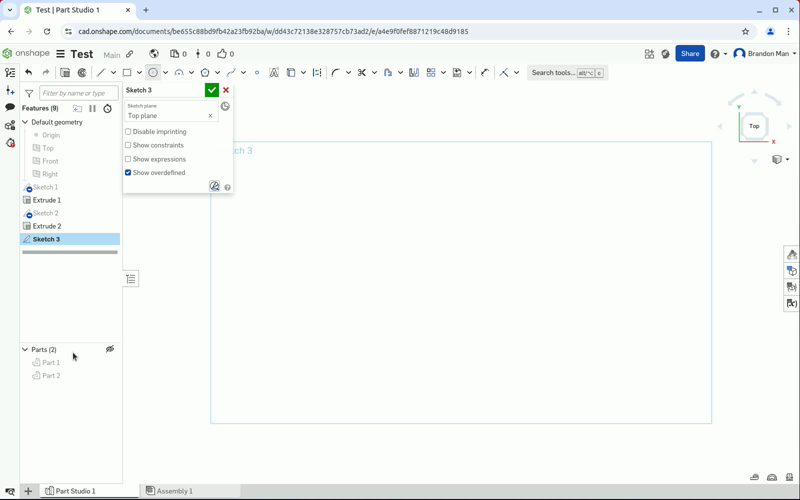
mouse_move(461, 282)
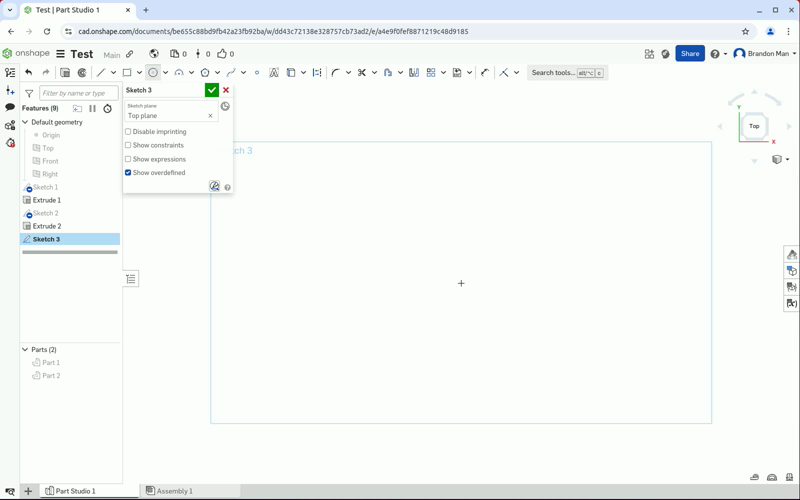
click(461, 282)
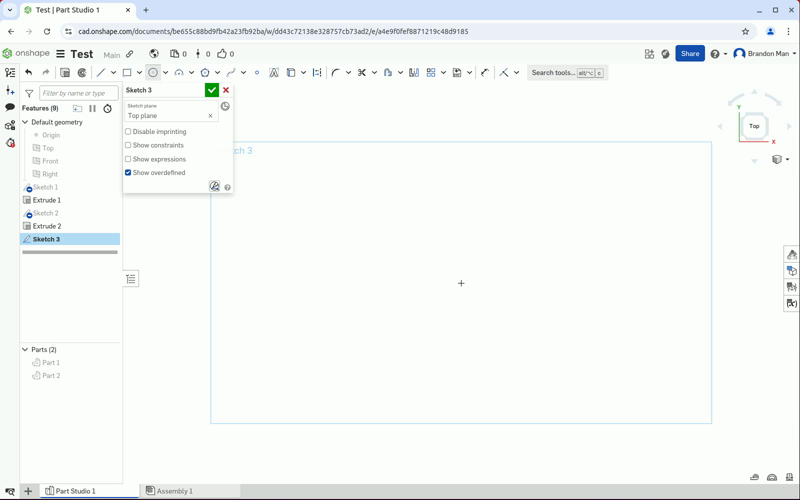
key_up(shift)
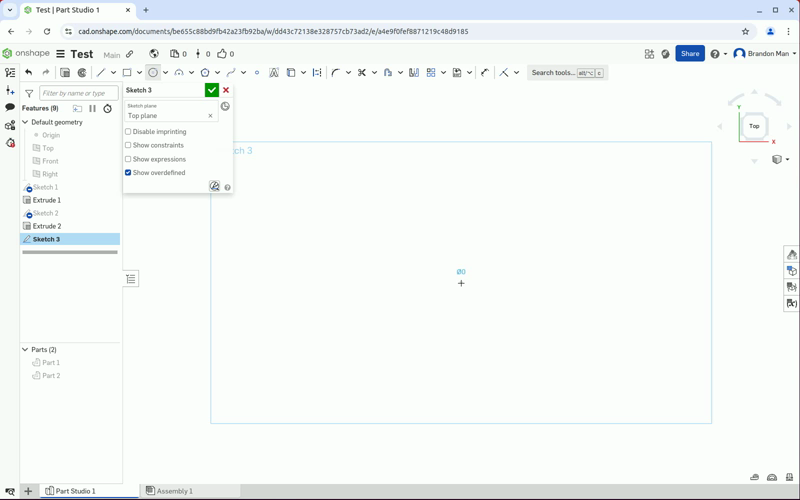
mouse_move(480, 282)
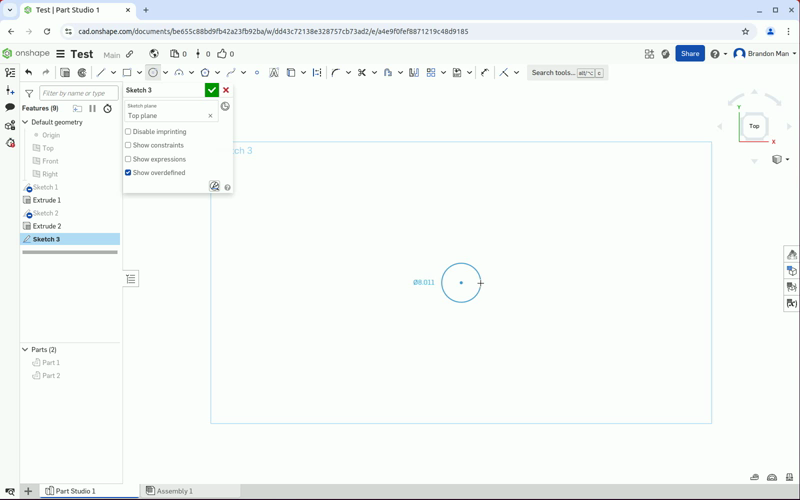
click(480, 282)
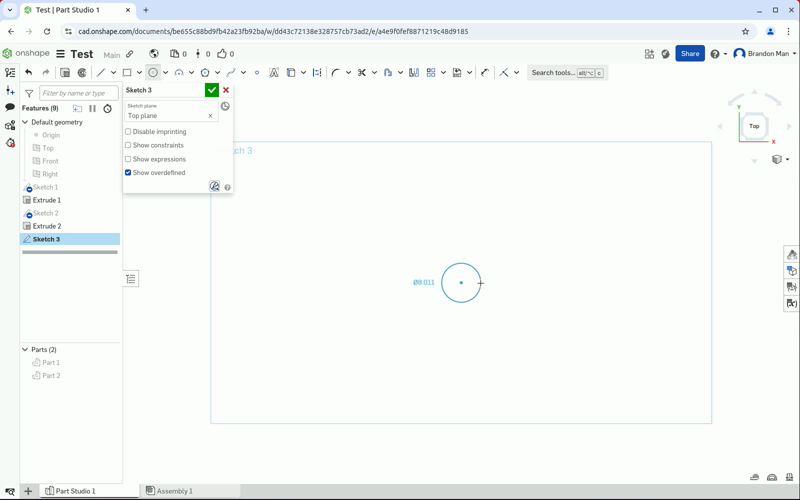
key(esc)
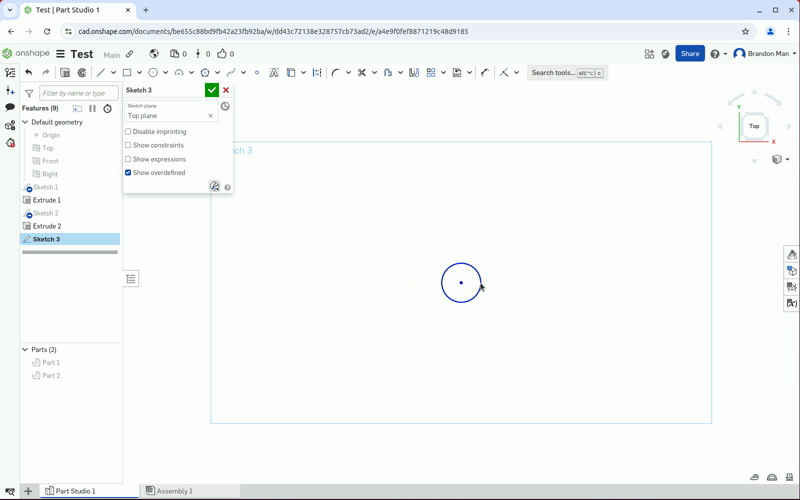
mouse_move(451, 295)
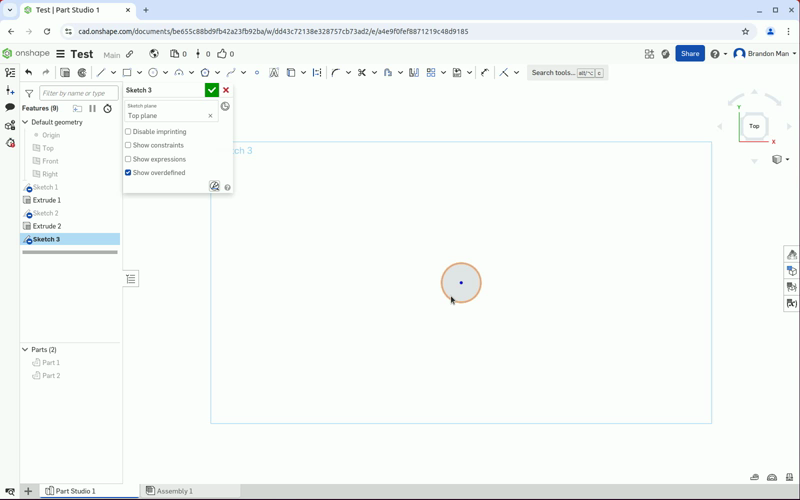
scroll(6)
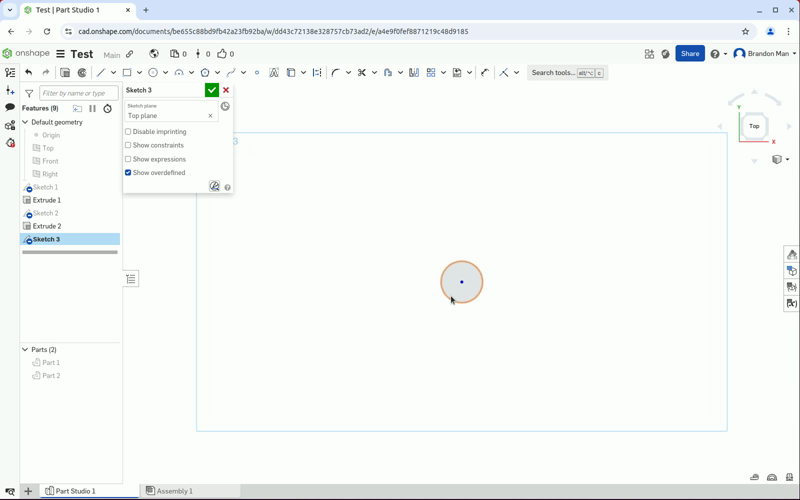
scroll(6)
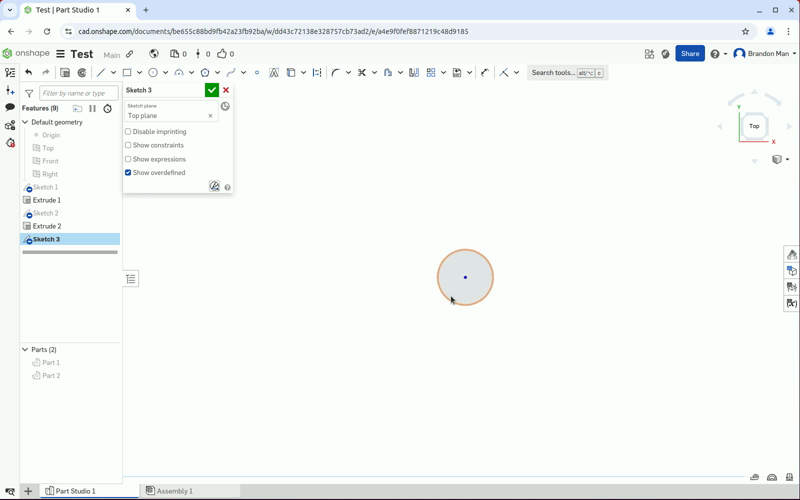
scroll(6)
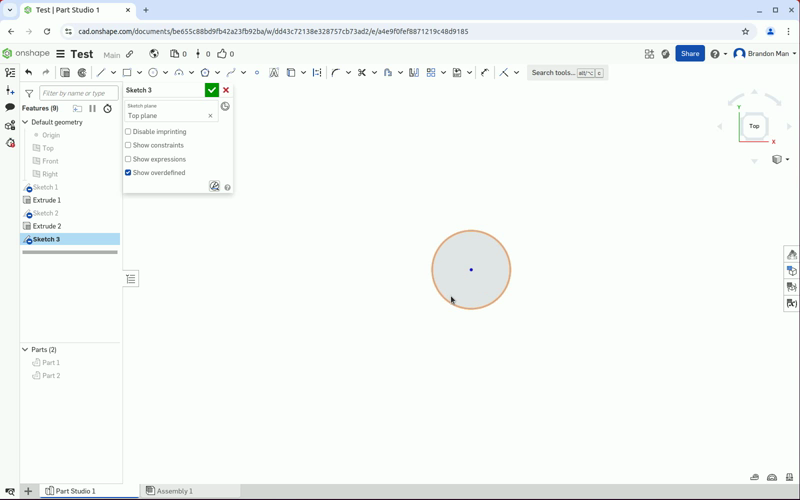
scroll(6)
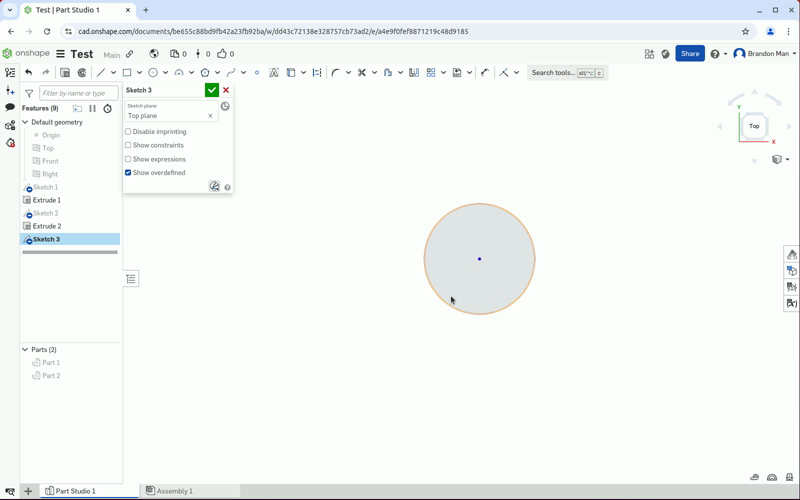
scroll(6)
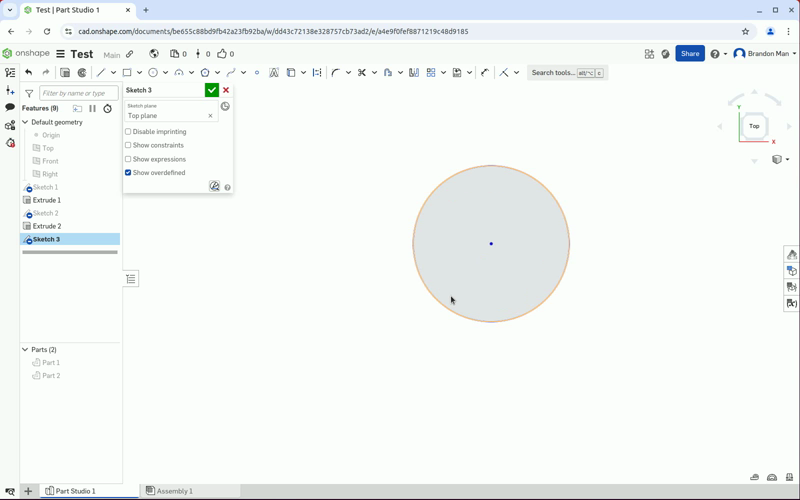
scroll(6)
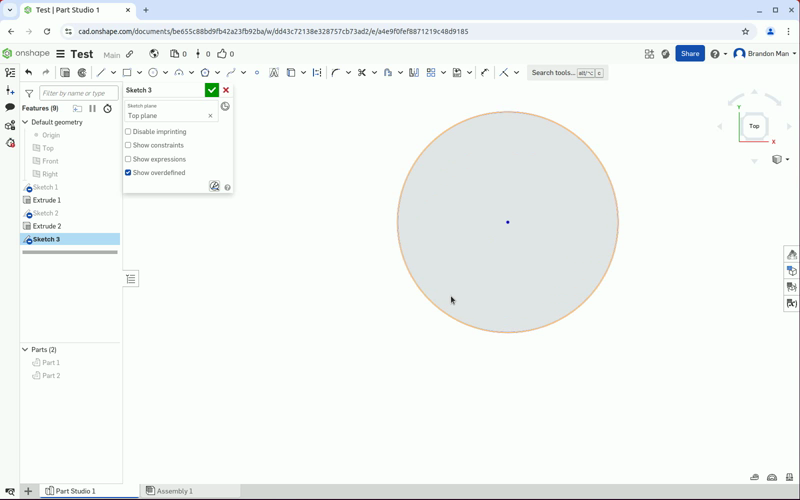
scroll(6)
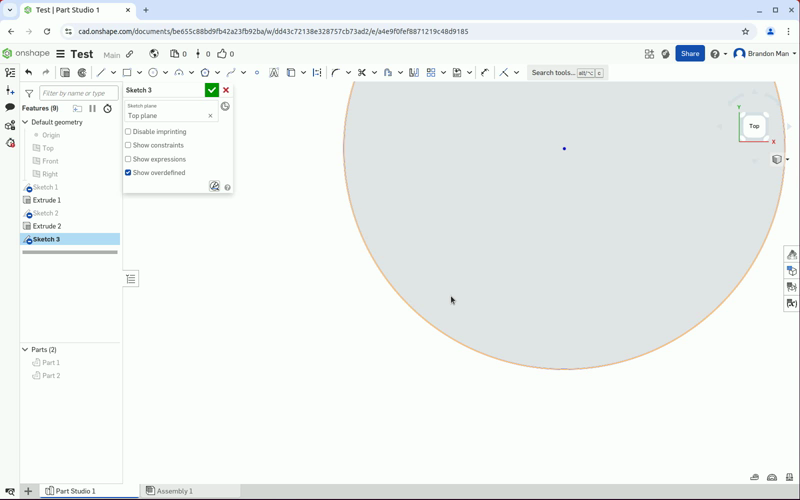
click(451, 295)
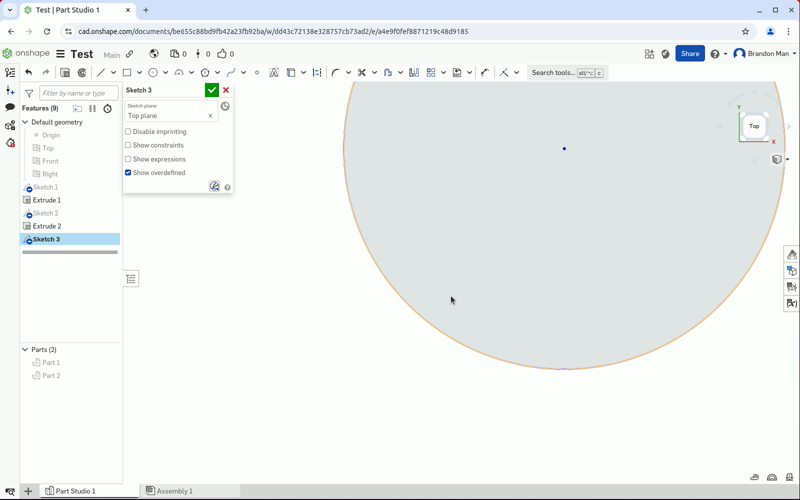
scroll(-6)
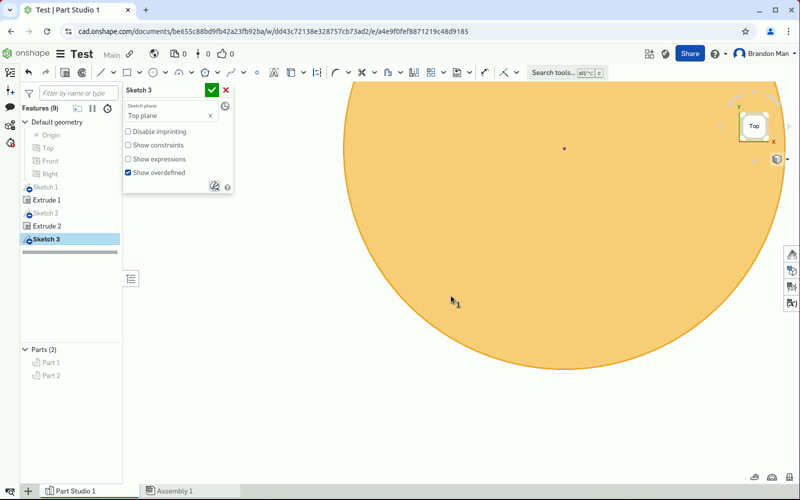
scroll(-6)
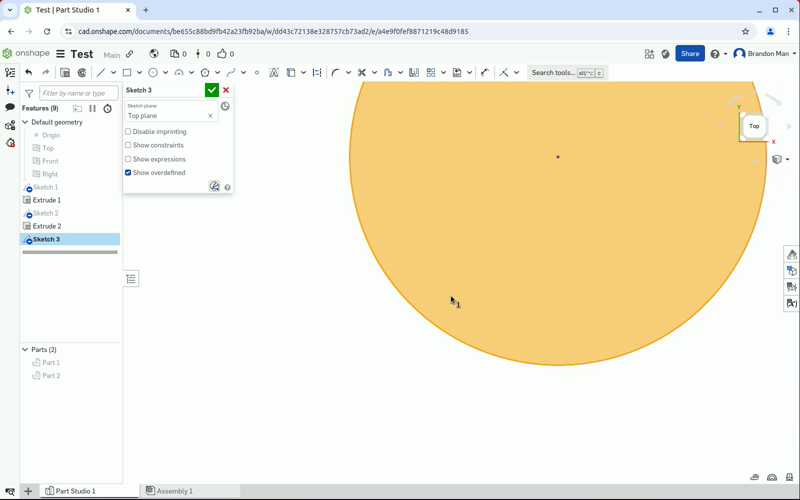
scroll(-6)
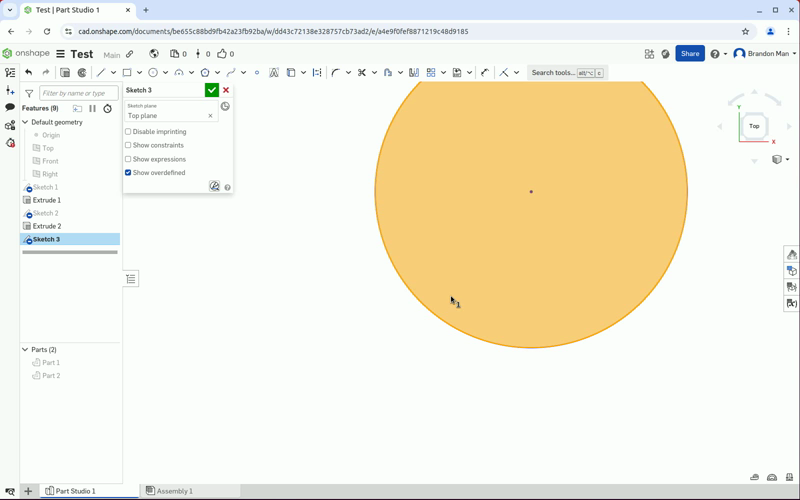
scroll(-6)
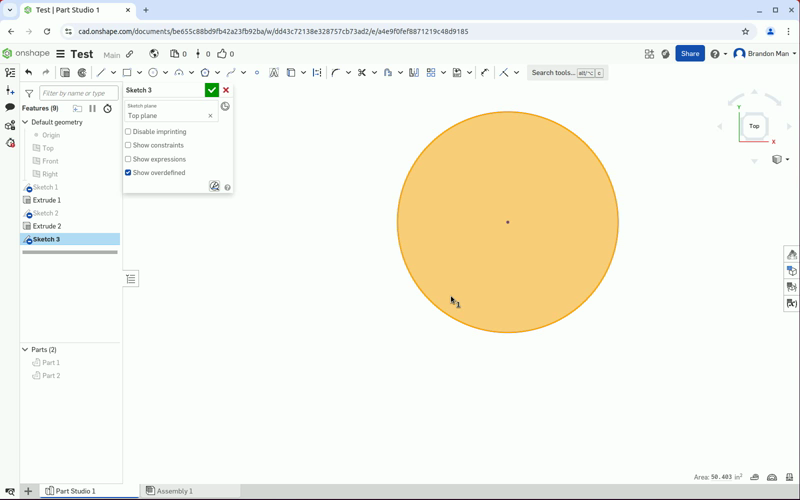
scroll(-6)
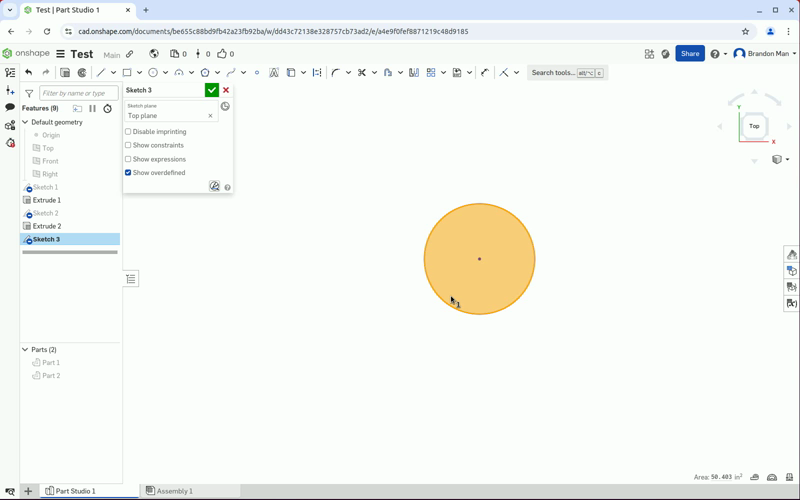
scroll(-6)
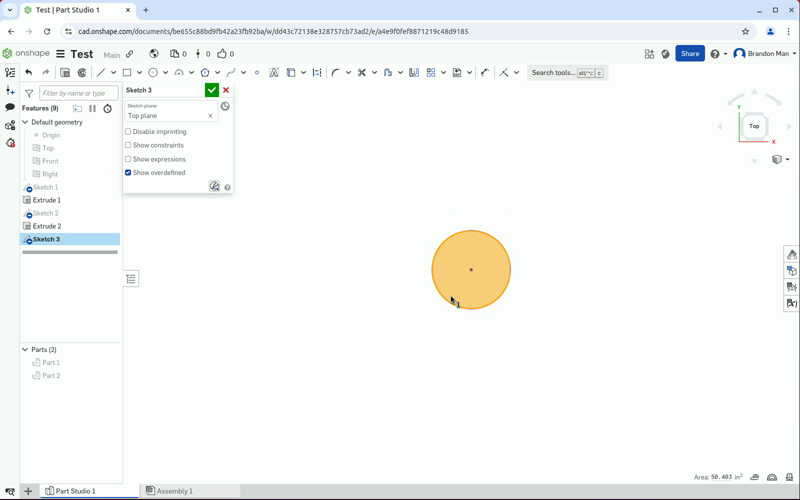
scroll(-6)
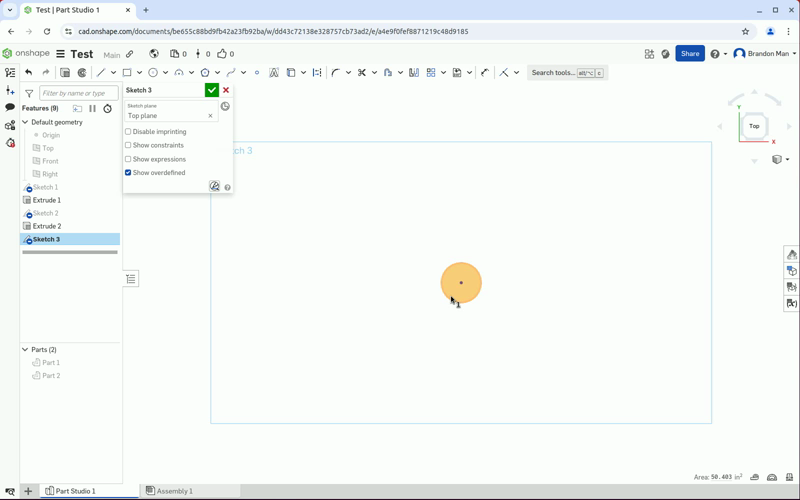
mouse_move(73, 352)
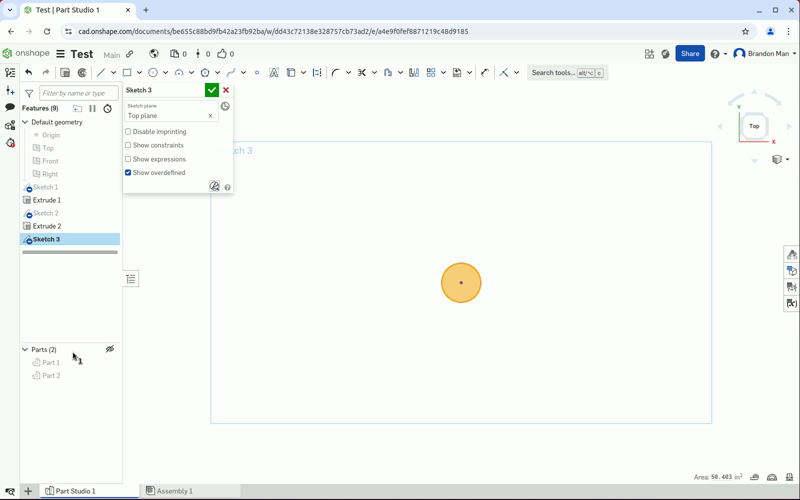
key(shift+y)
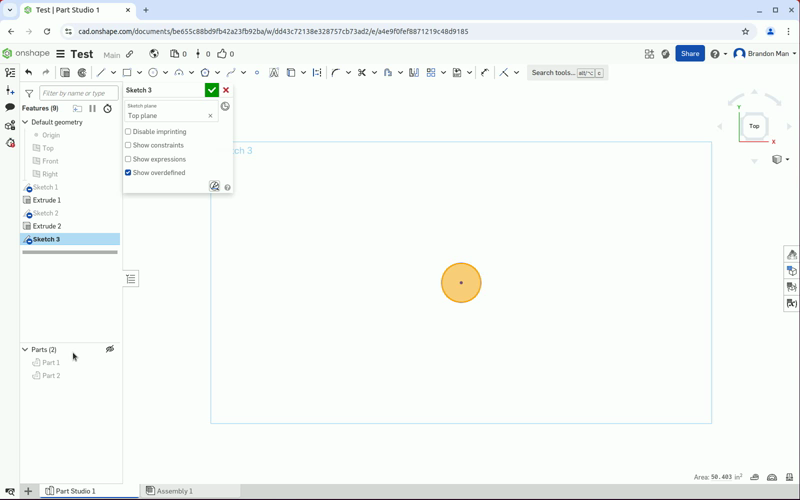
key(shift+e)
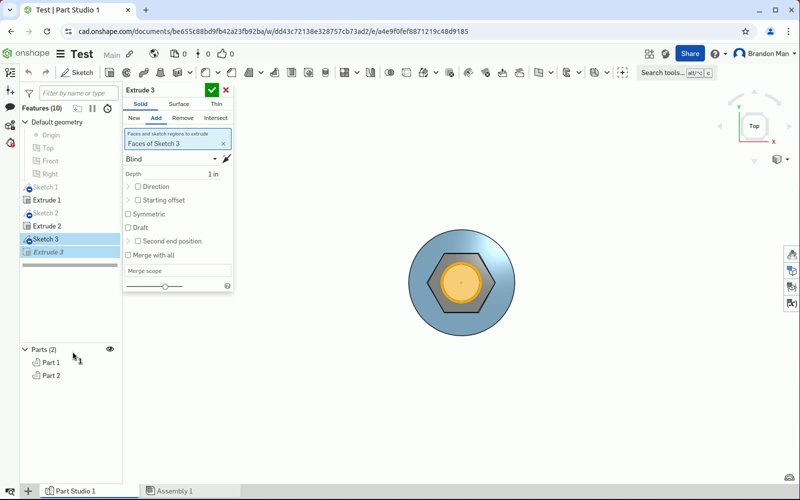
mouse_move(143, 106)
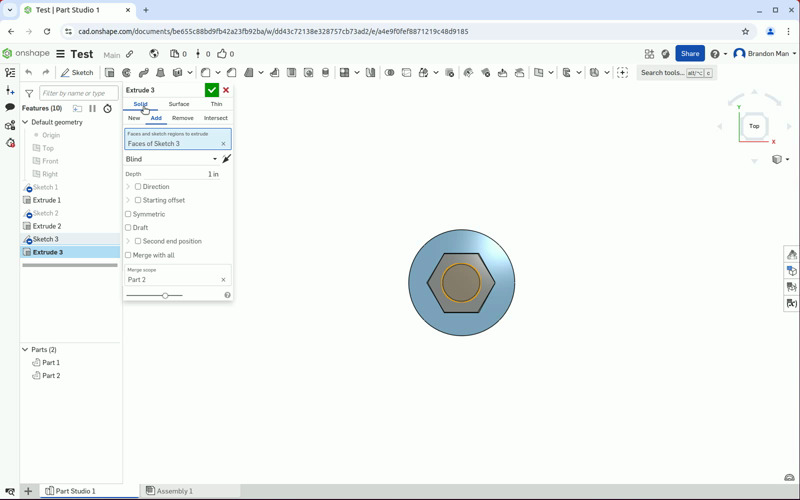
click(143, 106)
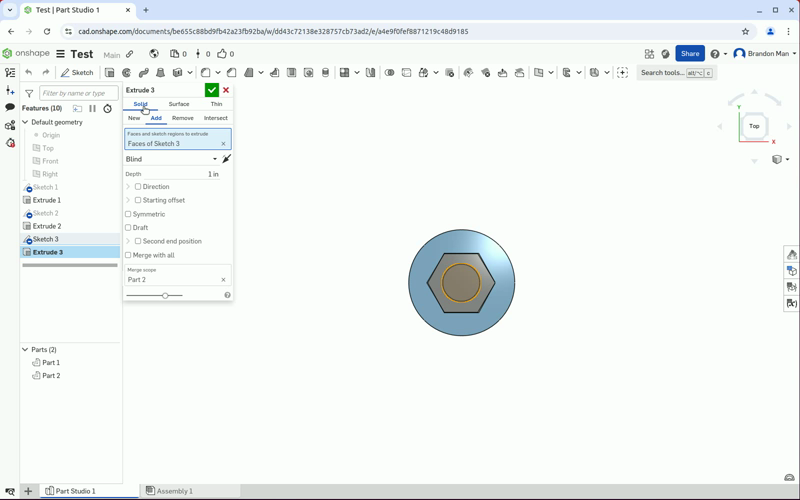
mouse_move(137, 120)
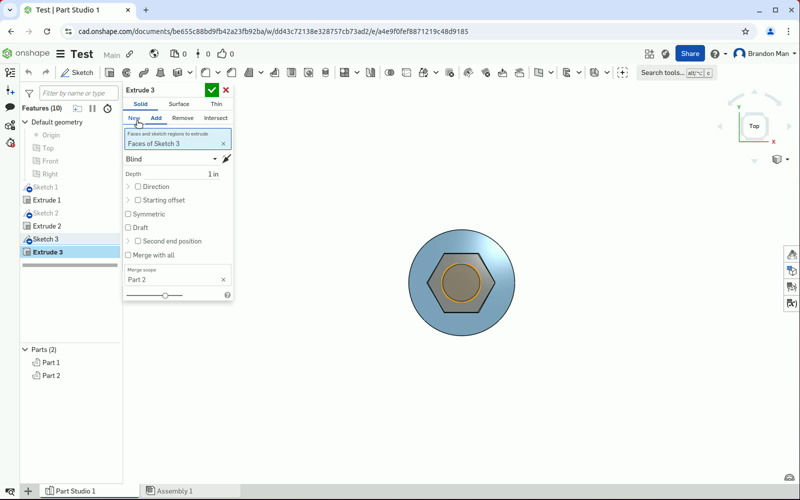
click(137, 120)
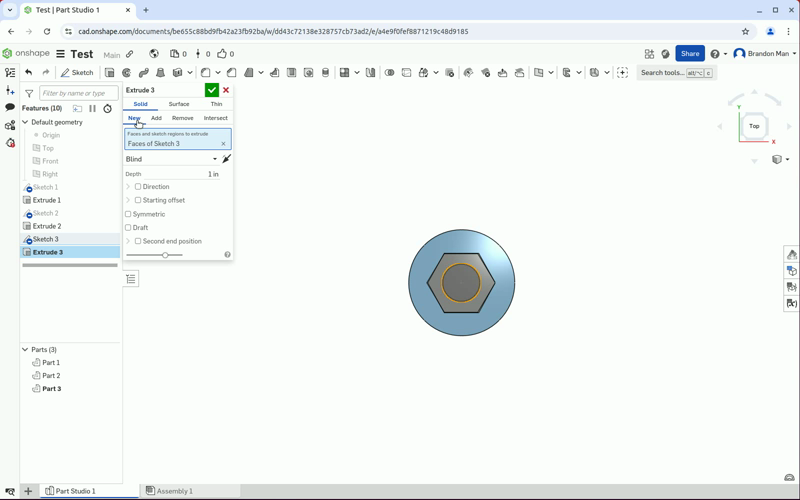
key(tab, 4)
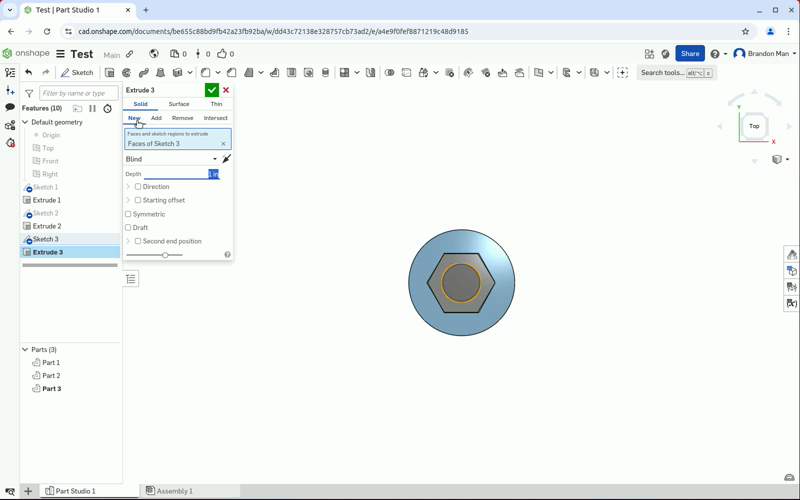
text(14.202)
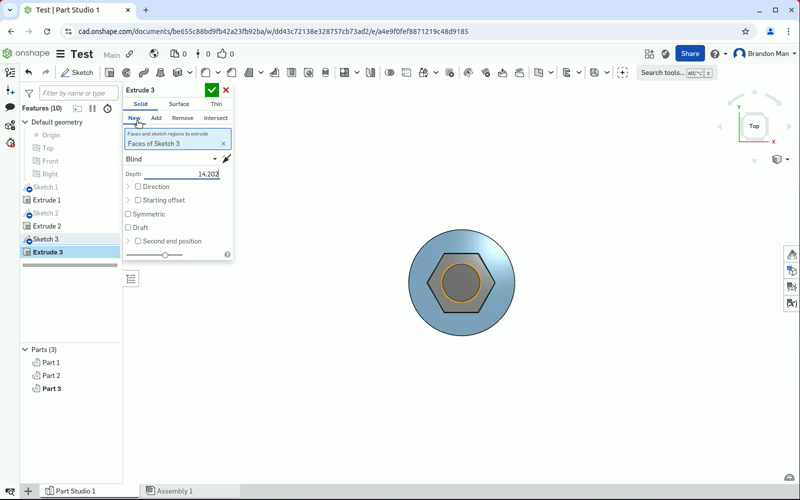
key(enter)
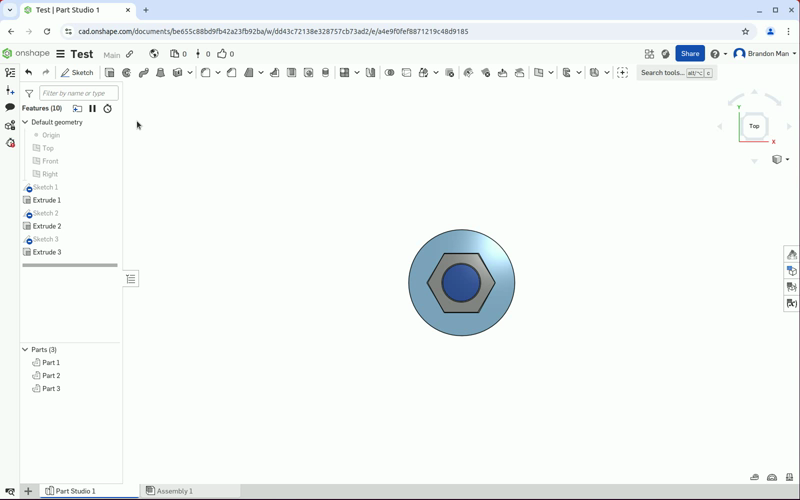
key(shift+h)
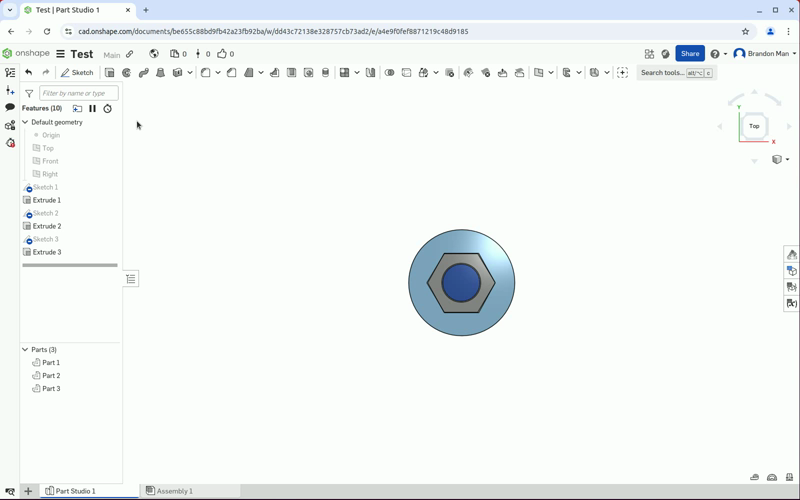
key(shift+h)
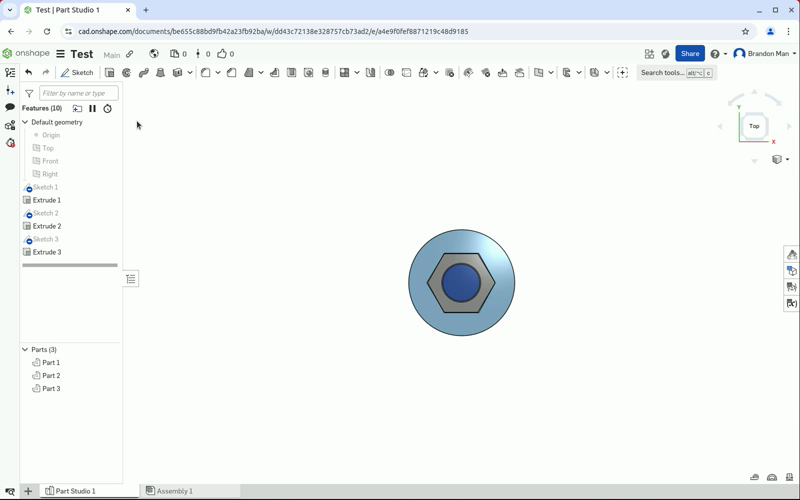
mouse_move(73, 189)
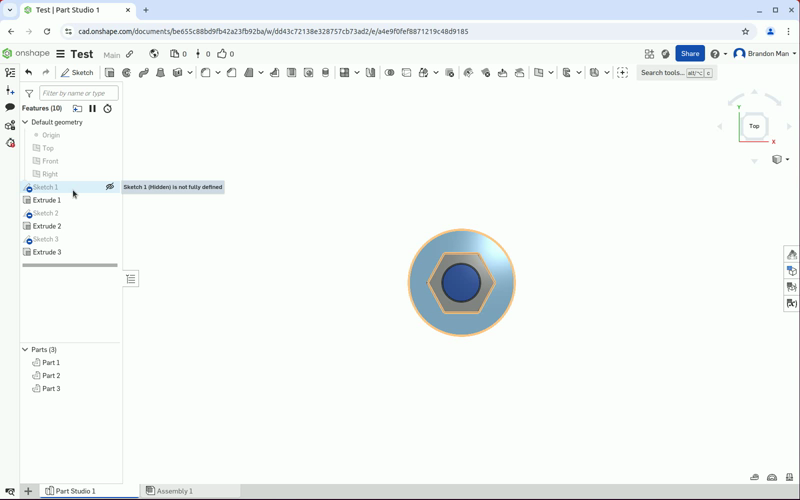
click(73, 189)
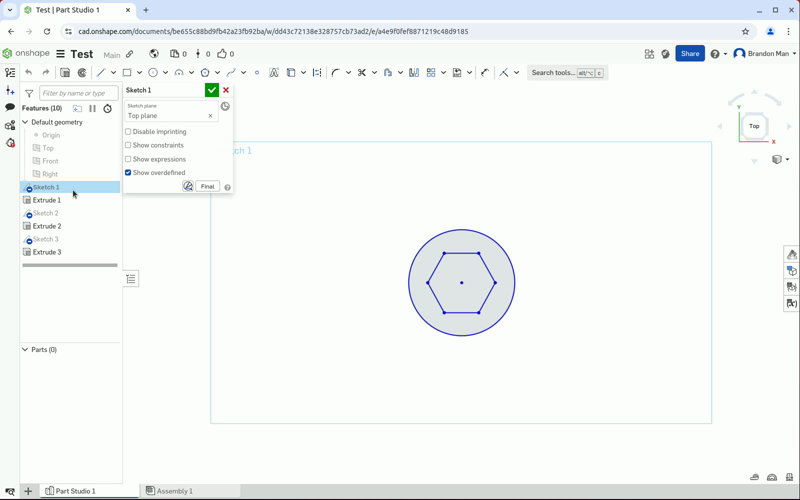
mouse_move(229, 92)
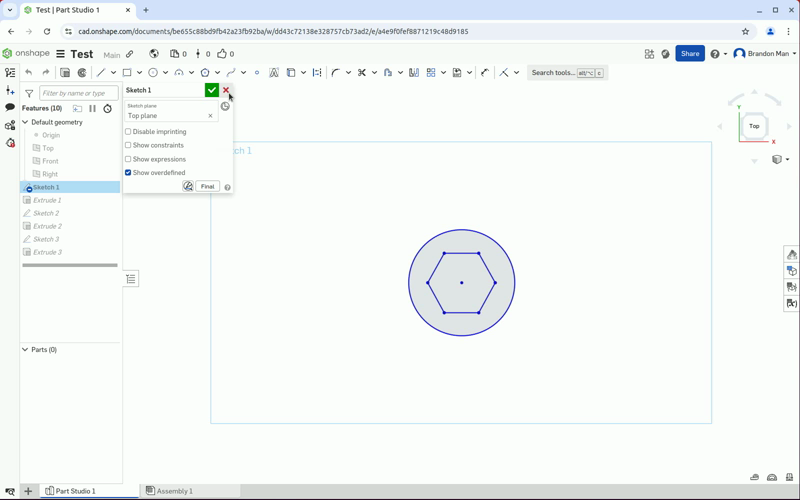
click(229, 92)
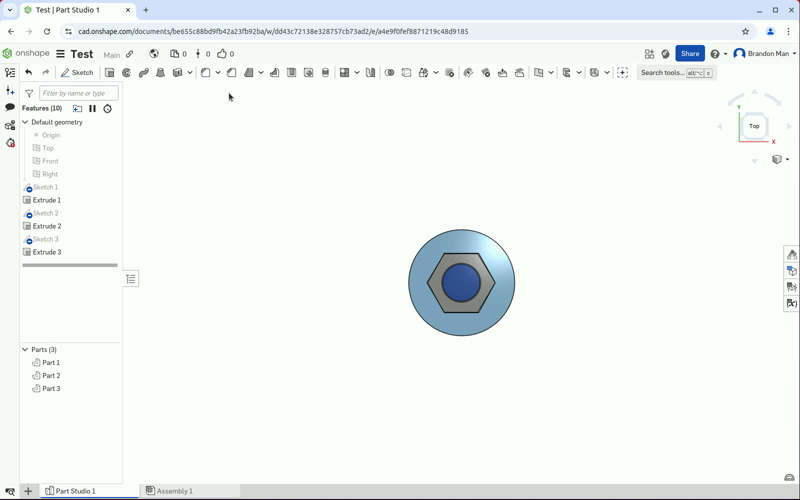
mouse_move(73, 352)
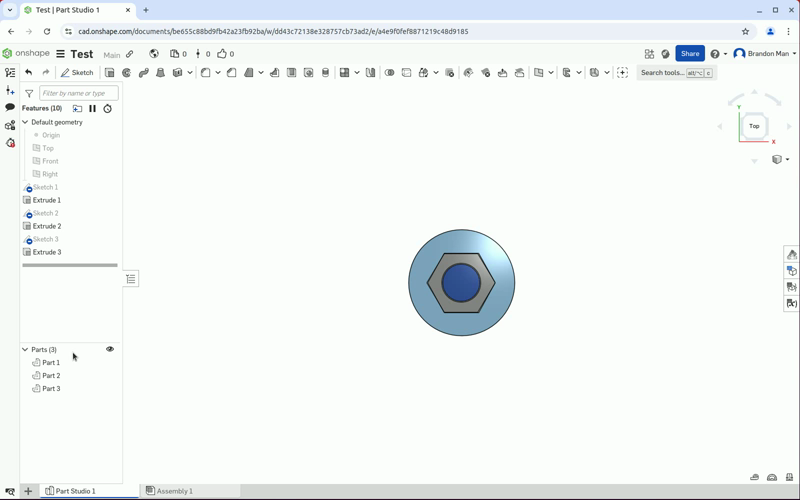
key(y)
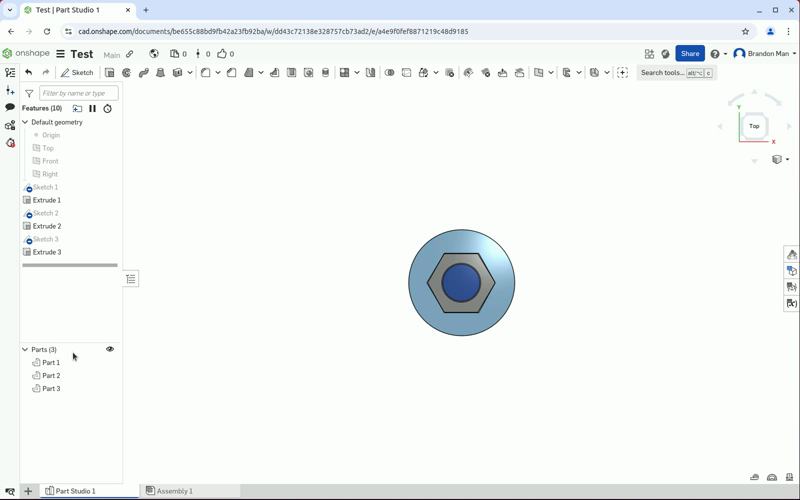
key(shift+p)
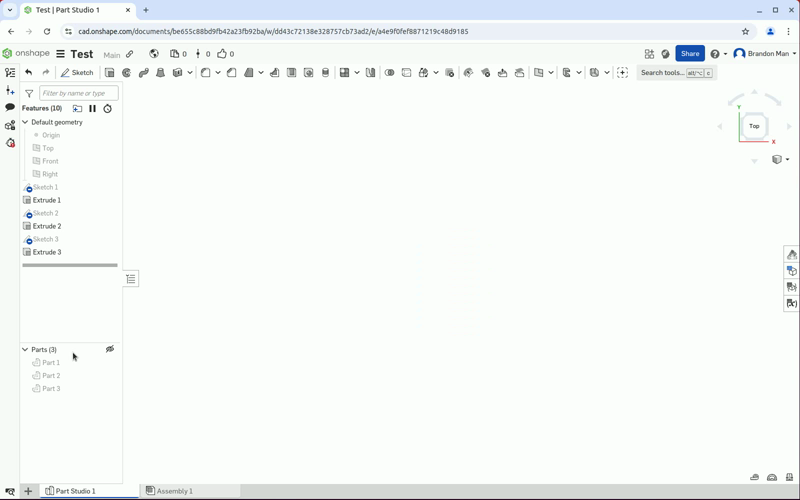
key(space)
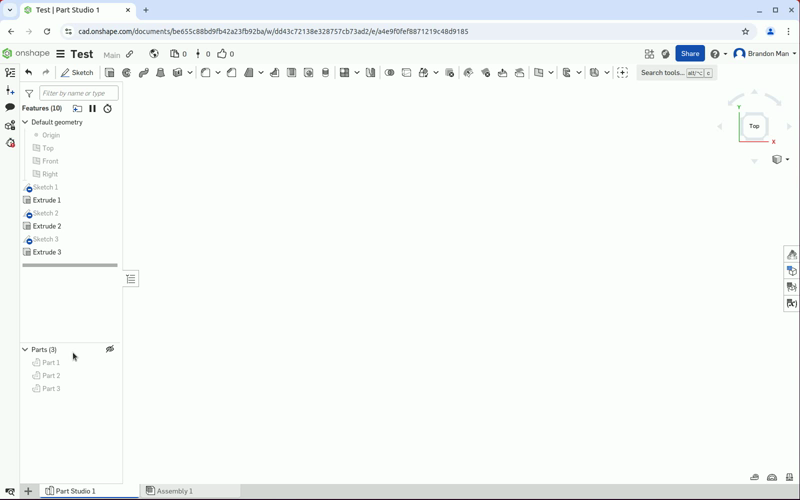
key_down(shift)
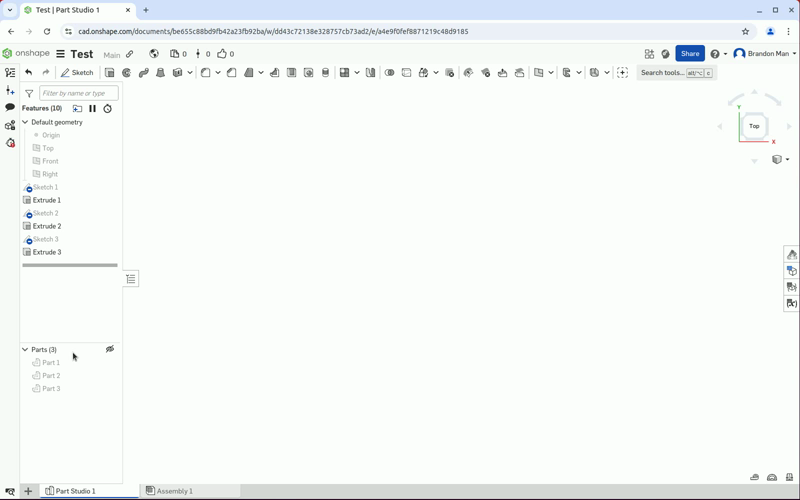
key(up)
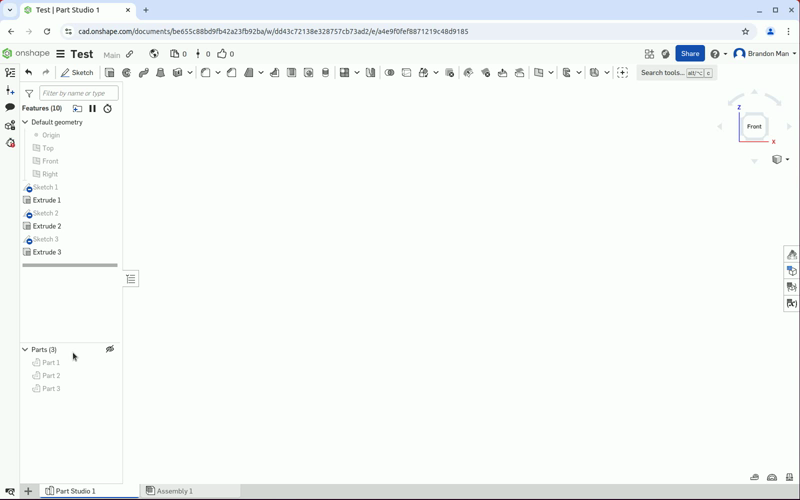
key_up(shift)
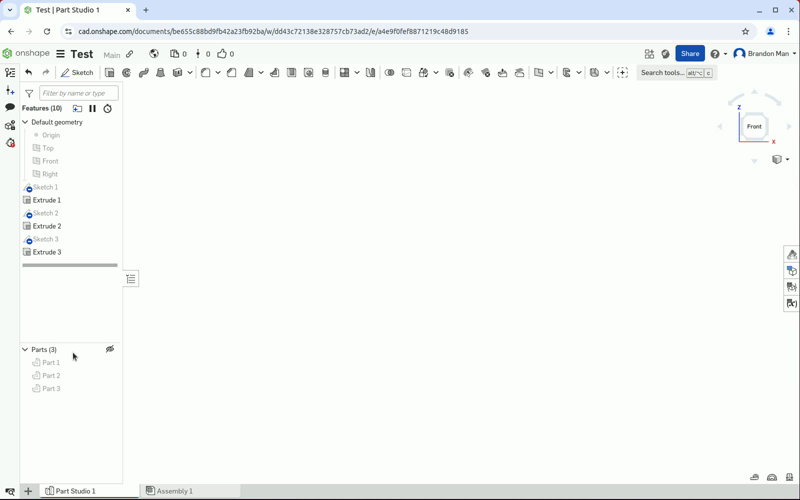
mouse_move(73, 352)
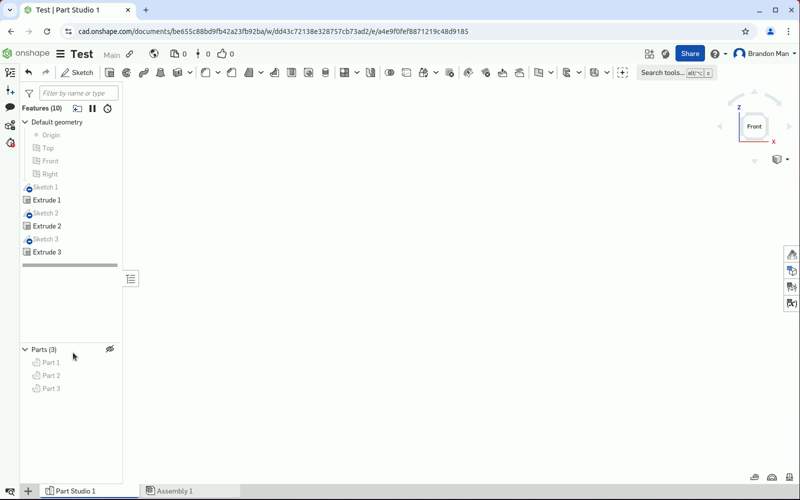
key(shift+y)
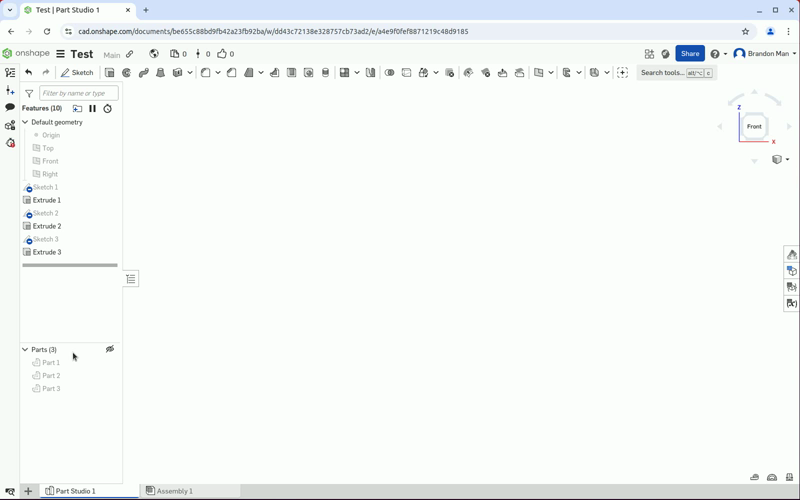
key(shift+s)
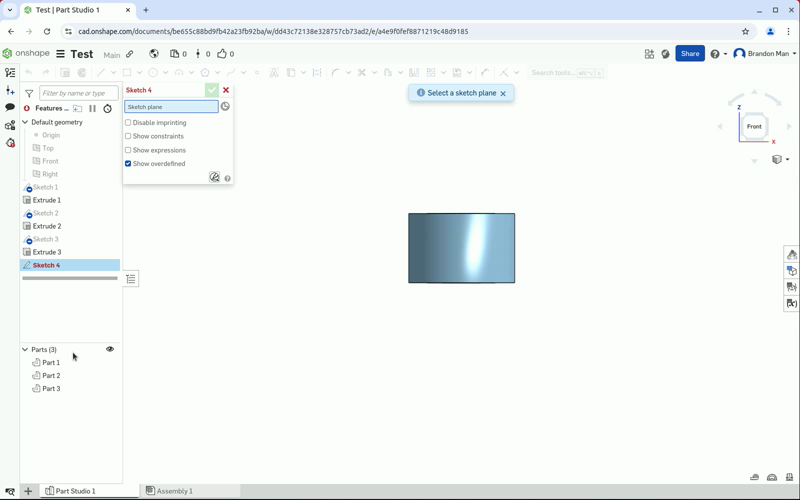
mouse_move(73, 163)
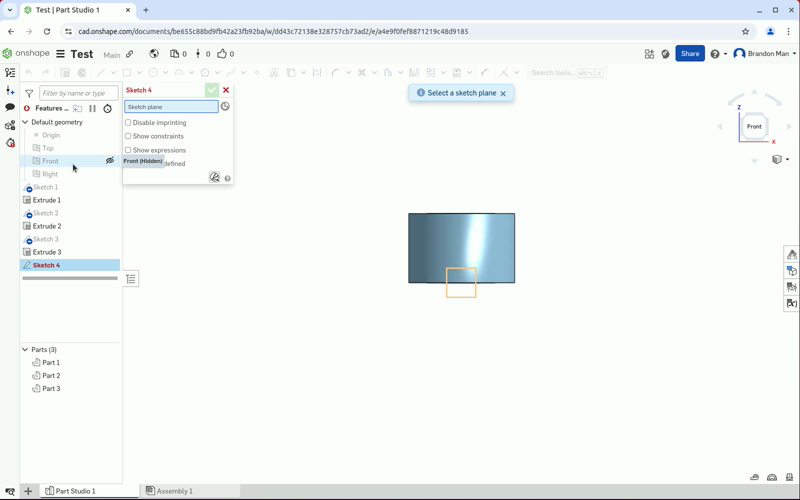
click(73, 163)
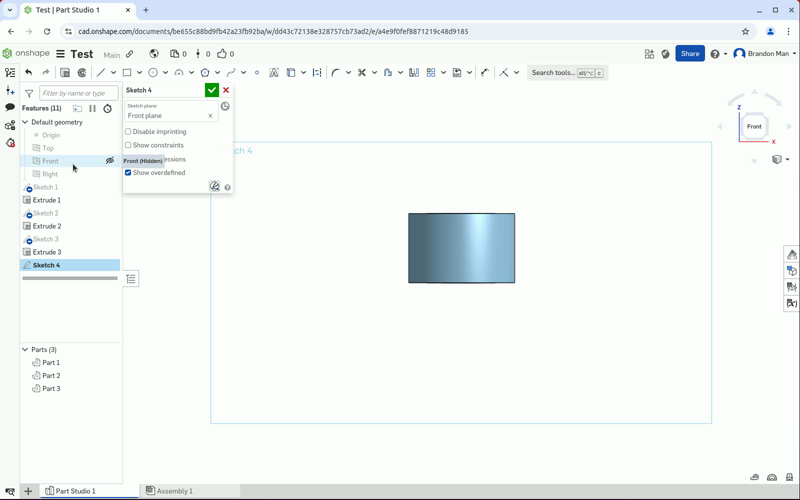
mouse_move(73, 352)
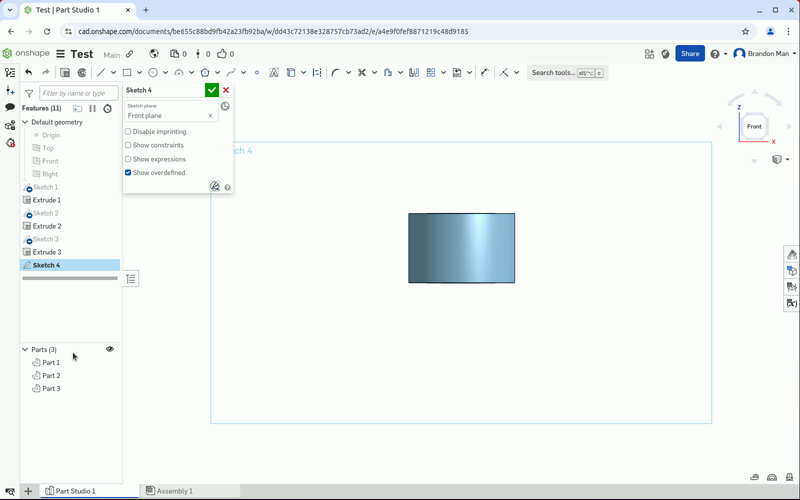
key(y)
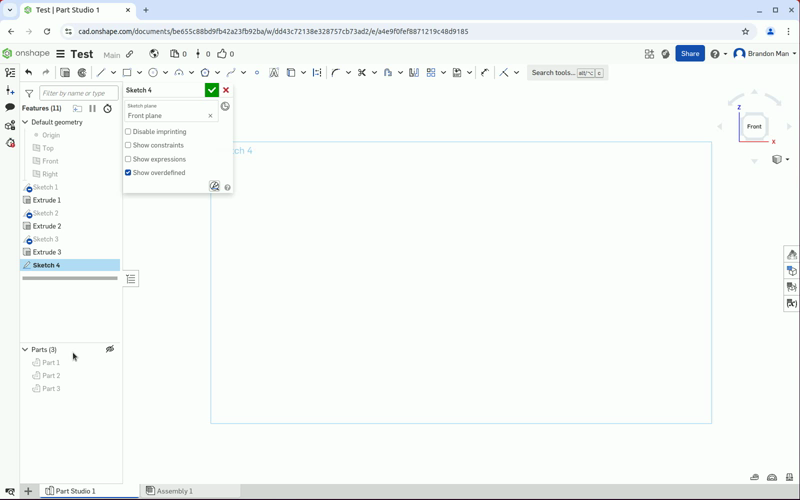
key(l)
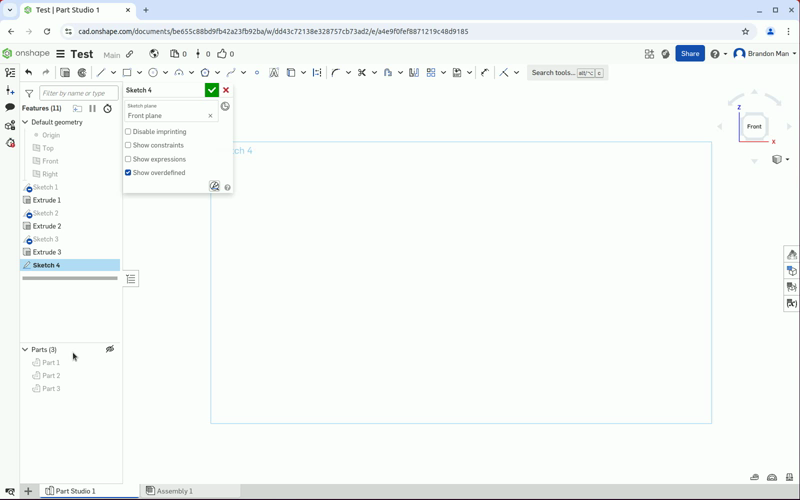
key_down(shift)
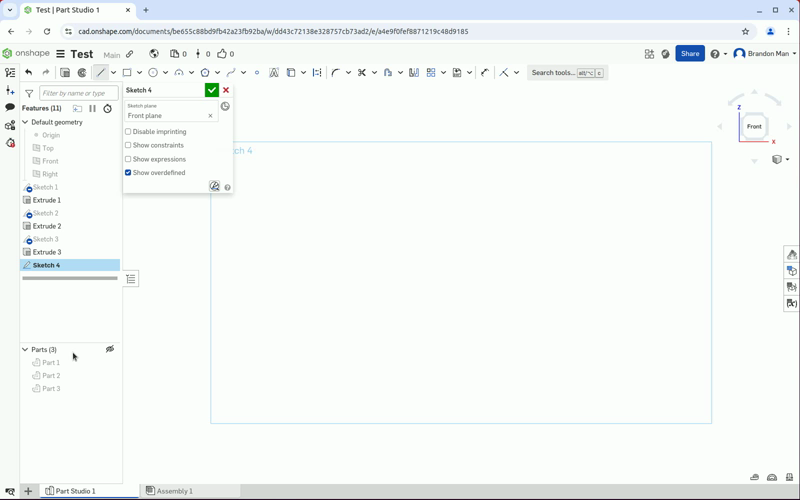
mouse_move(395, 282)
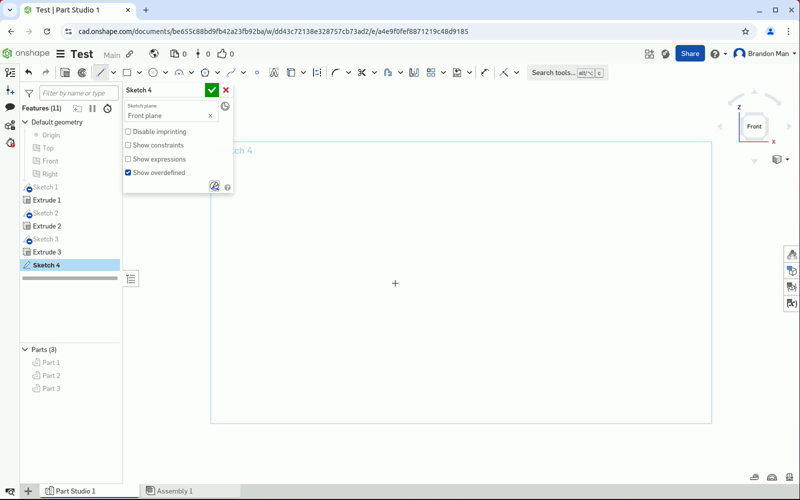
click(395, 282)
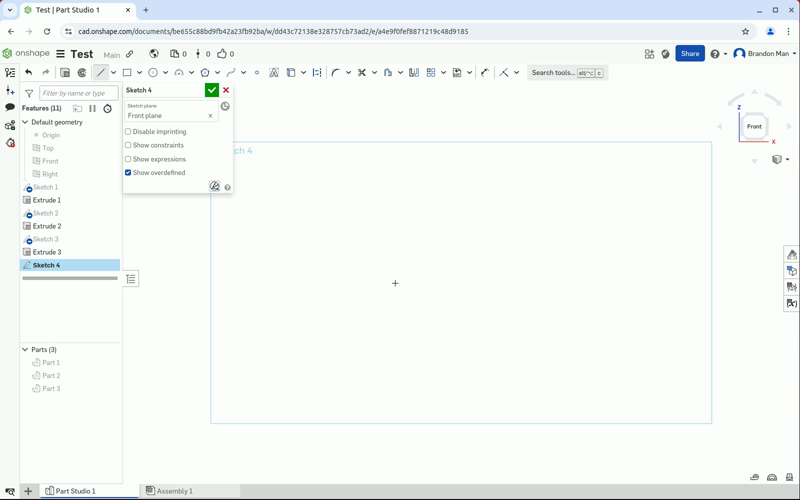
key_up(shift)
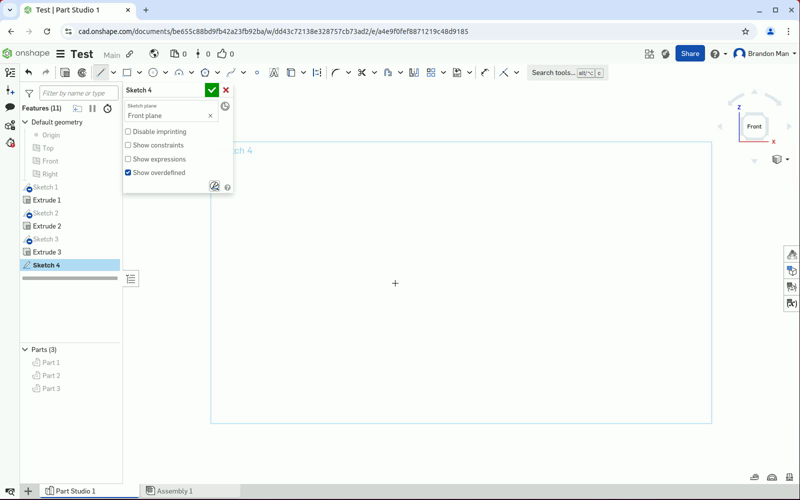
key_down(shift)
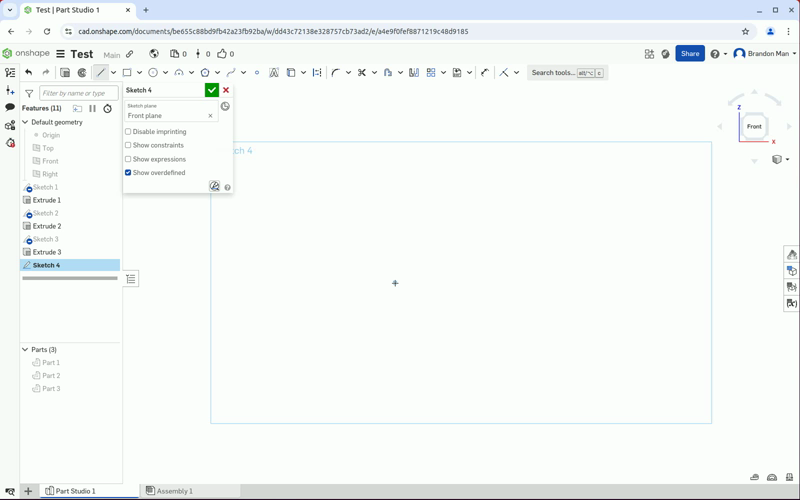
mouse_move(460, 282)
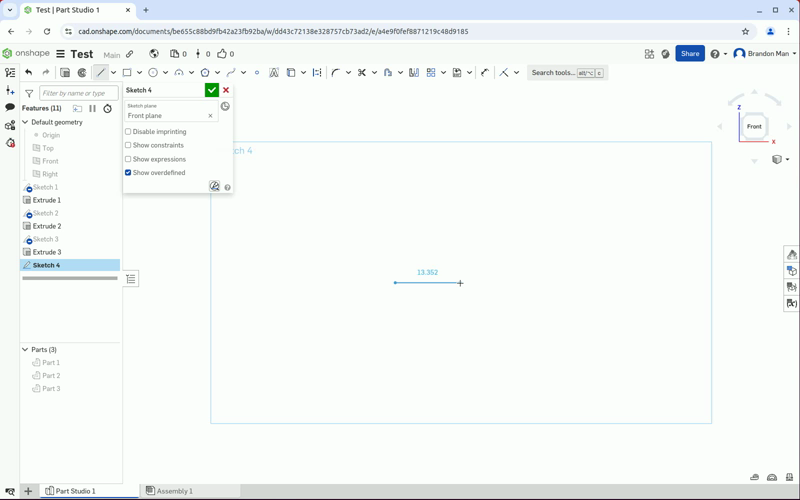
click(460, 282)
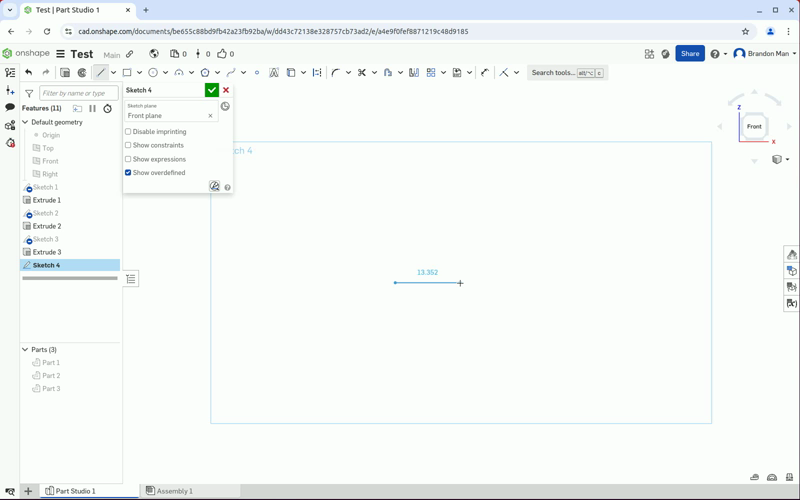
key_up(shift)
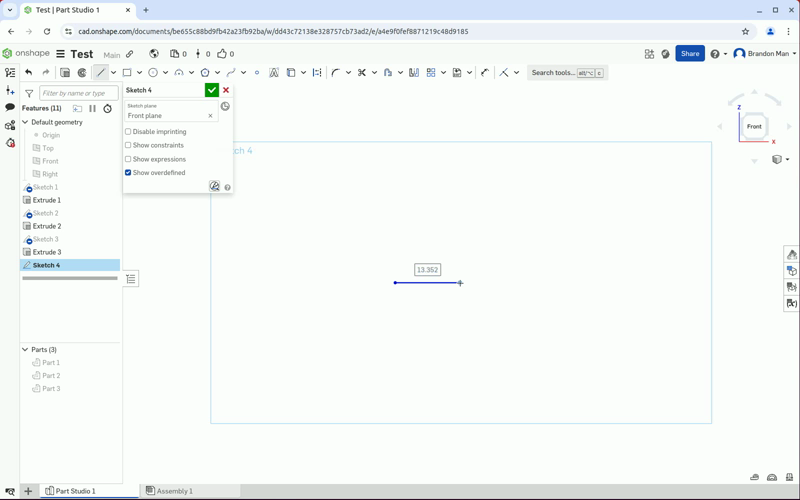
key_down(shift)
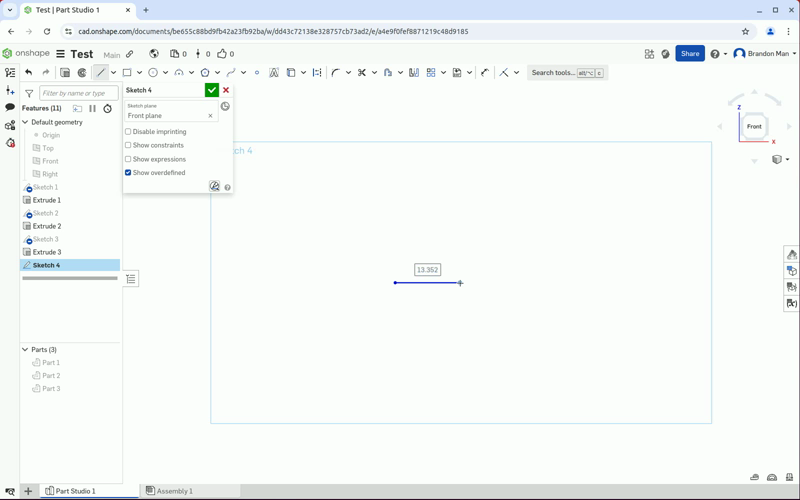
mouse_move(525, 282)
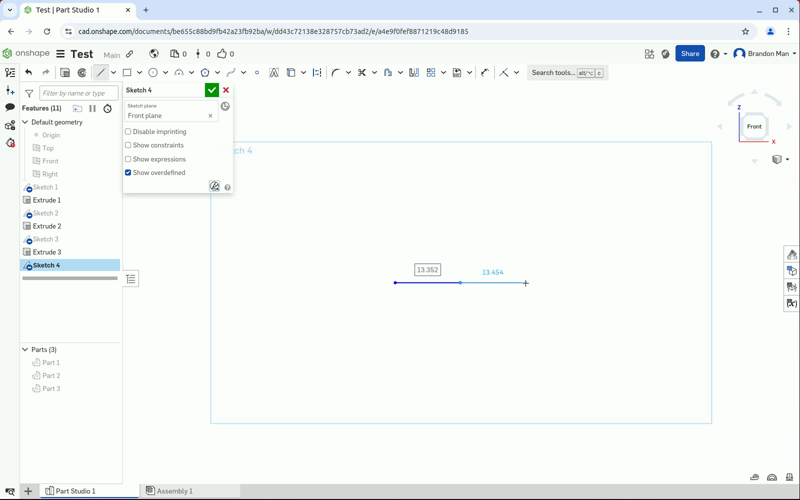
click(525, 282)
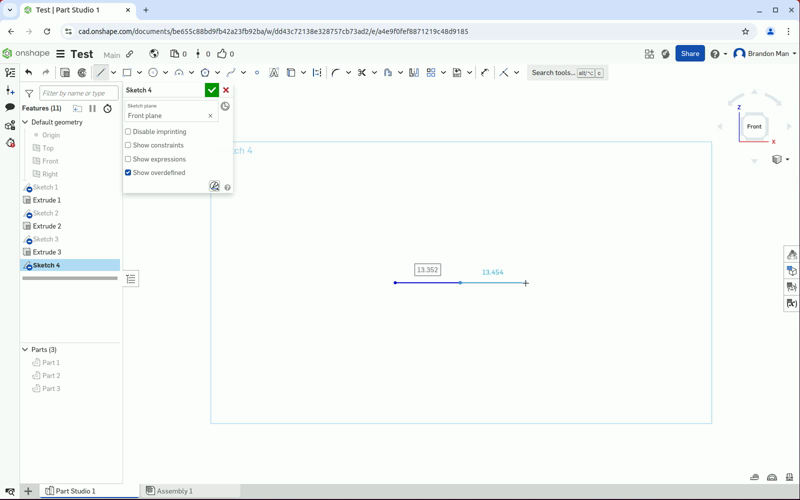
key_up(shift)
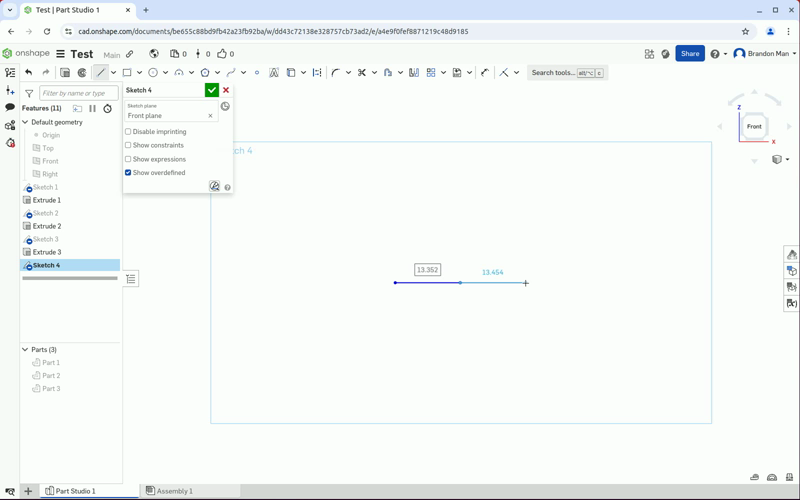
key(esc)
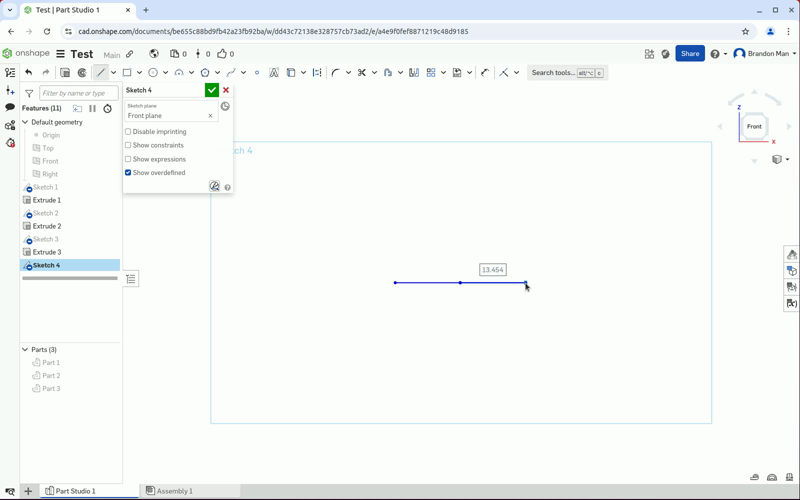
key(a)
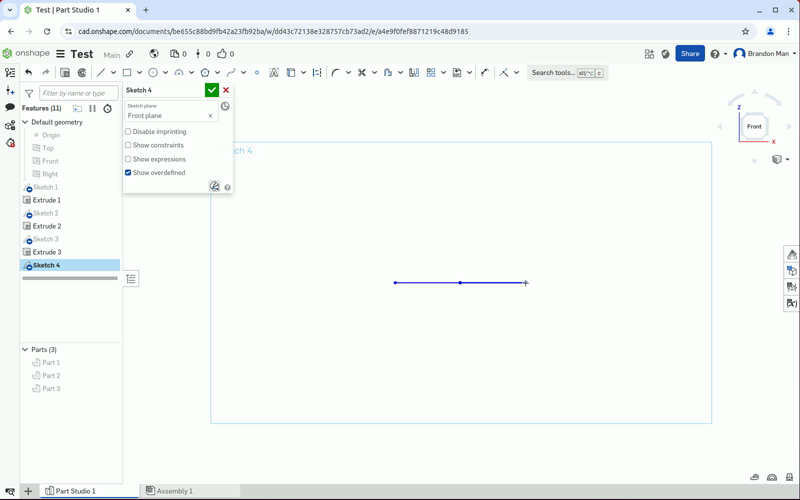
mouse_move(525, 282)
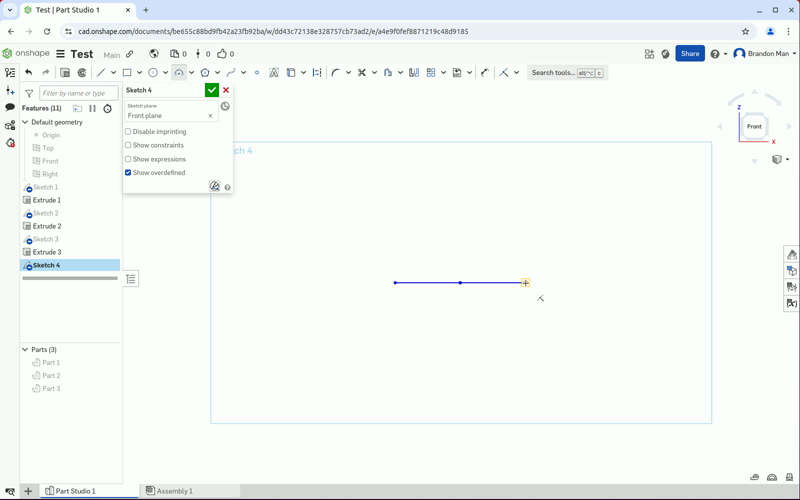
click(525, 282)
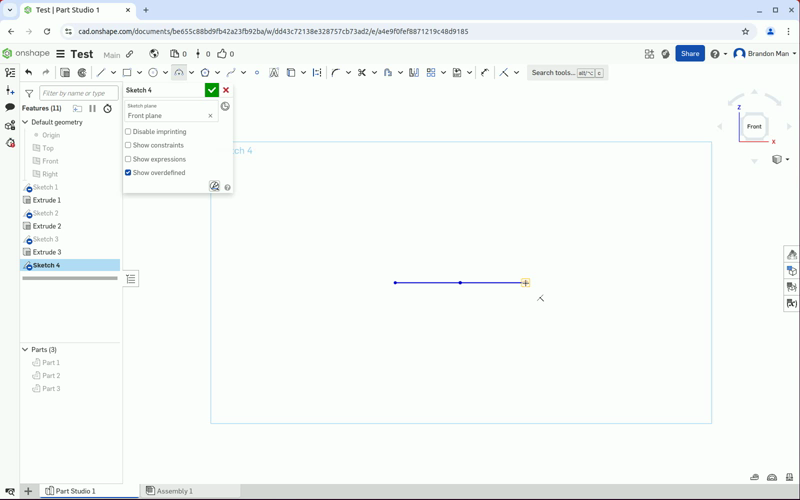
key_down(shift)
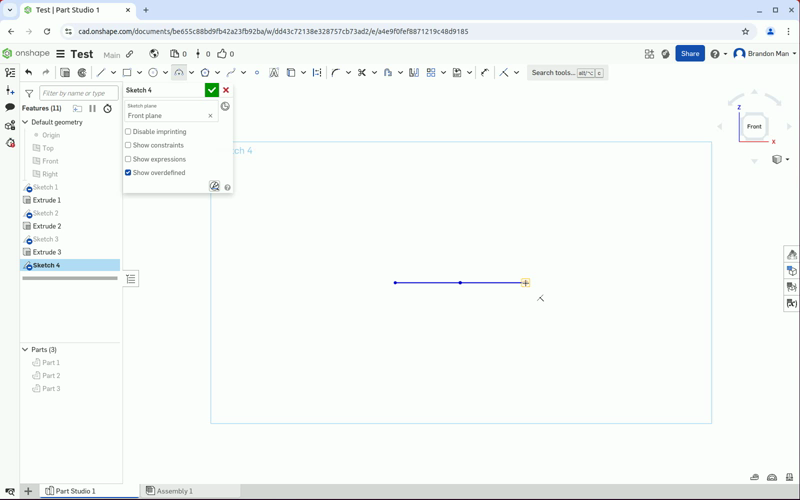
mouse_move(486, 213)
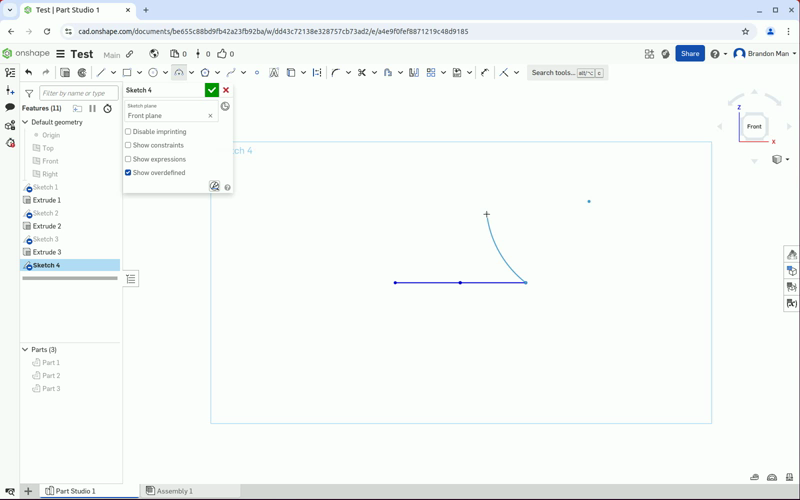
click(486, 213)
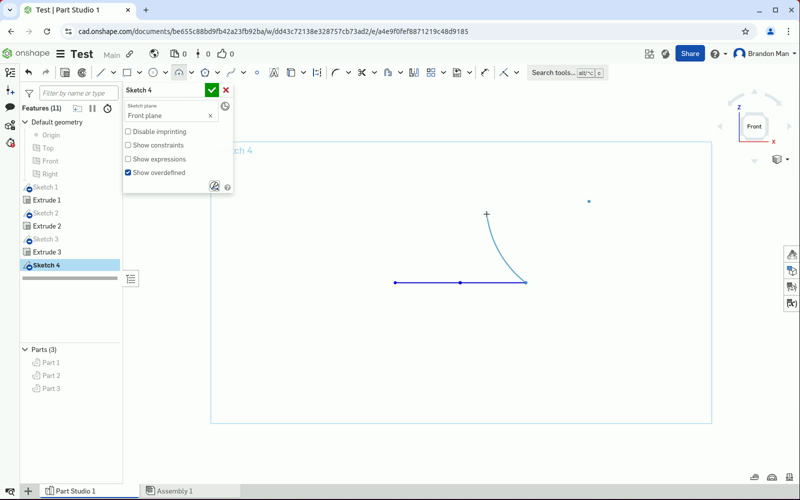
mouse_move(566, 213)
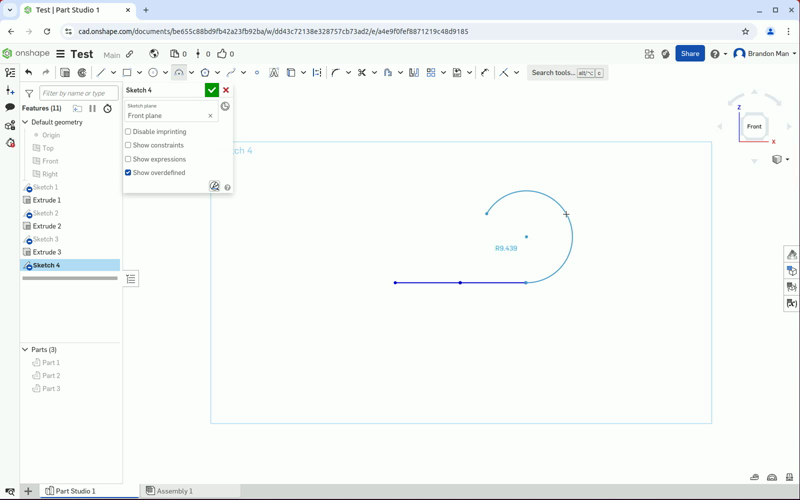
click(566, 213)
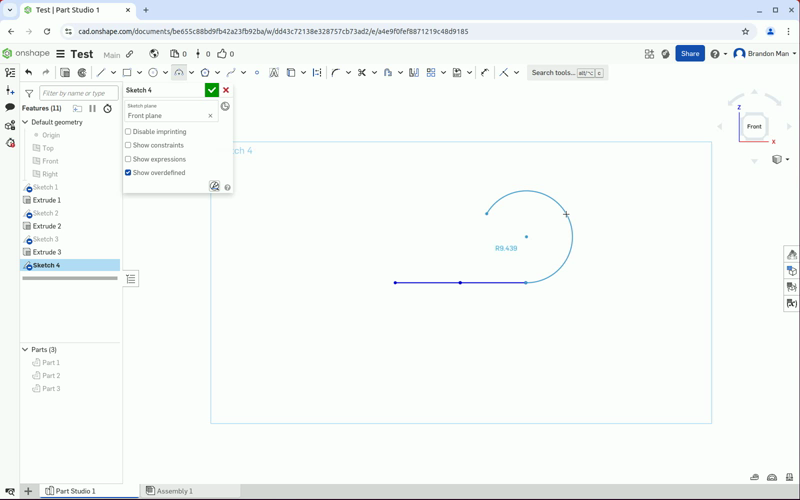
key_up(shift)
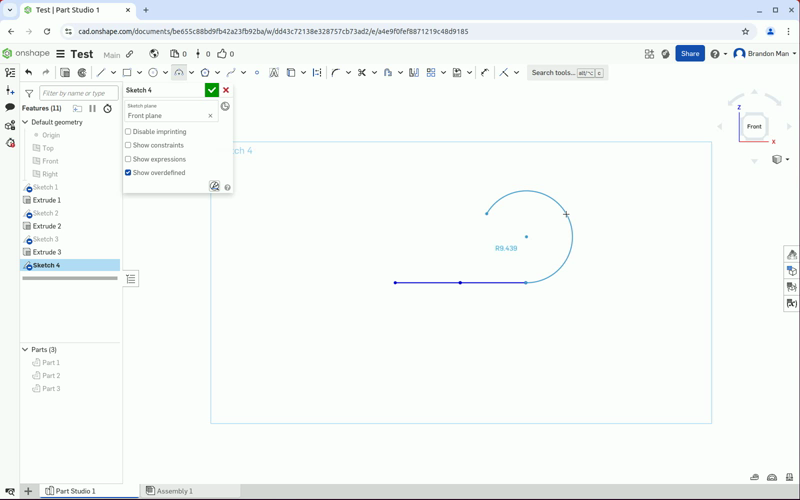
key(esc)
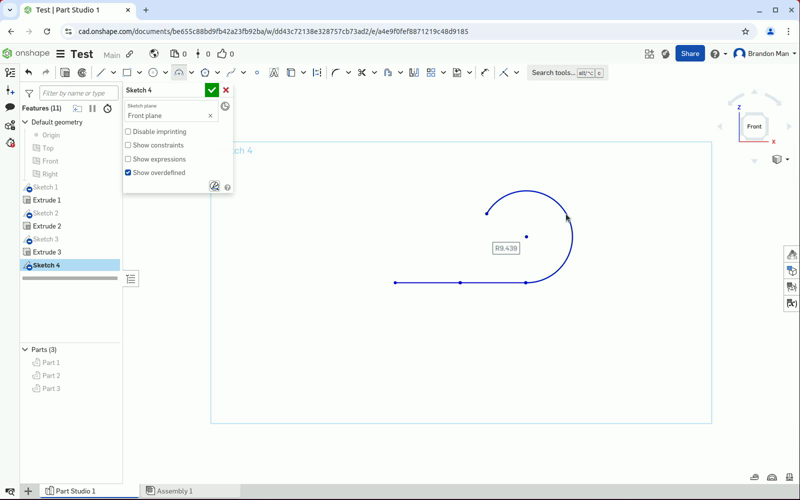
key(l)
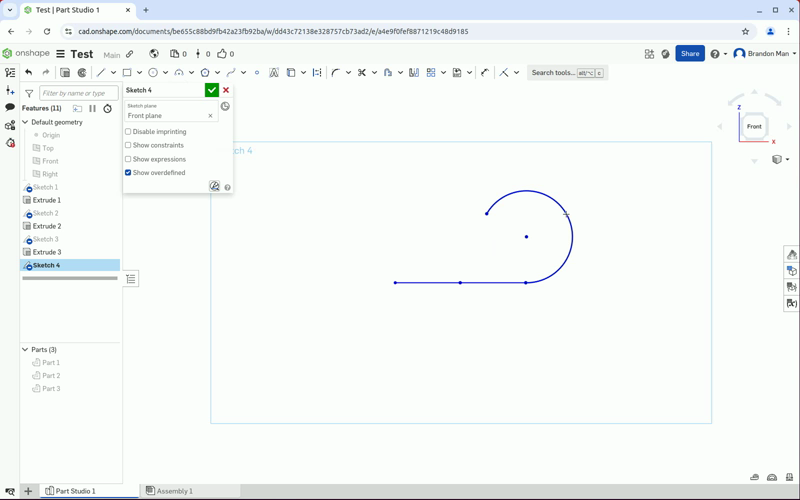
mouse_move(486, 213)
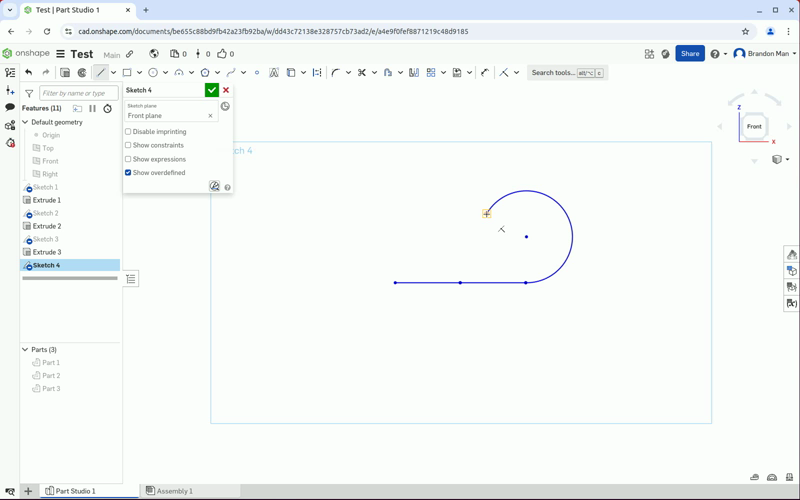
click(486, 213)
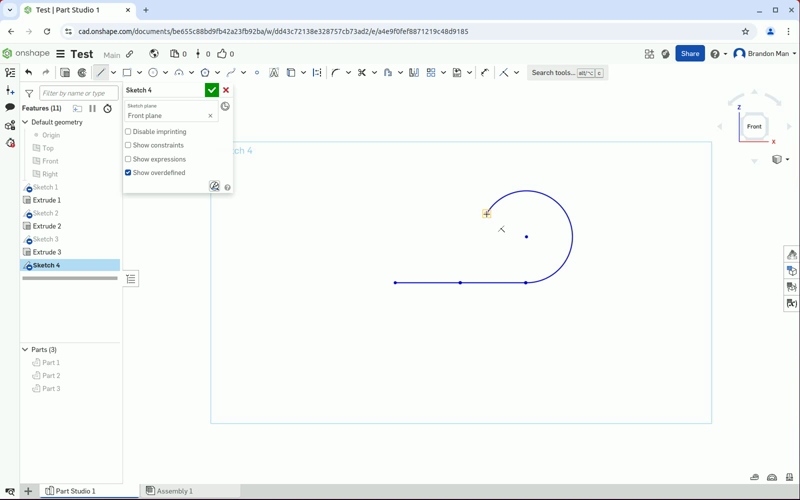
key_down(shift)
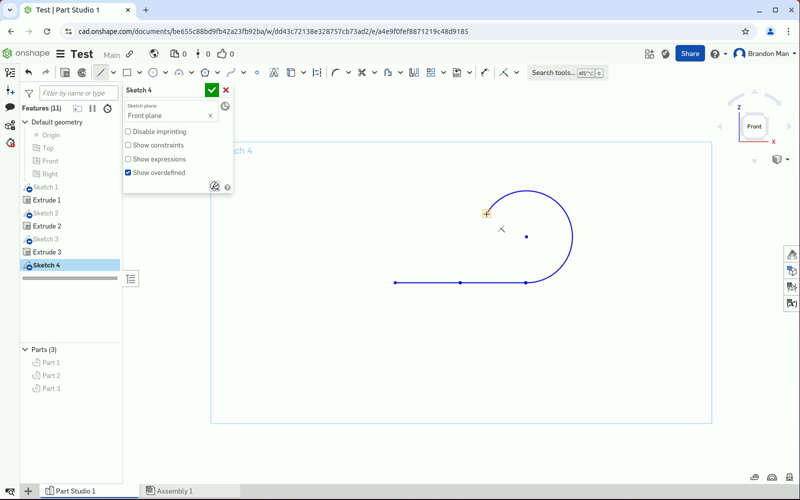
mouse_move(516, 213)
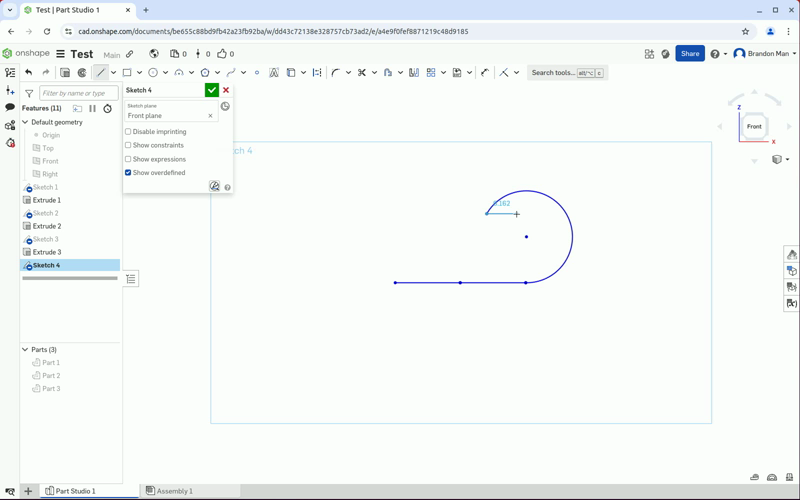
mouse_move(434, 213)
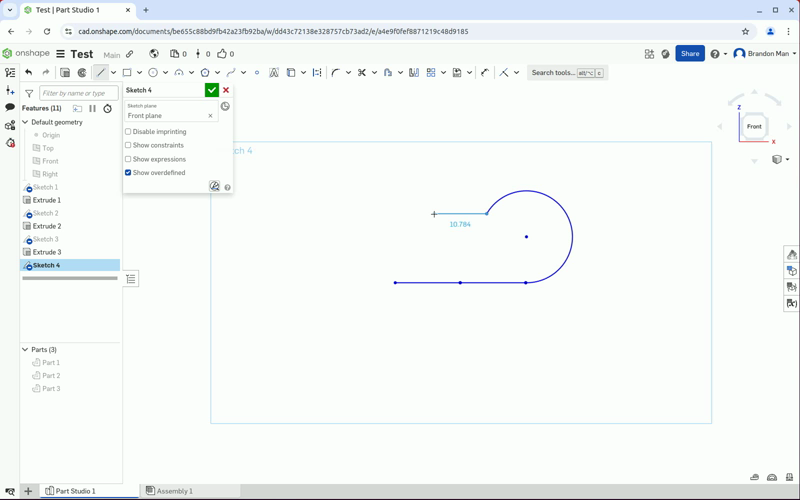
click(434, 213)
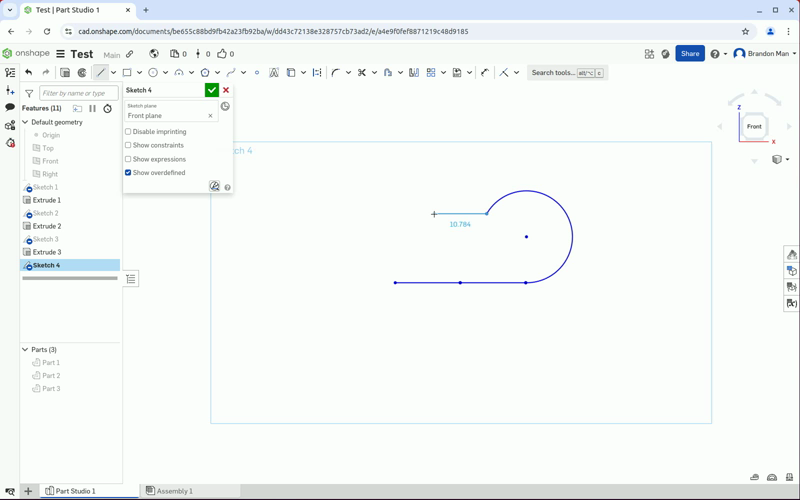
key_up(shift)
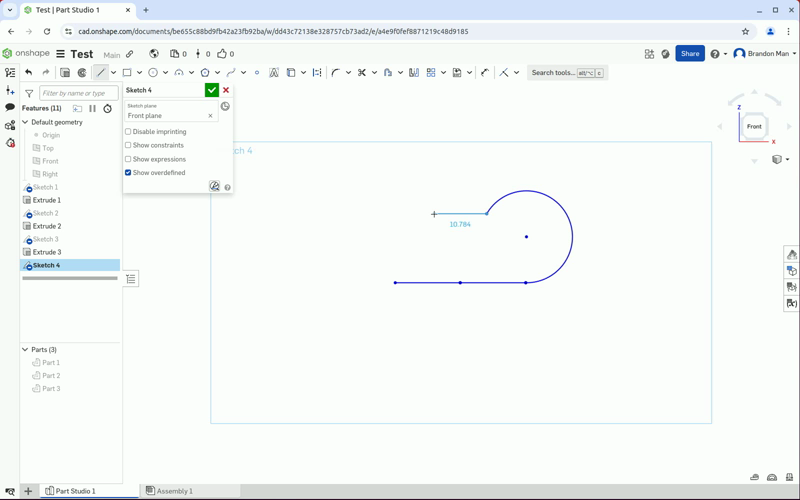
key(esc)
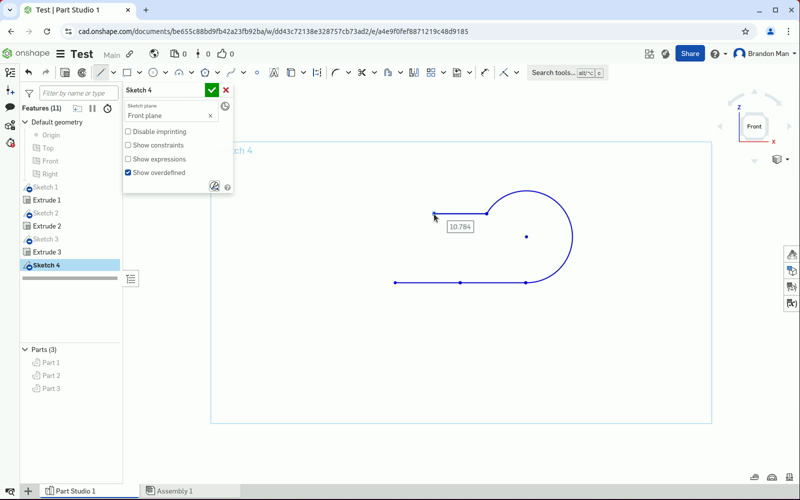
key(a)
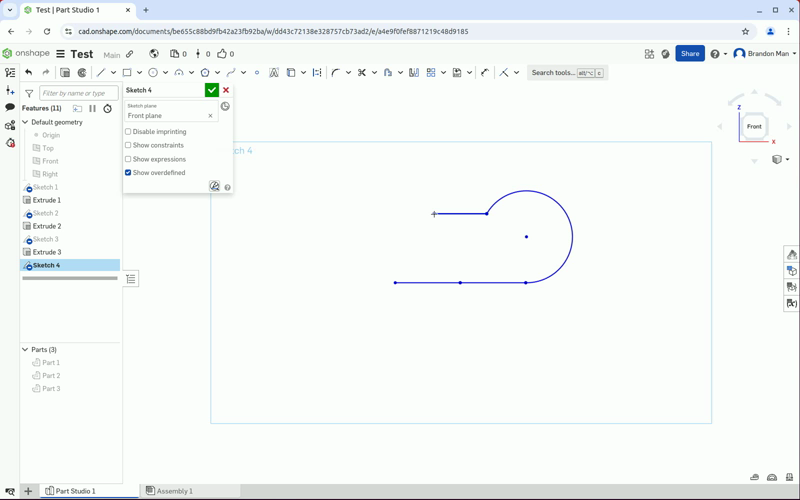
mouse_move(434, 213)
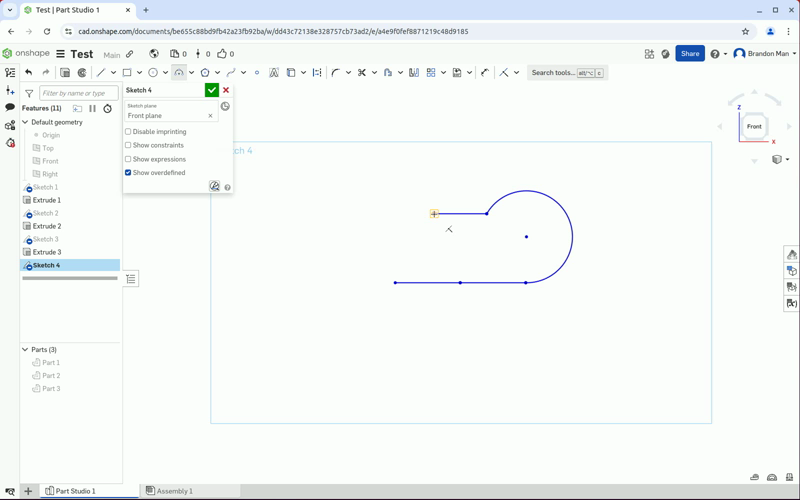
click(434, 213)
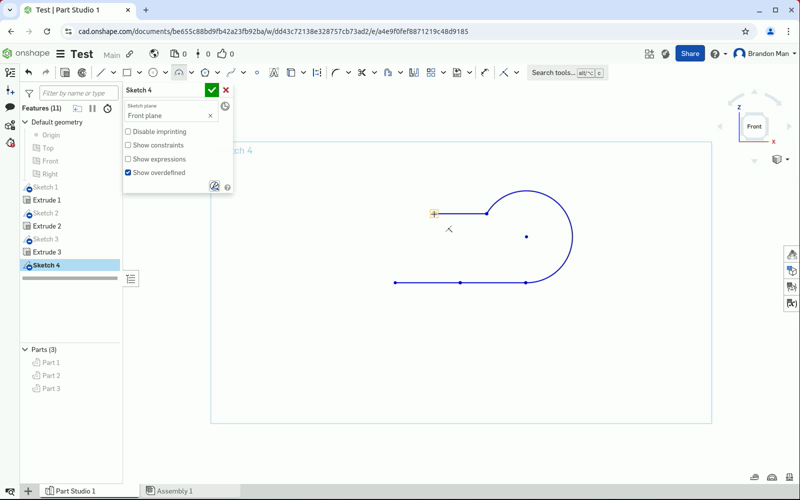
mouse_move(395, 282)
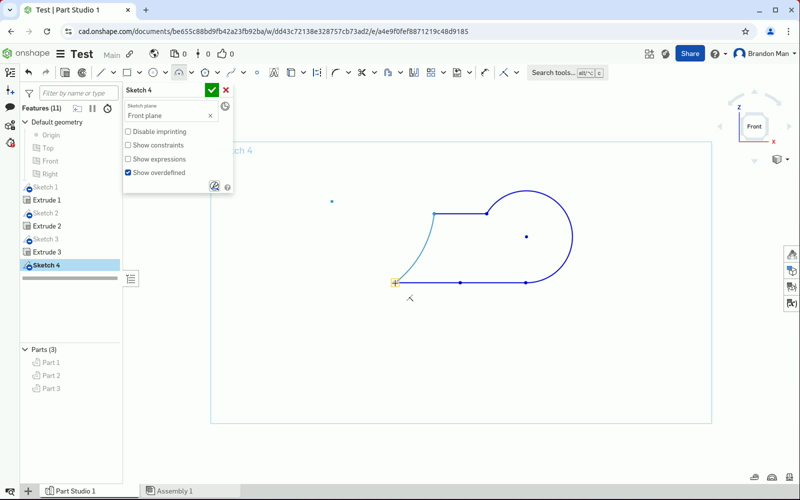
click(395, 282)
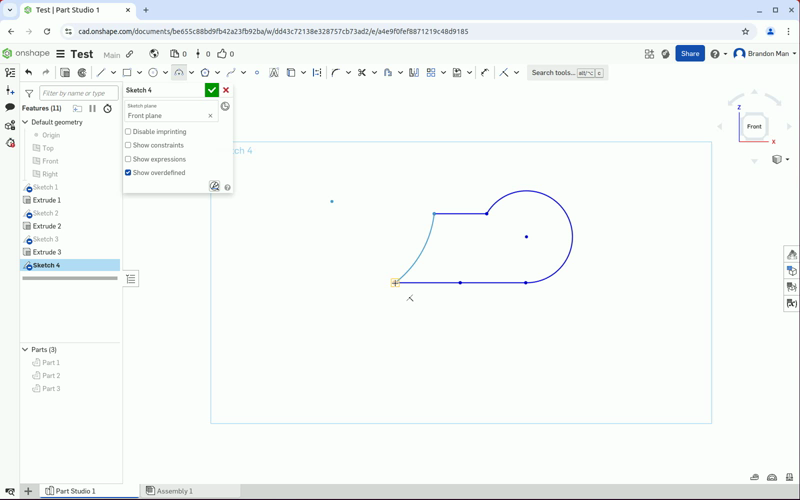
key_down(shift)
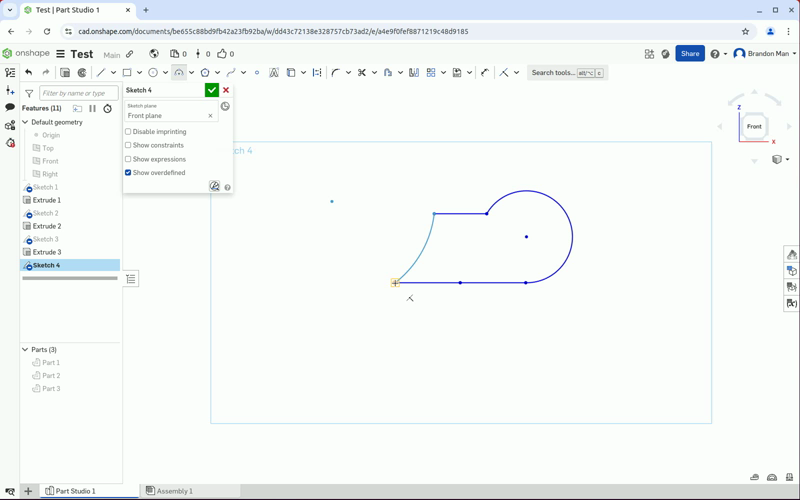
mouse_move(354, 213)
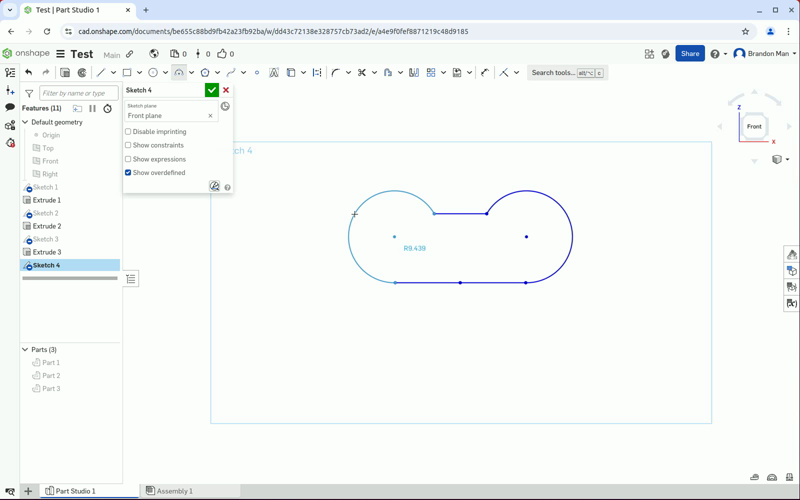
click(354, 213)
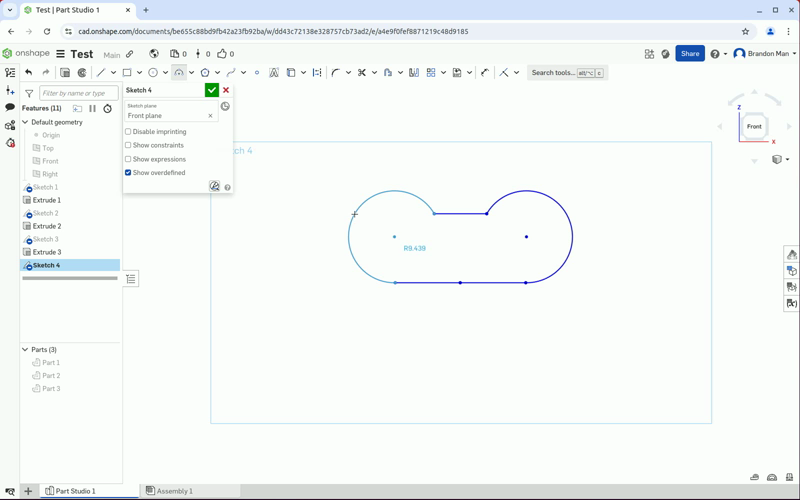
key_up(shift)
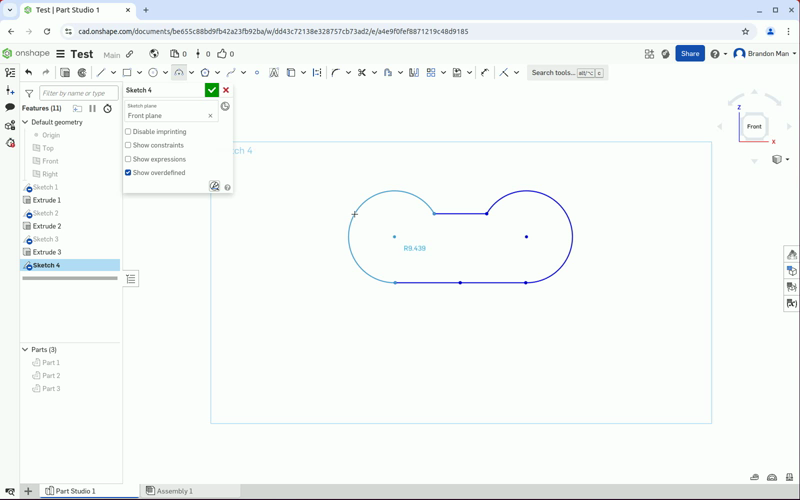
key(esc)
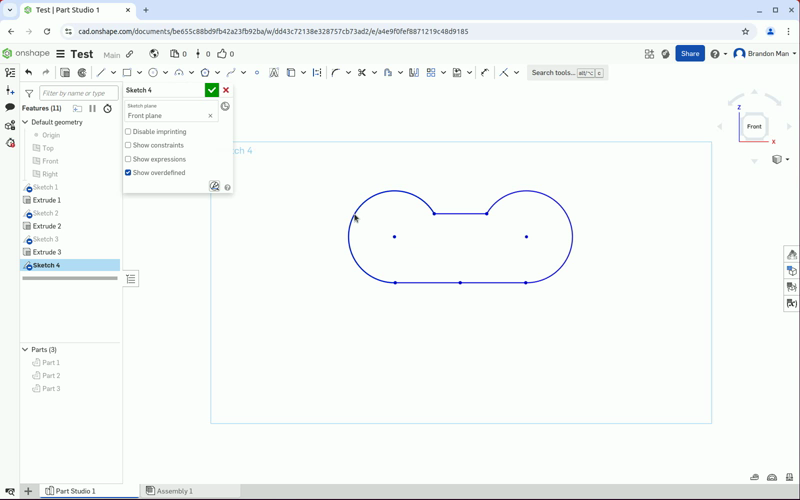
mouse_move(517, 204)
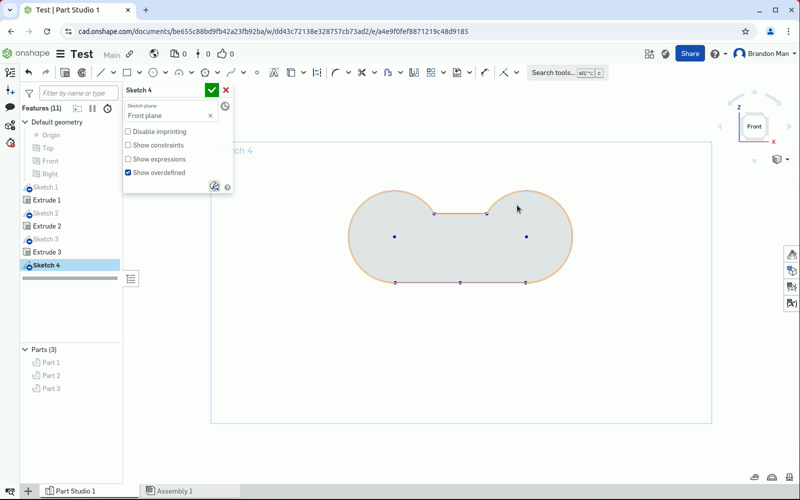
click(517, 204)
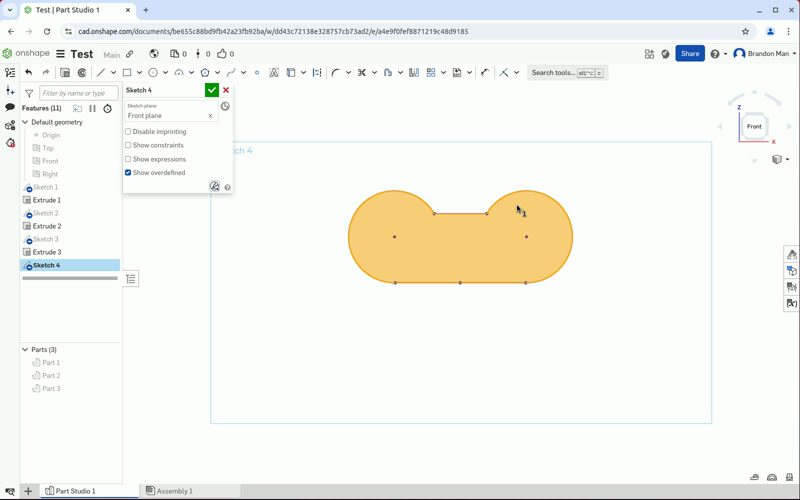
mouse_move(73, 352)
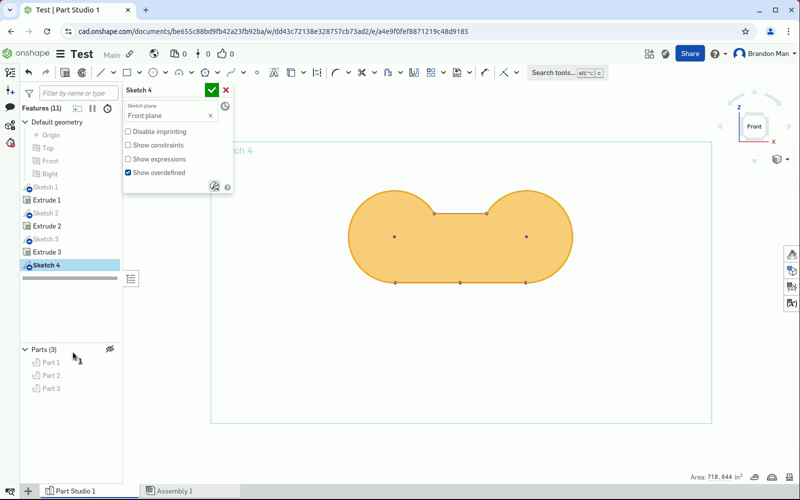
key(shift+y)
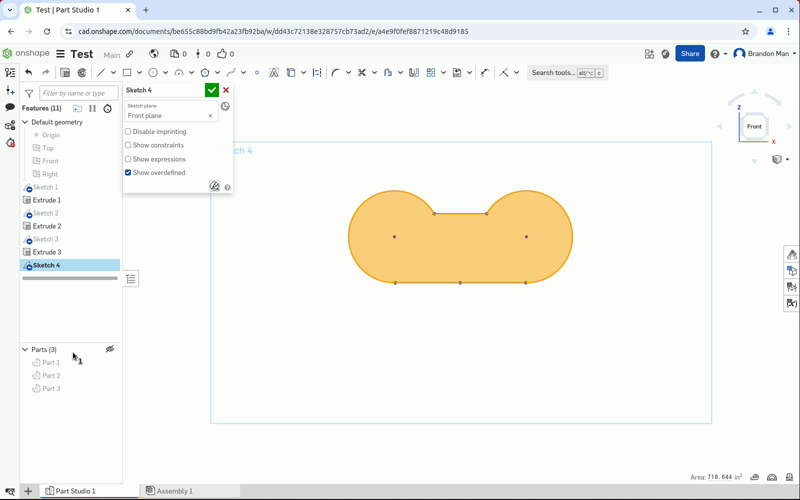
key(shift+e)
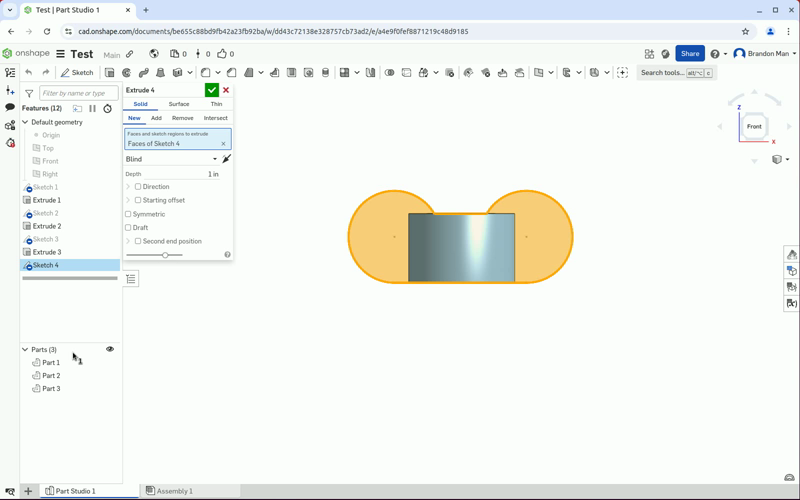
mouse_move(143, 106)
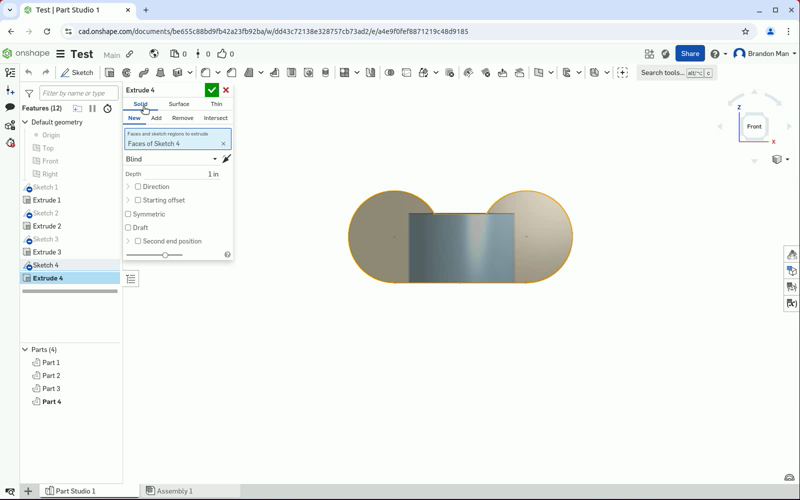
click(143, 106)
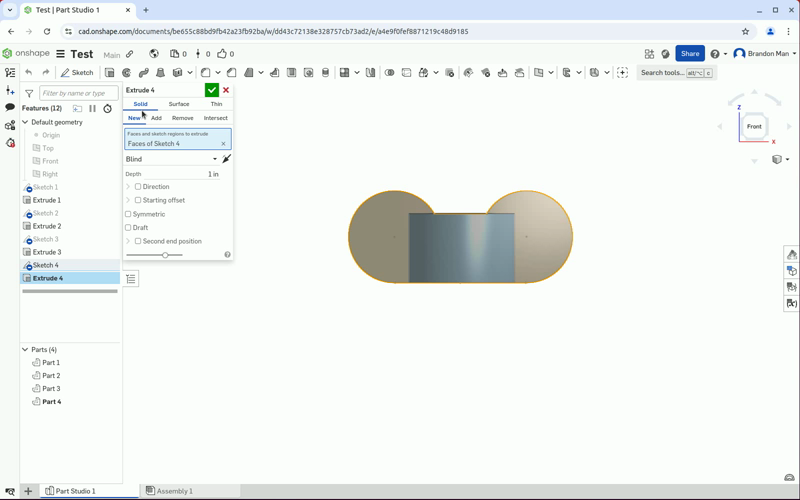
mouse_move(137, 120)
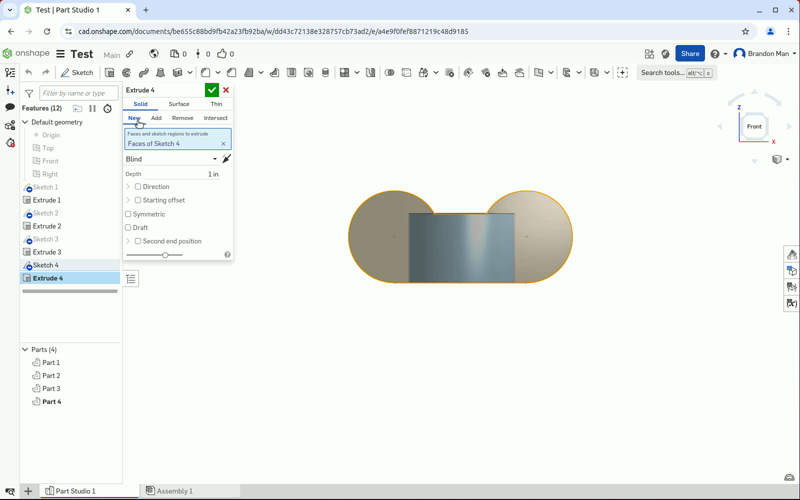
click(137, 120)
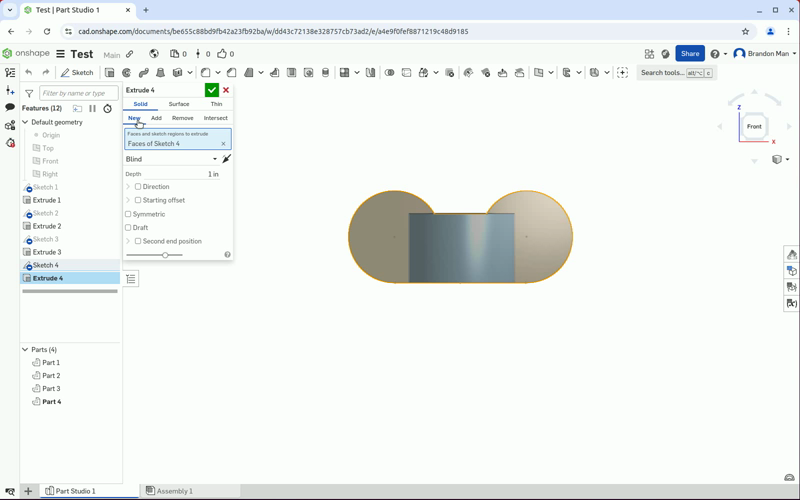
key(tab, 4)
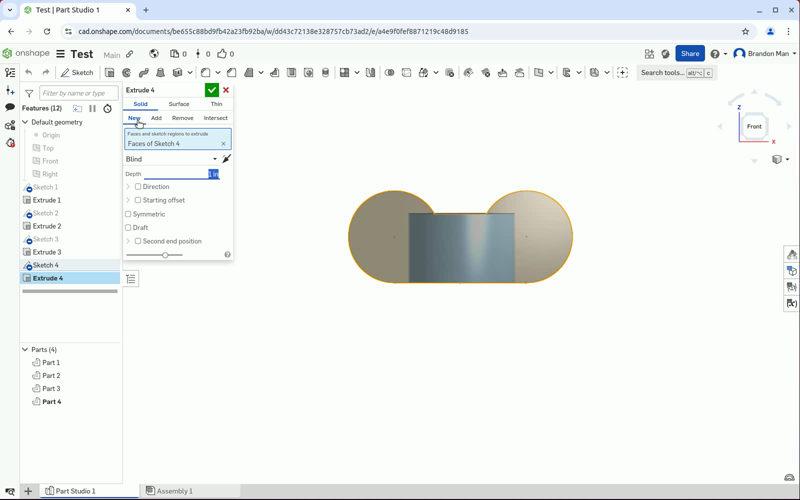
text(7.222)
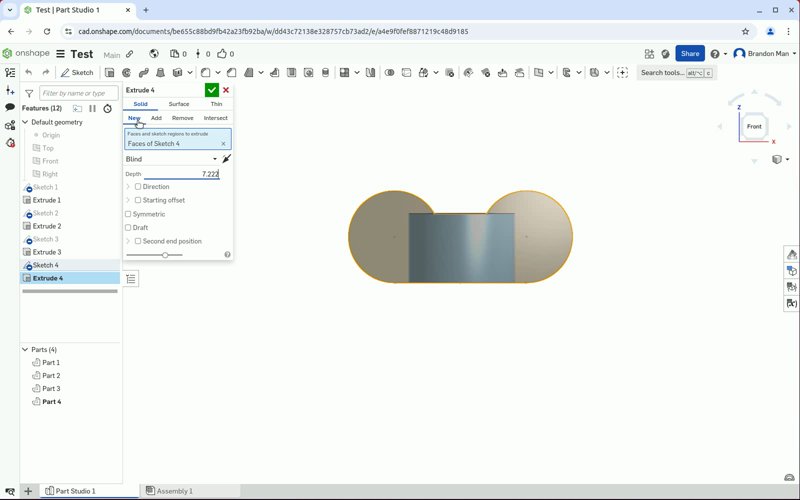
key(tab, 3)
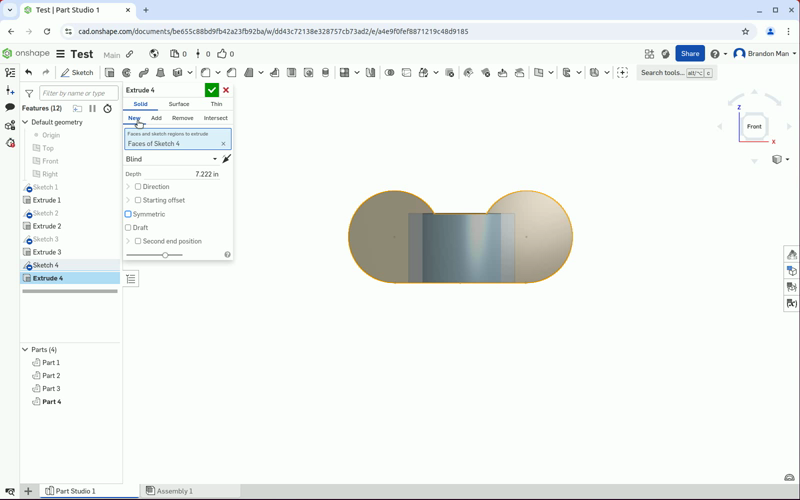
key(space)
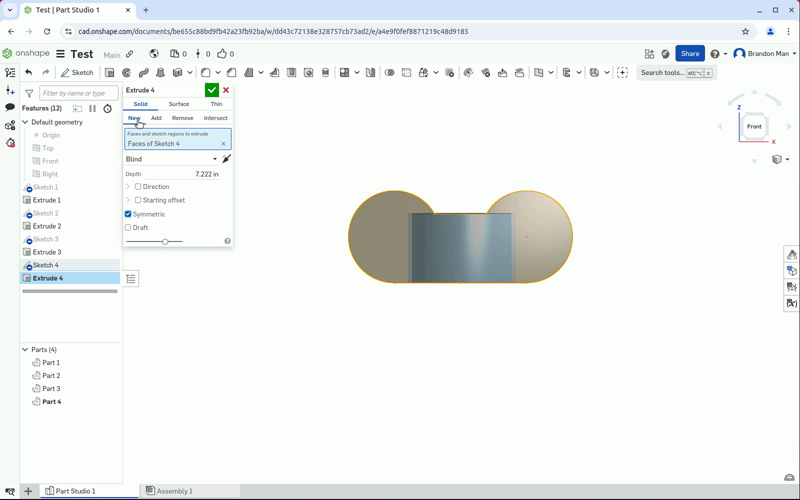
key(enter)
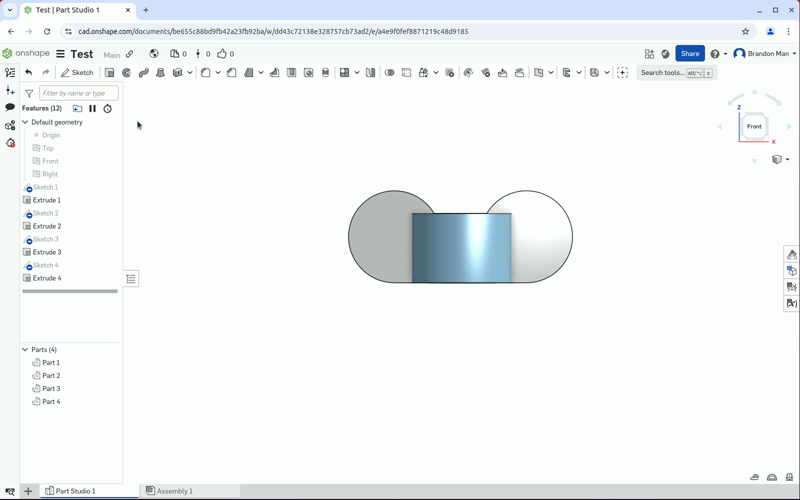
key(shift+h)
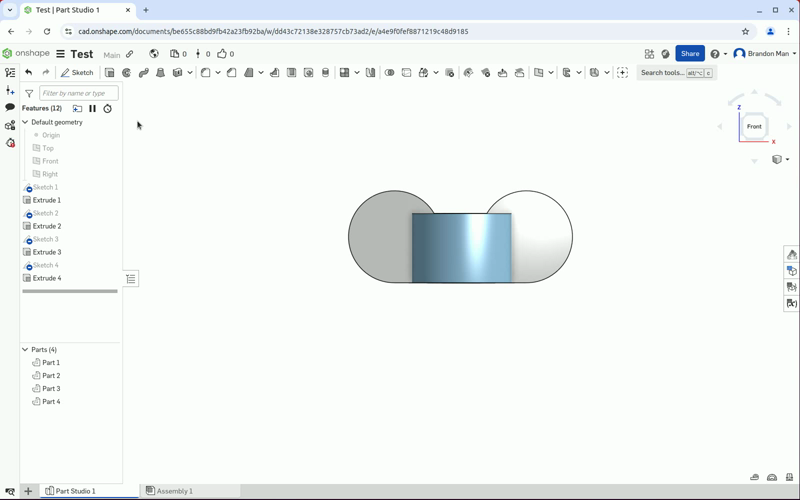
key(shift+h)
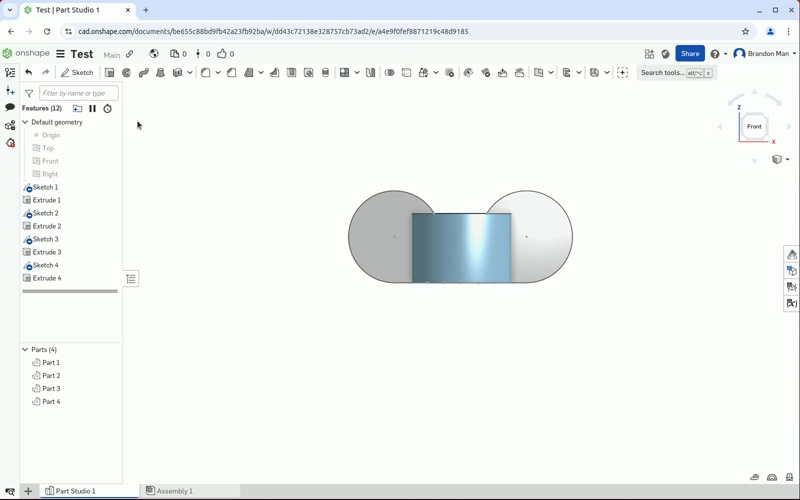
key(shift+7)
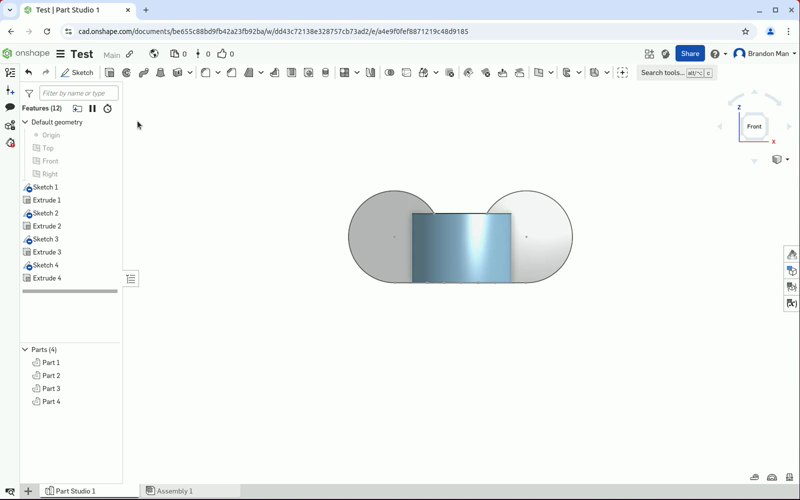
key(left, 2)
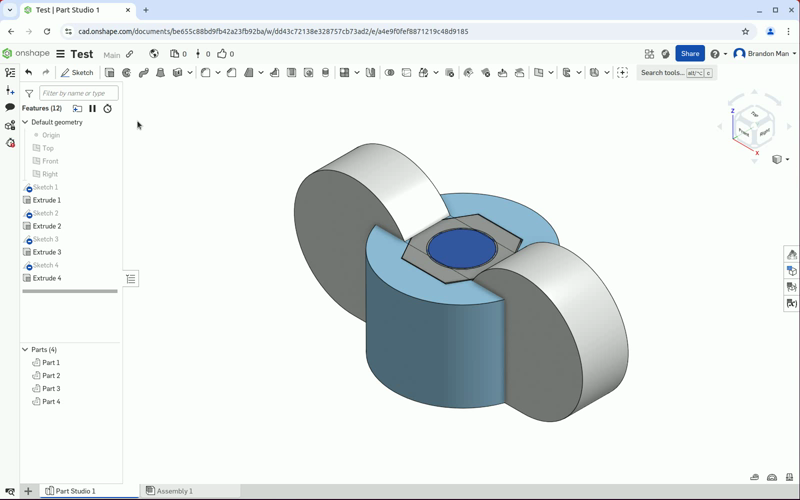
key(down, 2)
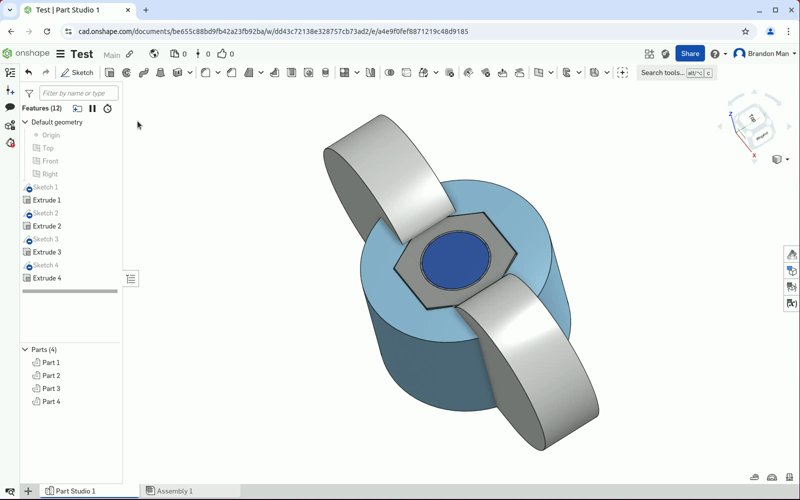
key(up, 2)
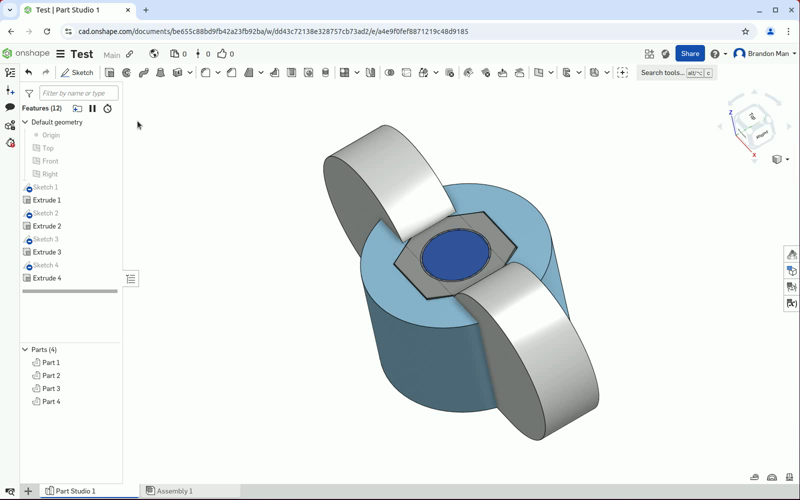
key(right, 2)
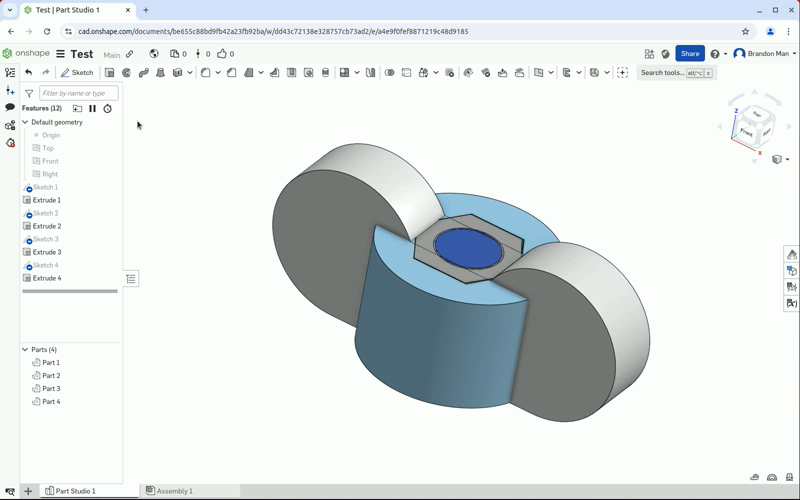
mouse_move(73, 189)
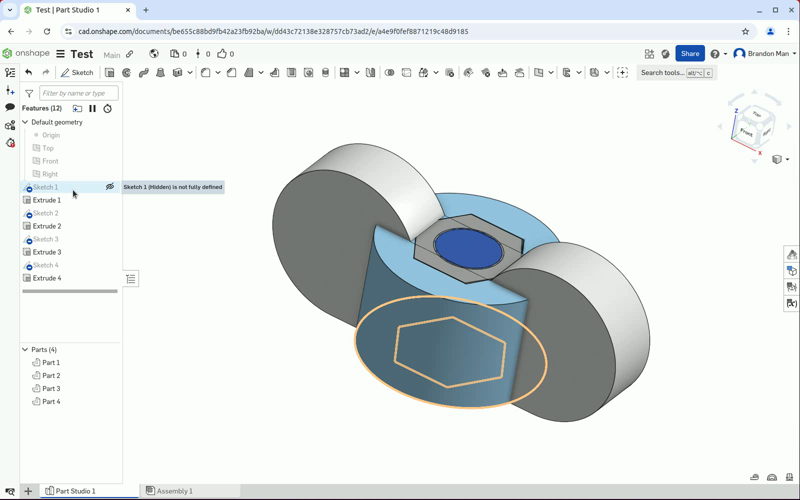
click(73, 189)